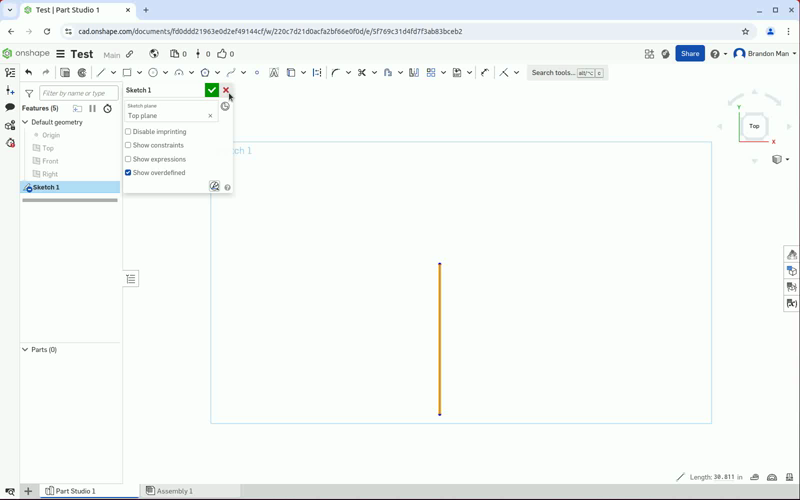
key(shift+h)
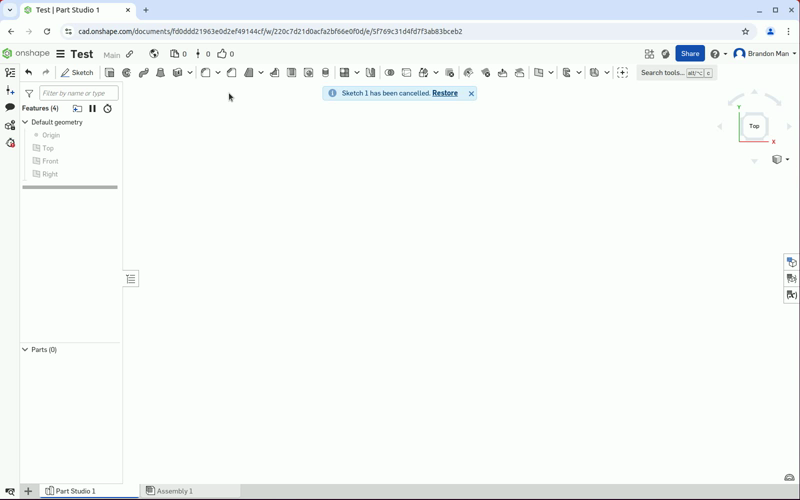
mouse_move(73, 352)
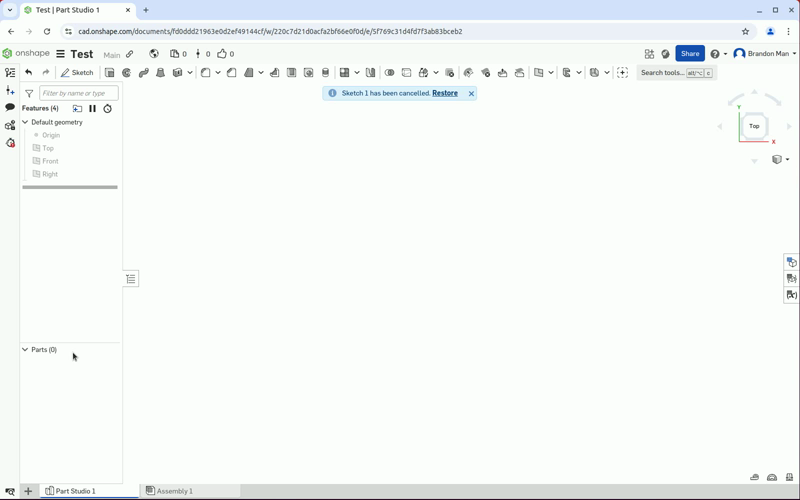
key(y)
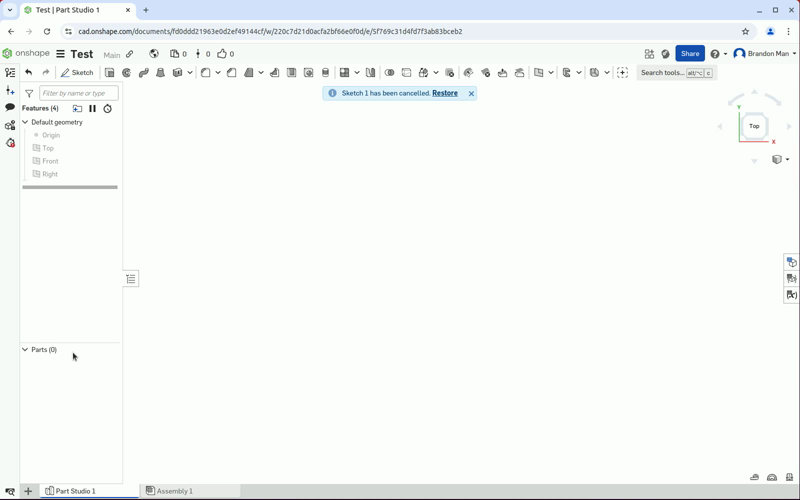
key(shift+p)
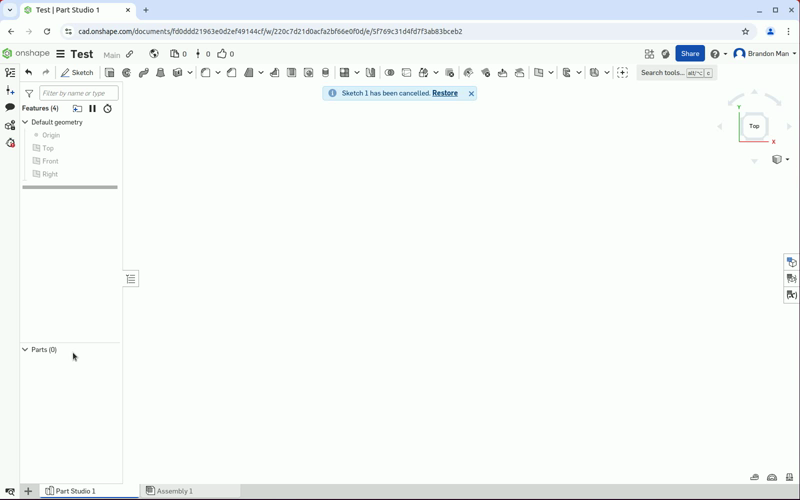
key(space)
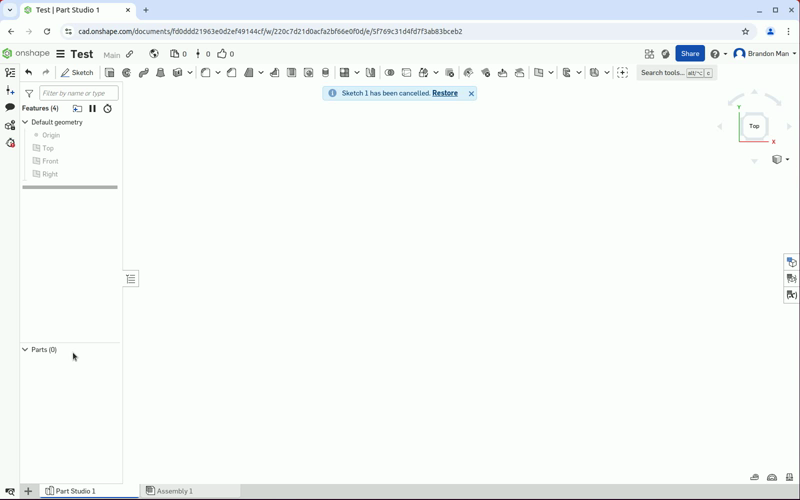
key_down(shift)
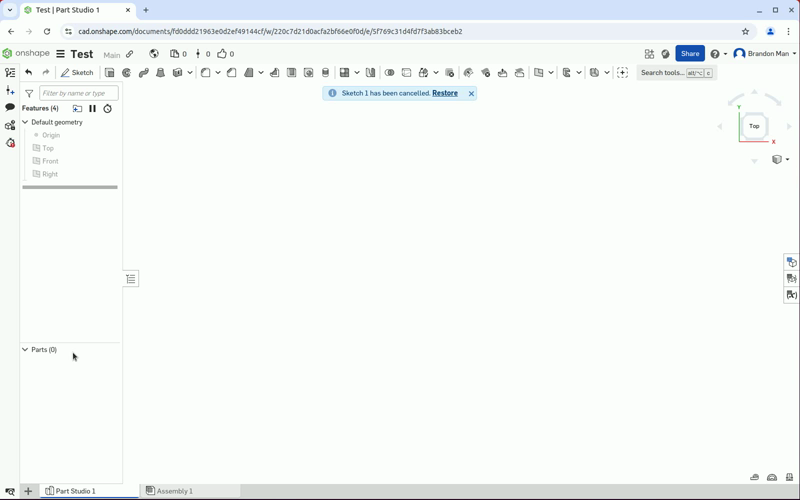
key(up)
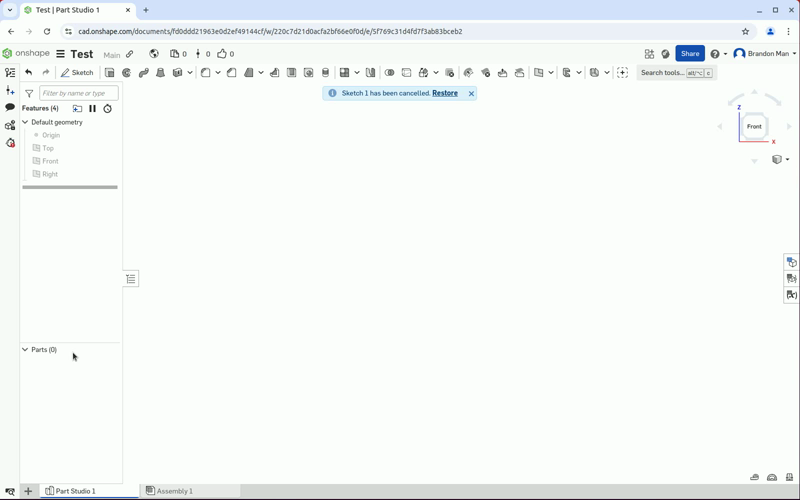
key_up(shift)
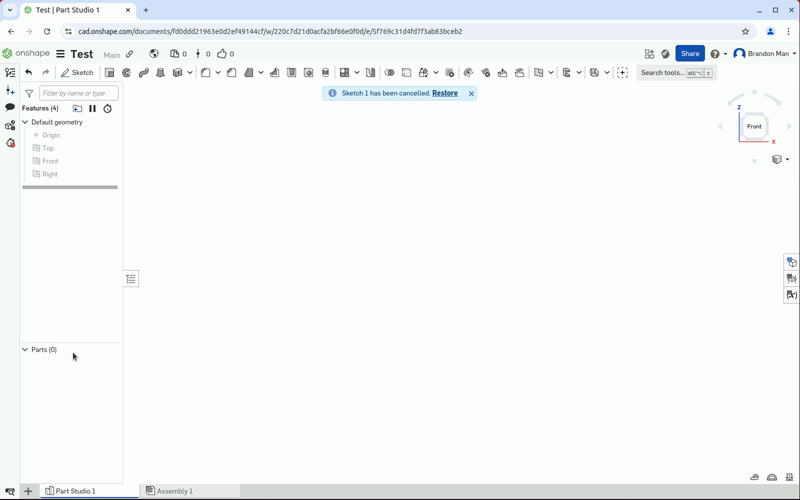
mouse_move(73, 352)
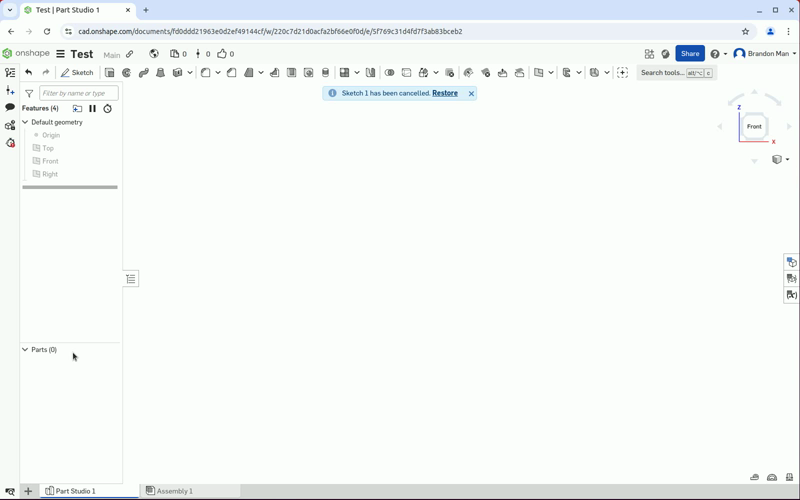
key(shift+y)
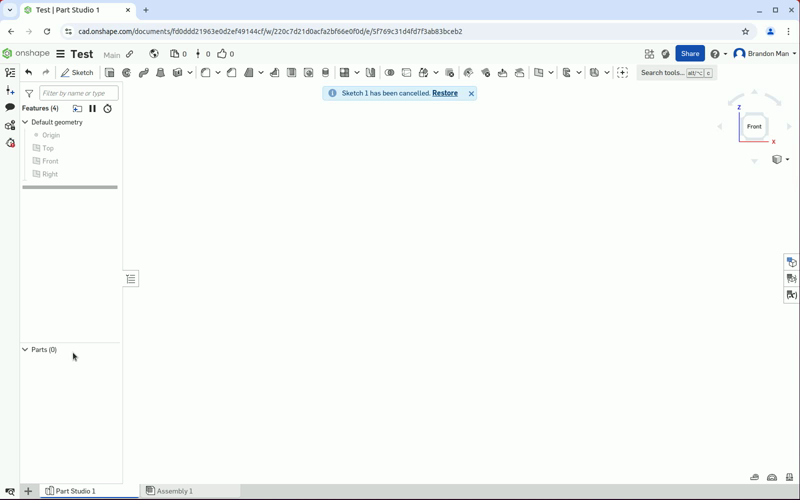
key(shift+s)
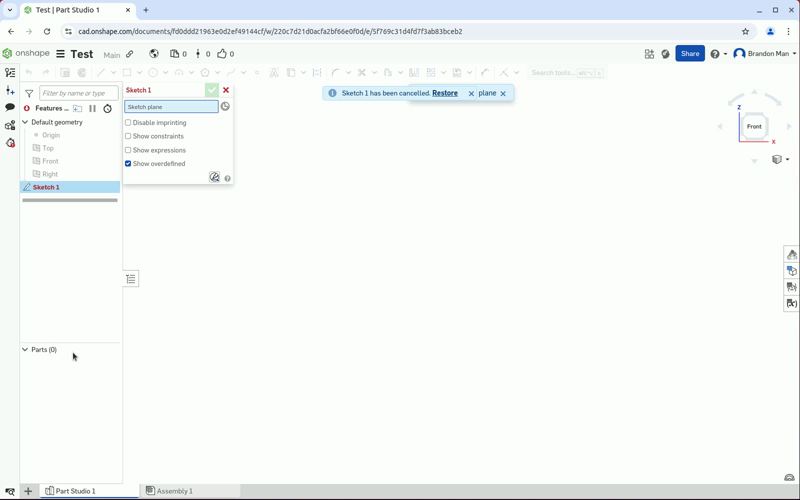
mouse_move(73, 163)
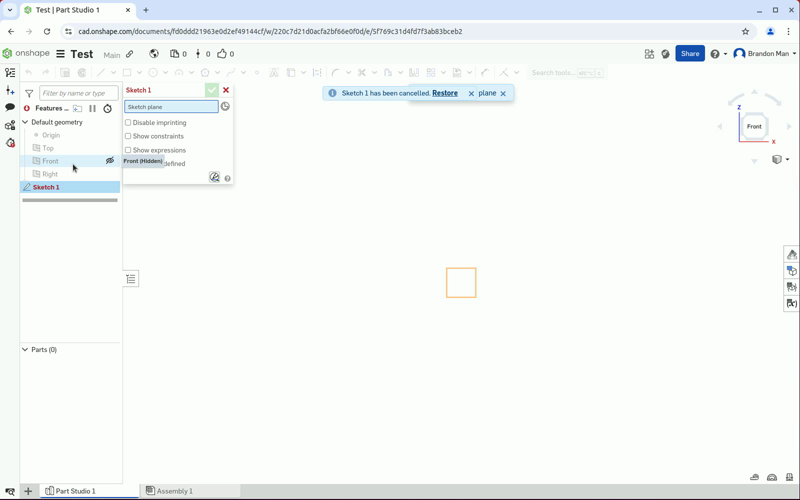
click(73, 163)
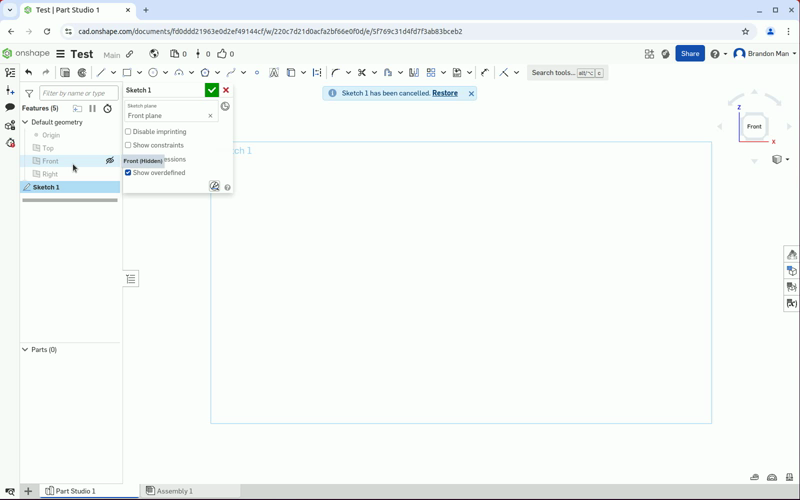
mouse_move(73, 352)
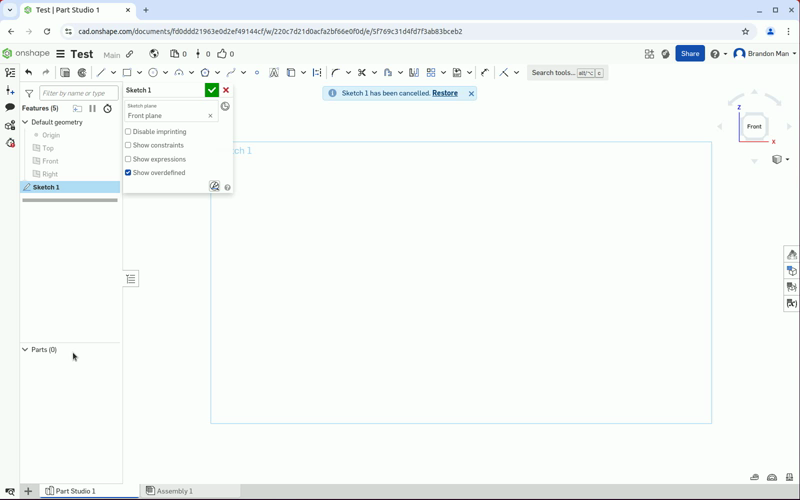
key(y)
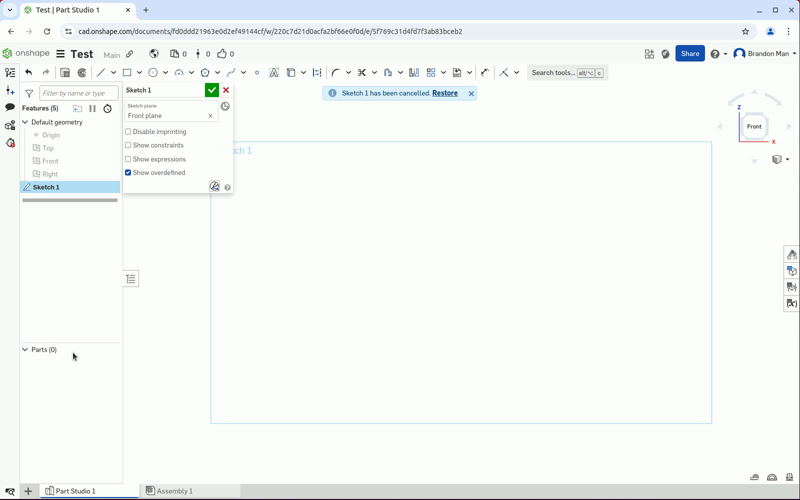
key(l)
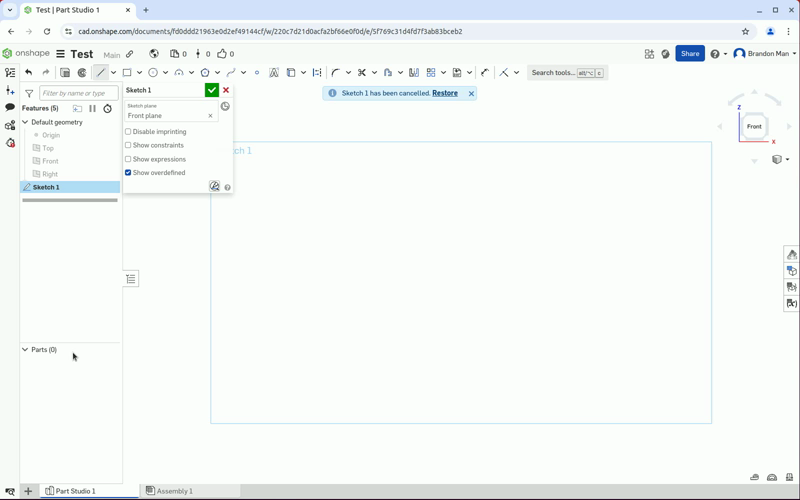
key_down(shift)
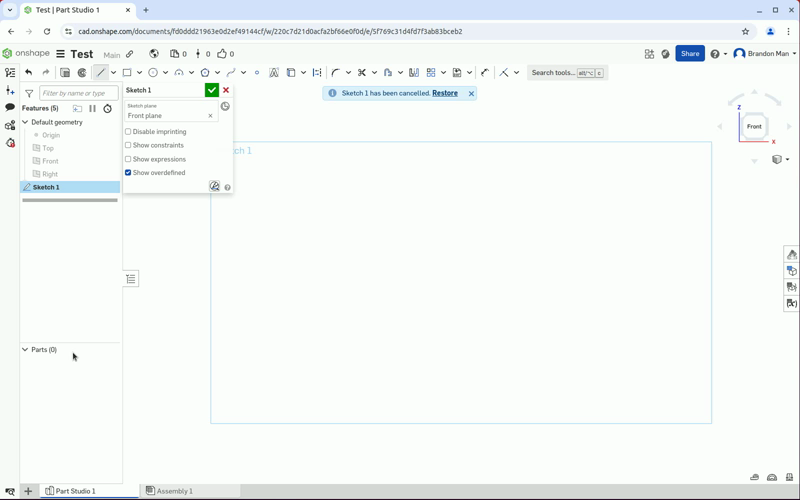
mouse_move(459, 306)
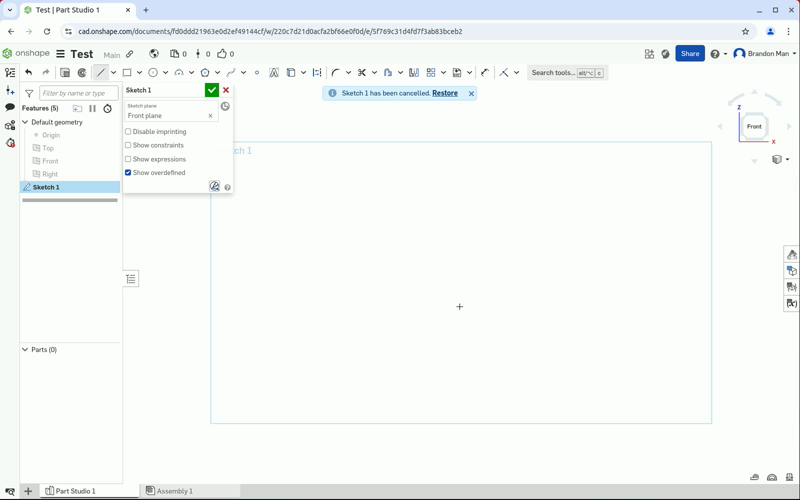
click(459, 306)
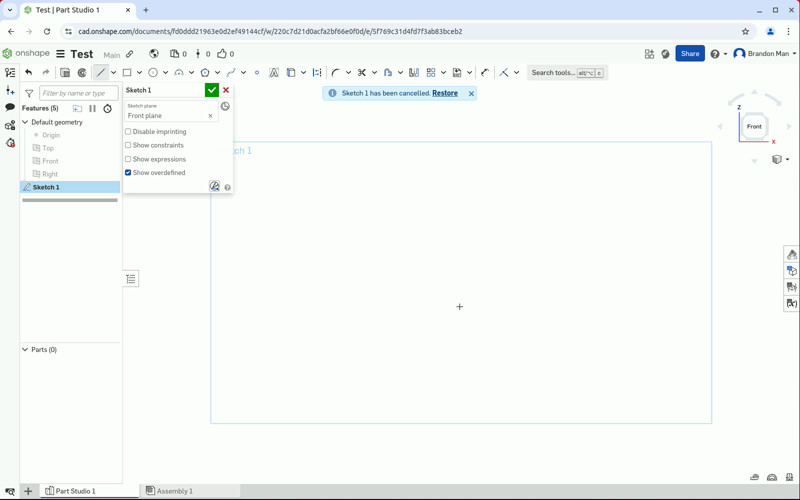
key_up(shift)
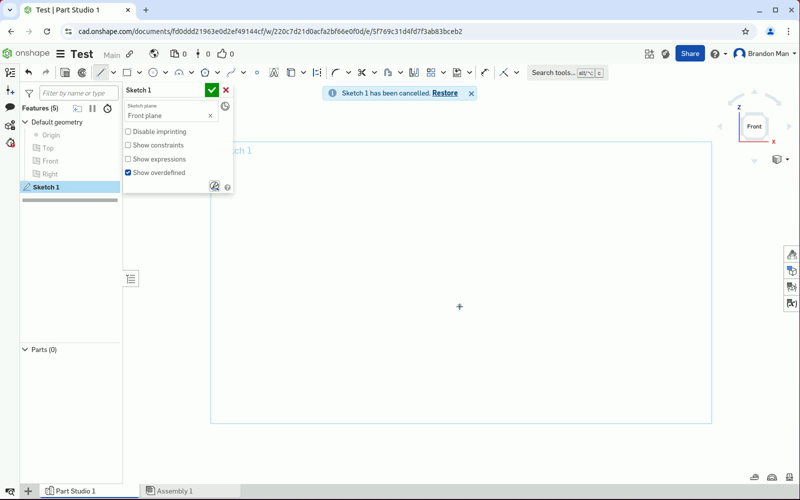
key_down(shift)
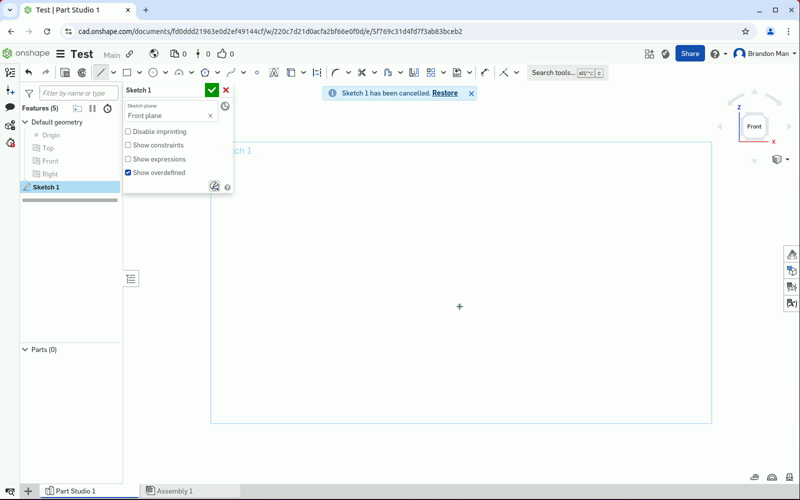
mouse_move(489, 306)
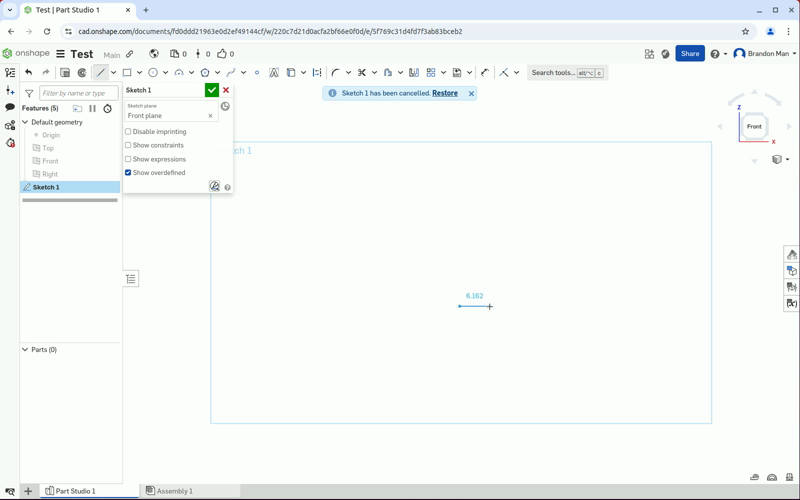
mouse_move(461, 306)
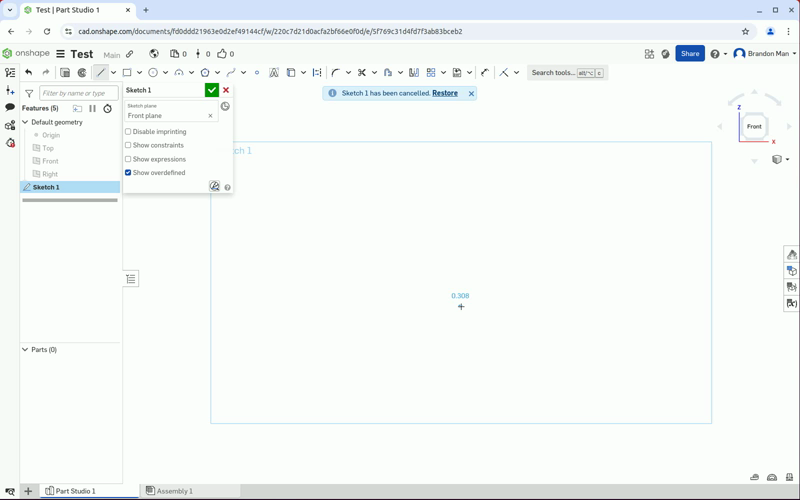
scroll(6)
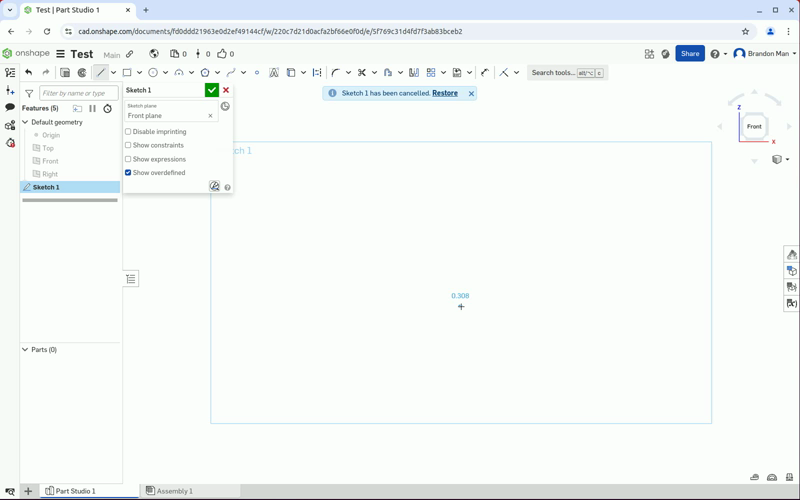
scroll(6)
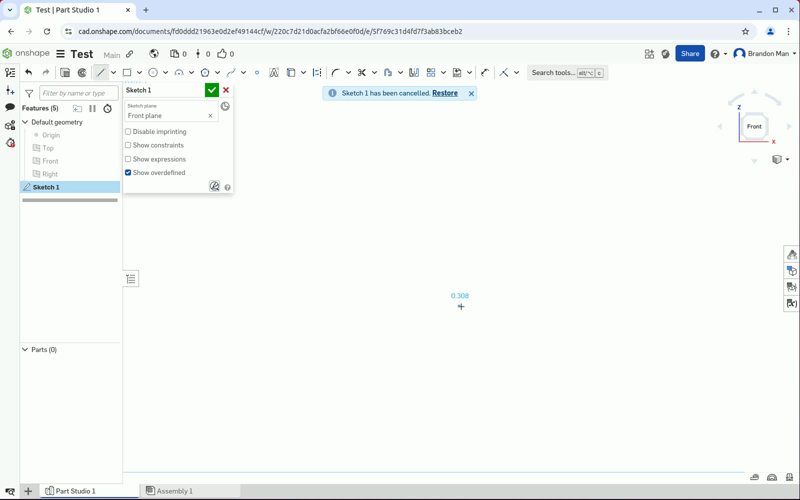
scroll(6)
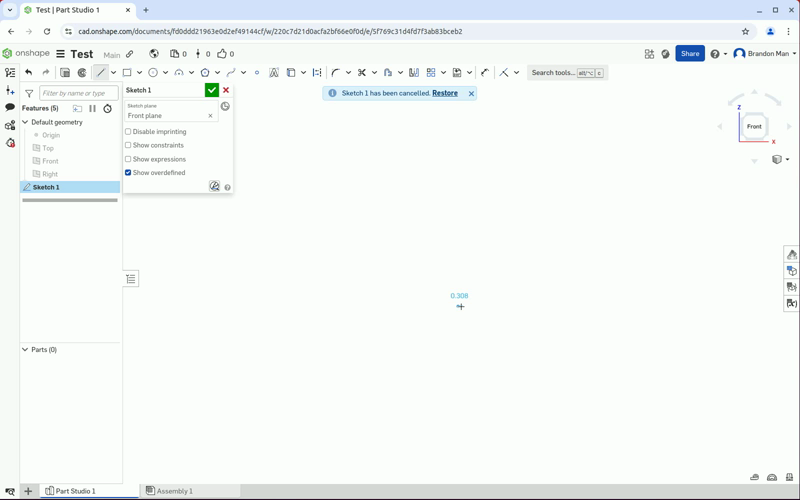
scroll(6)
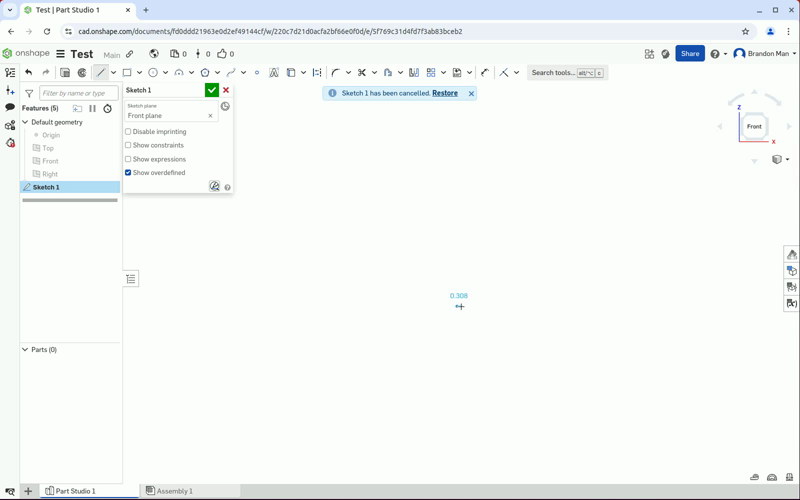
scroll(6)
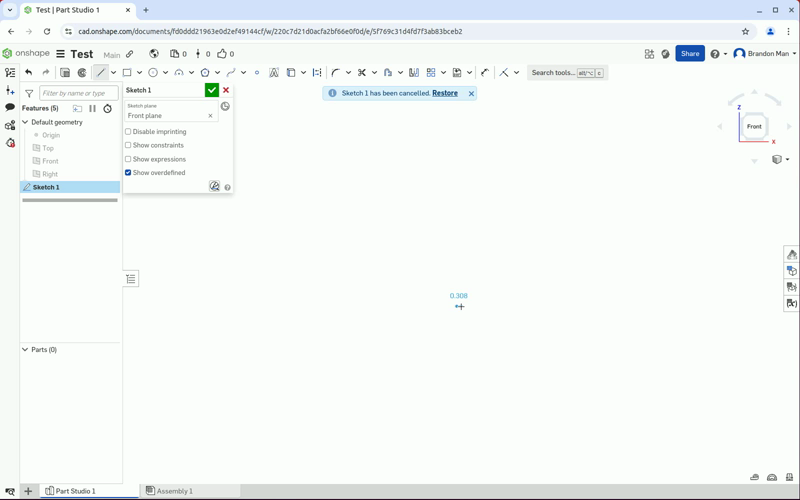
scroll(6)
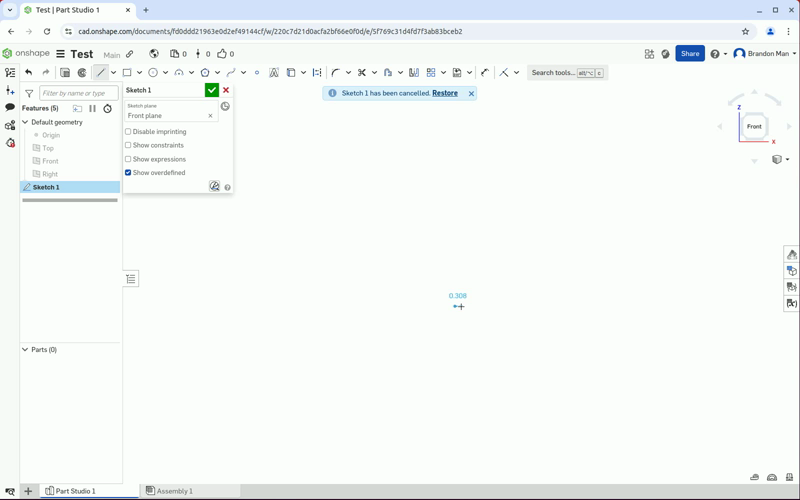
scroll(6)
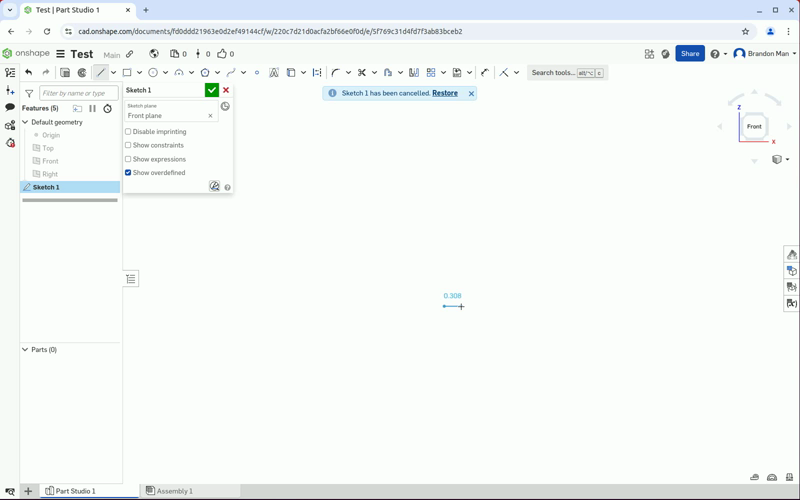
click(461, 306)
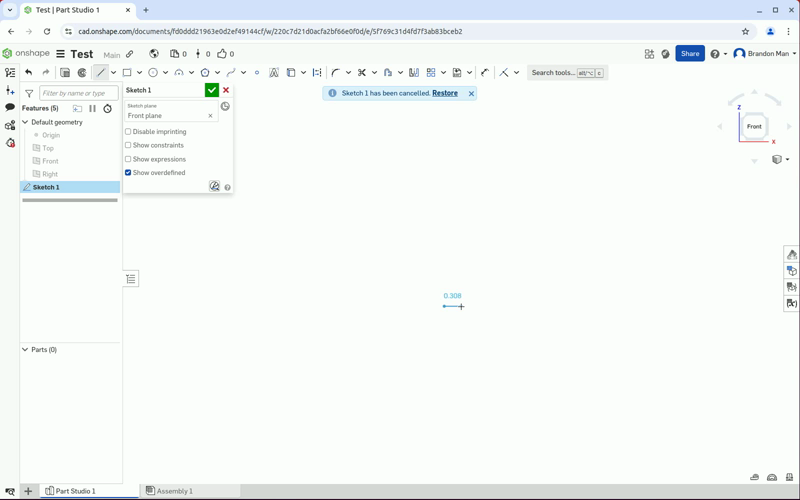
scroll(-6)
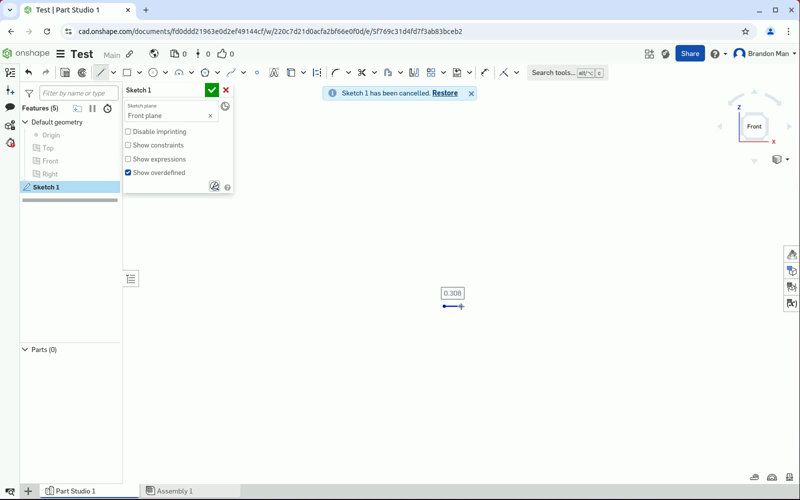
scroll(-6)
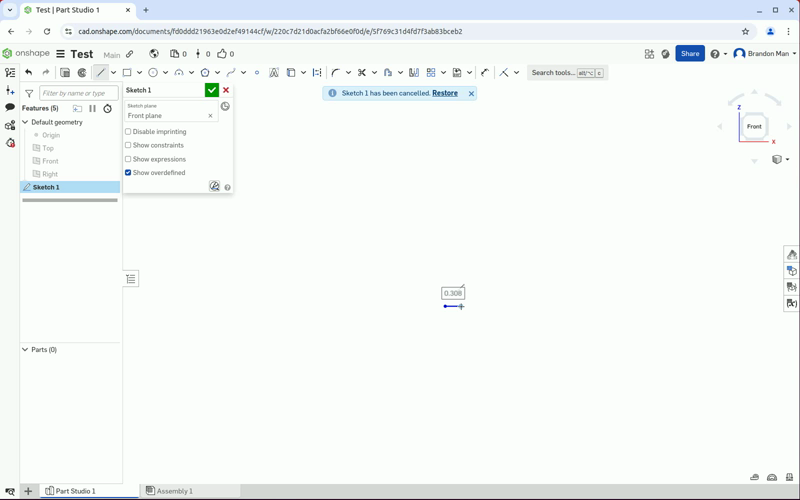
scroll(-6)
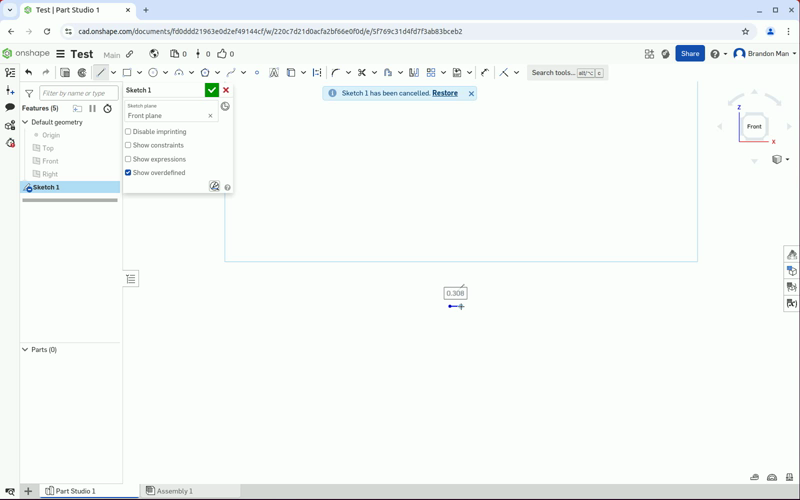
scroll(-6)
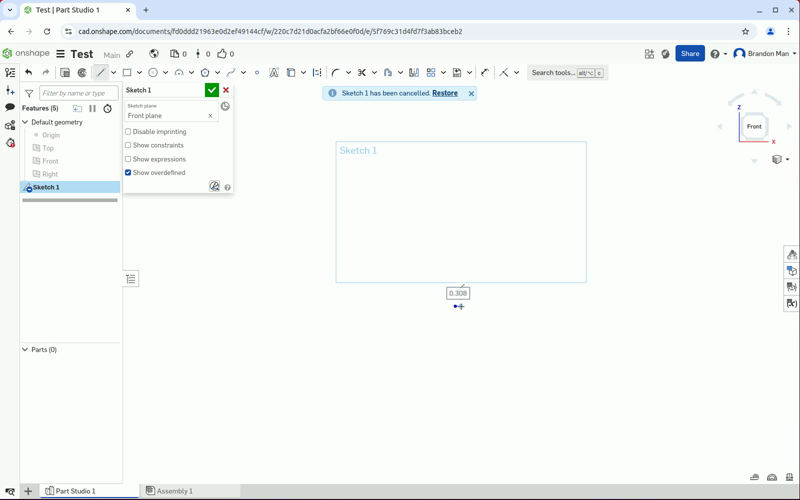
scroll(-6)
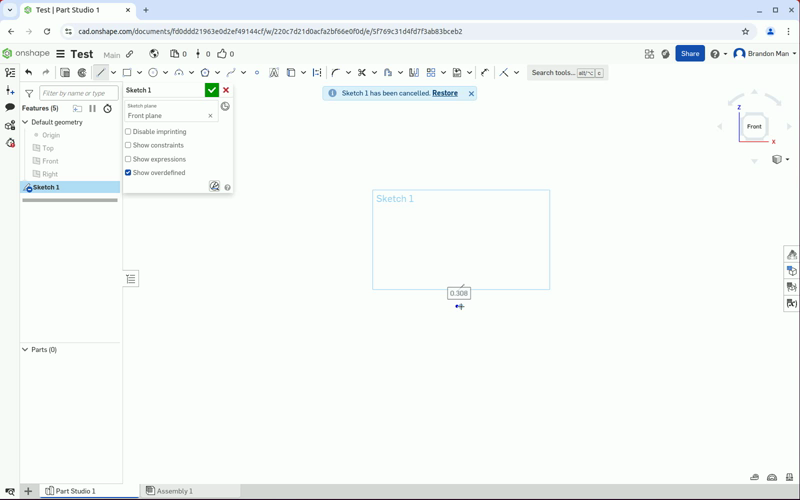
scroll(-6)
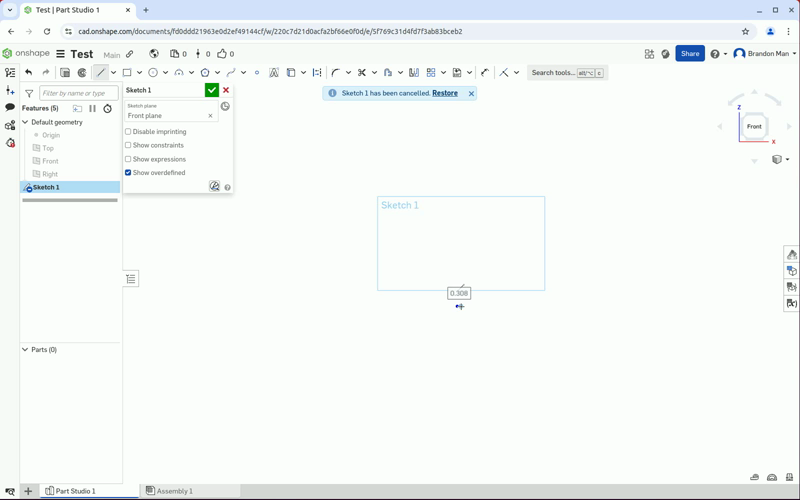
scroll(-6)
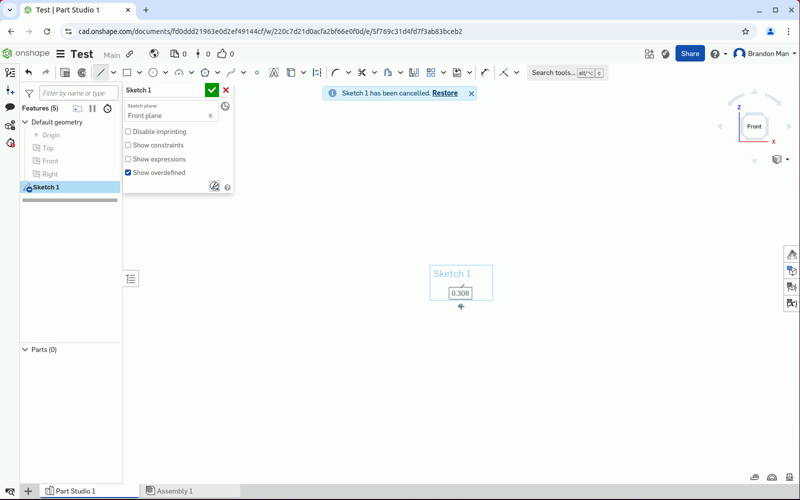
key_up(shift)
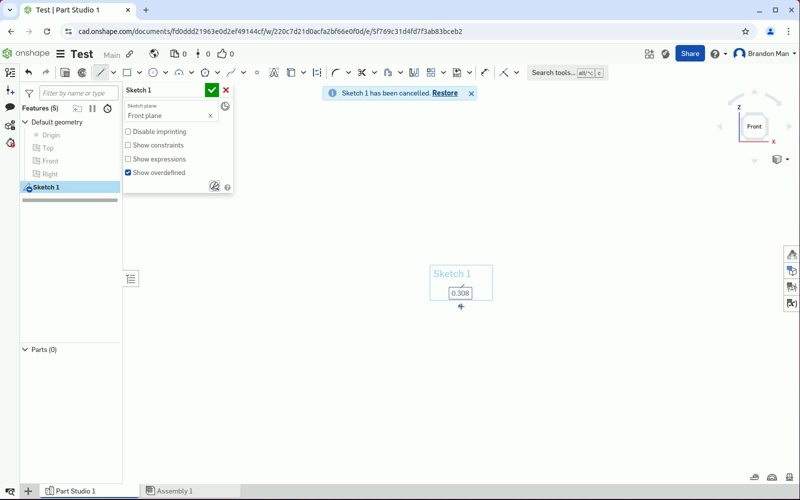
key_down(shift)
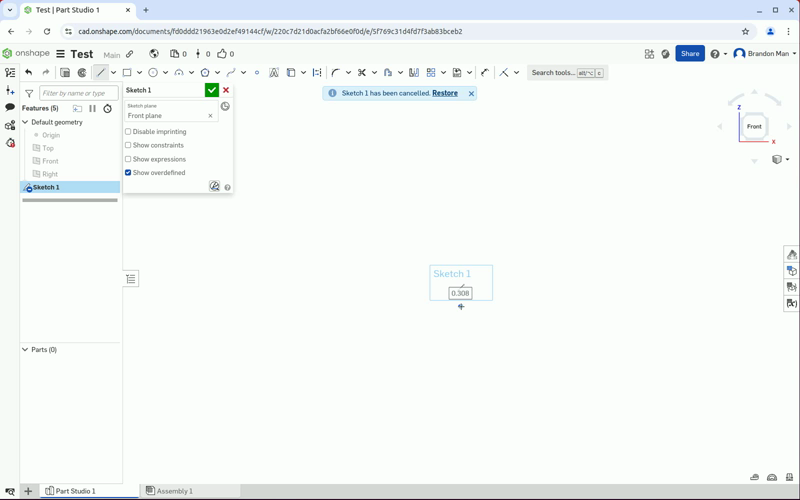
mouse_move(491, 306)
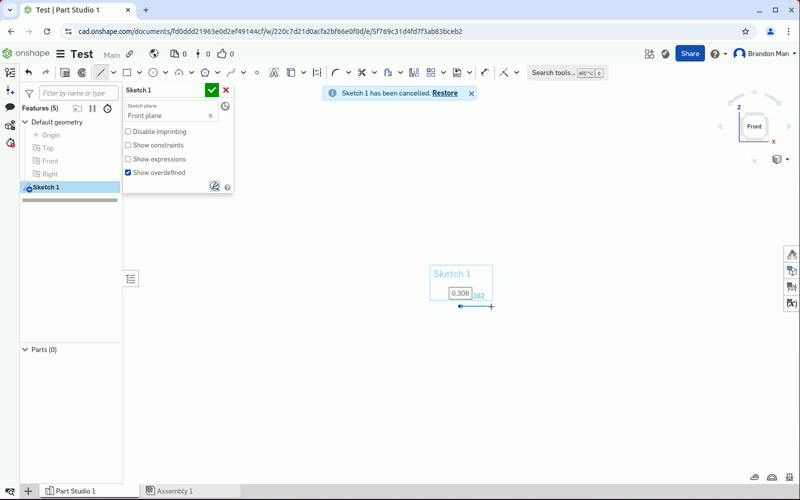
mouse_move(461, 259)
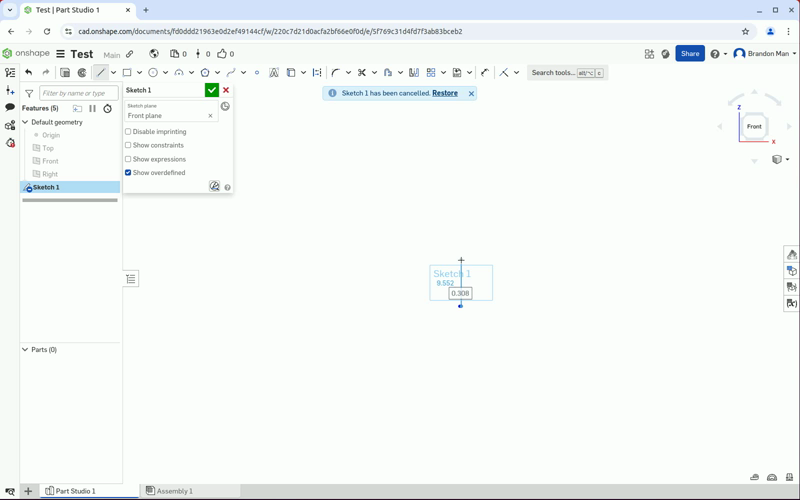
click(461, 259)
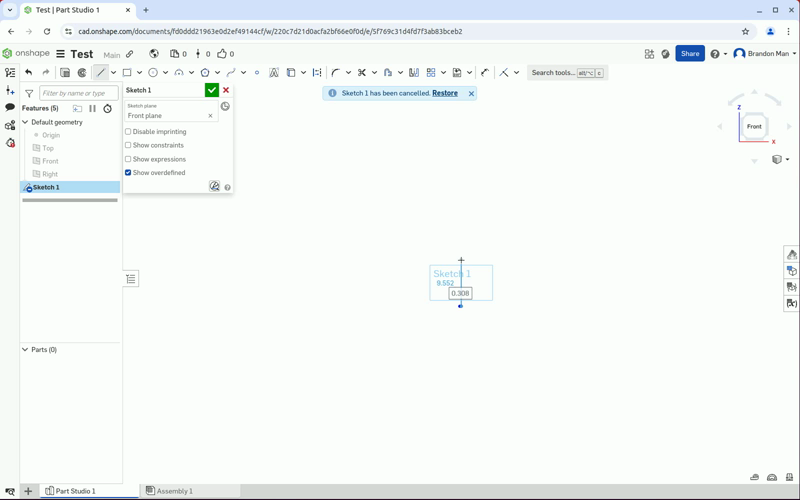
key_up(shift)
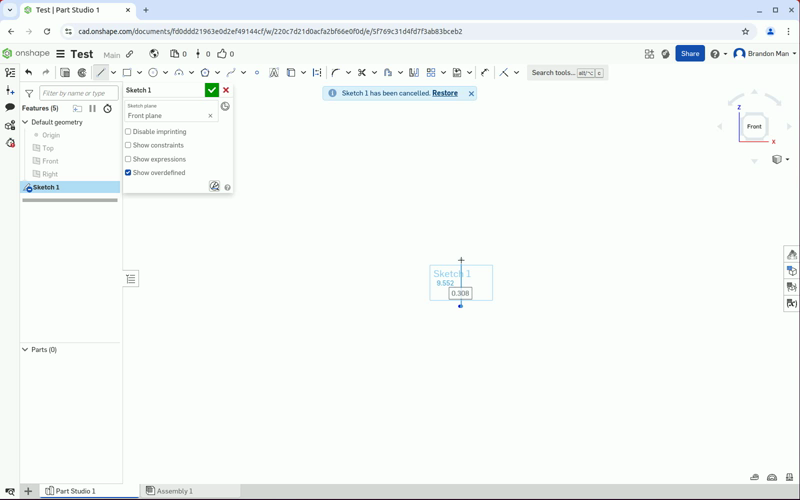
key_down(shift)
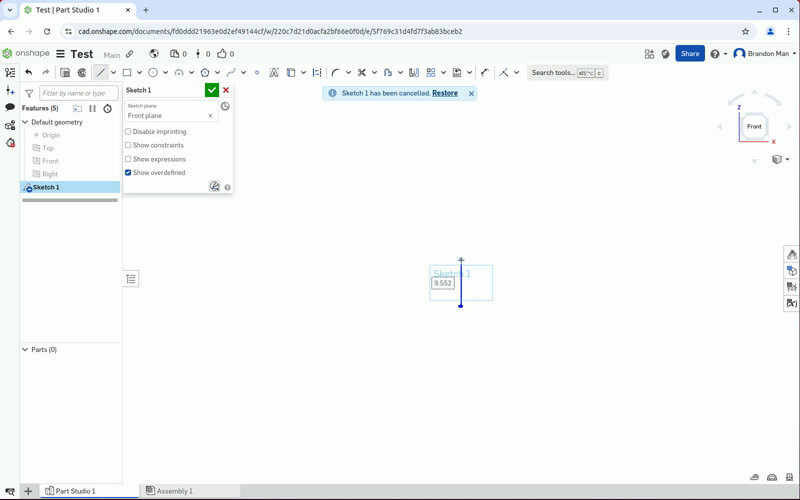
mouse_move(491, 259)
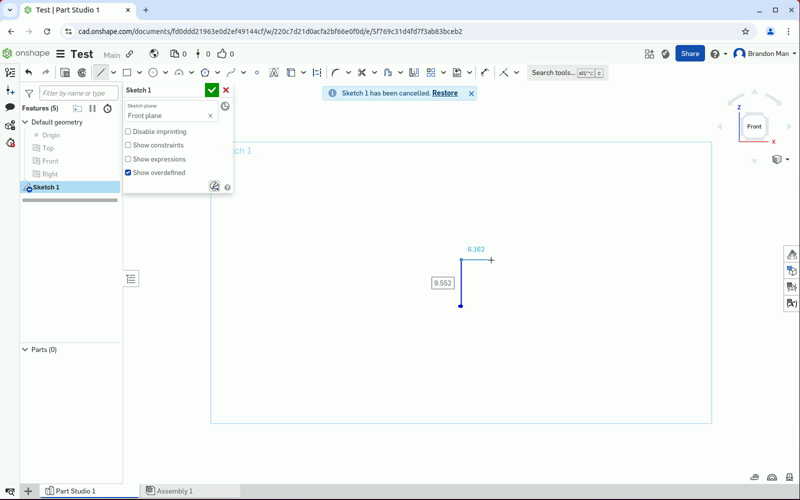
mouse_move(459, 259)
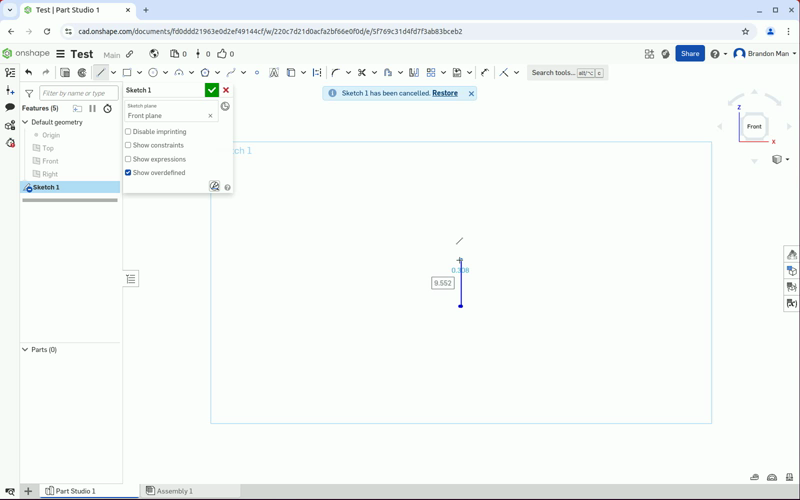
scroll(6)
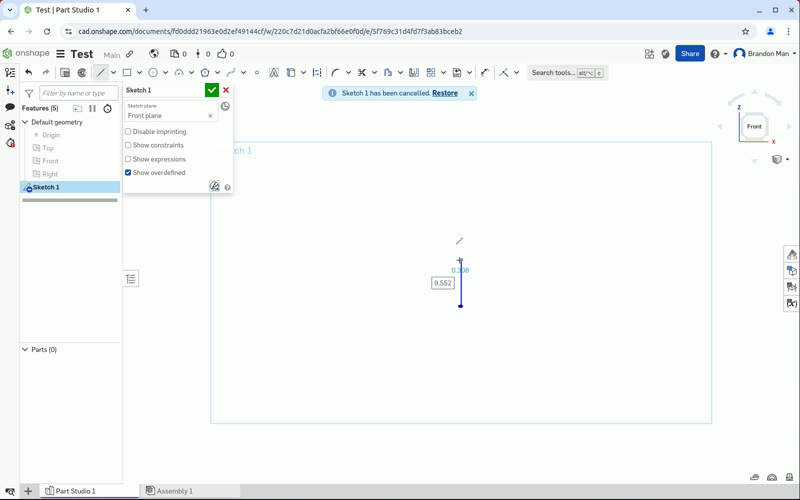
scroll(6)
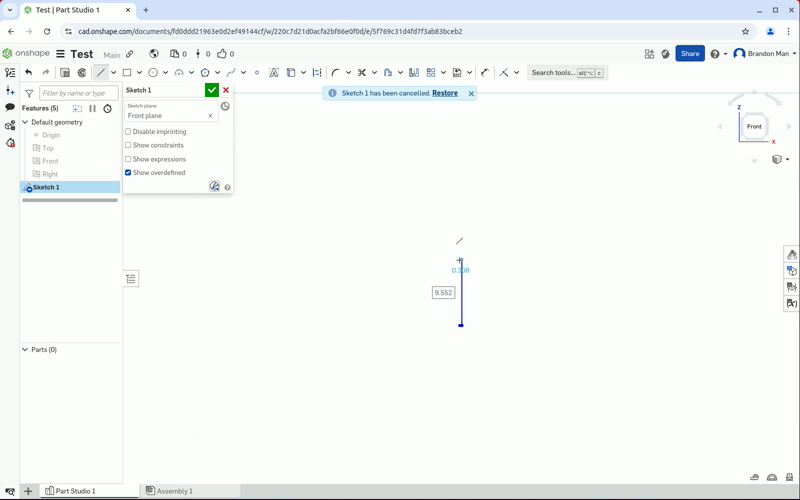
scroll(6)
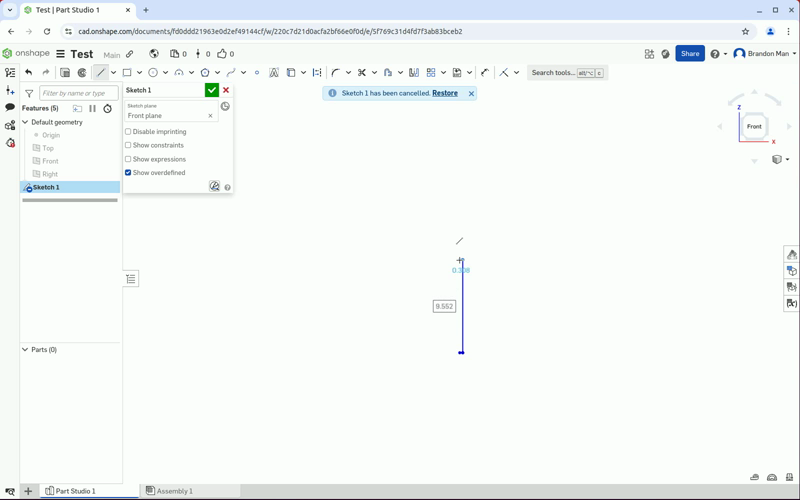
scroll(6)
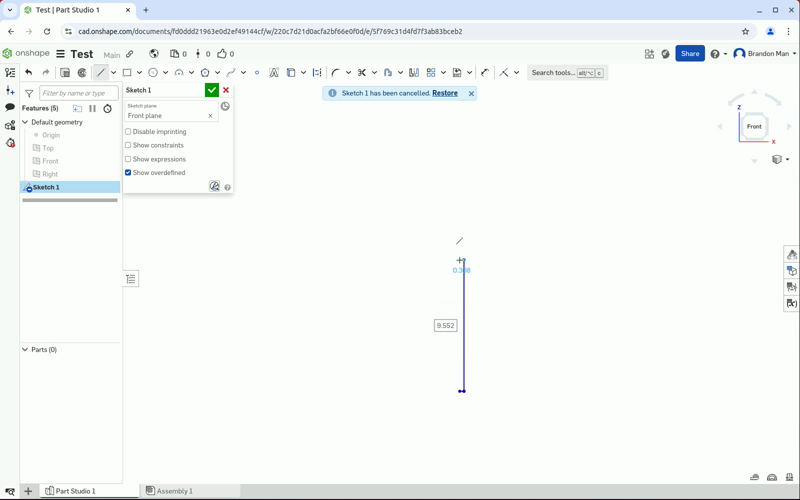
scroll(6)
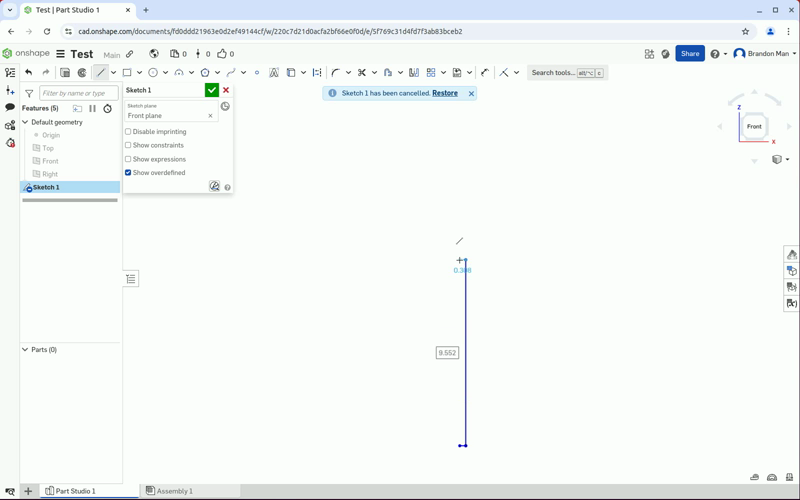
scroll(6)
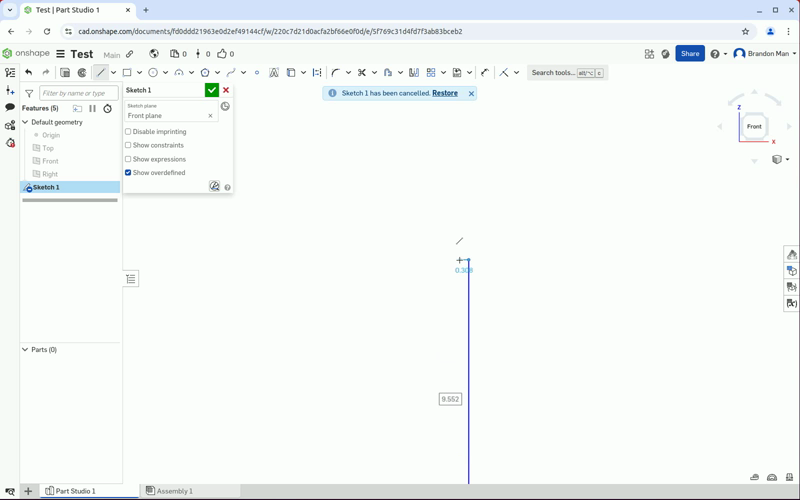
scroll(6)
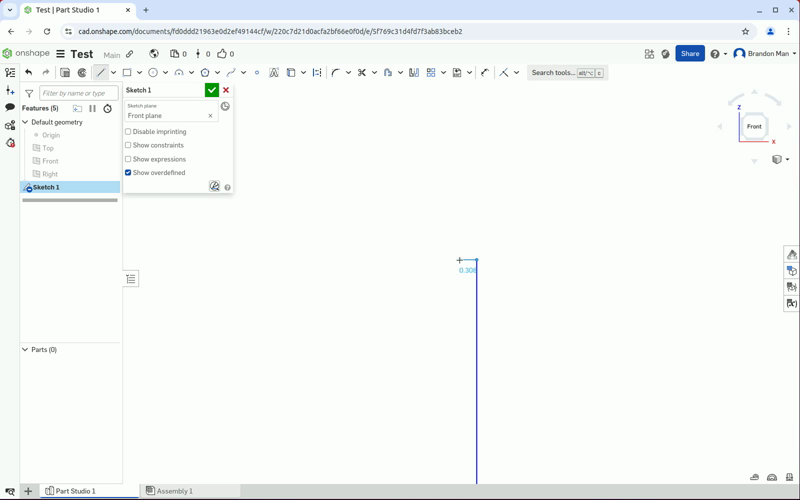
click(459, 259)
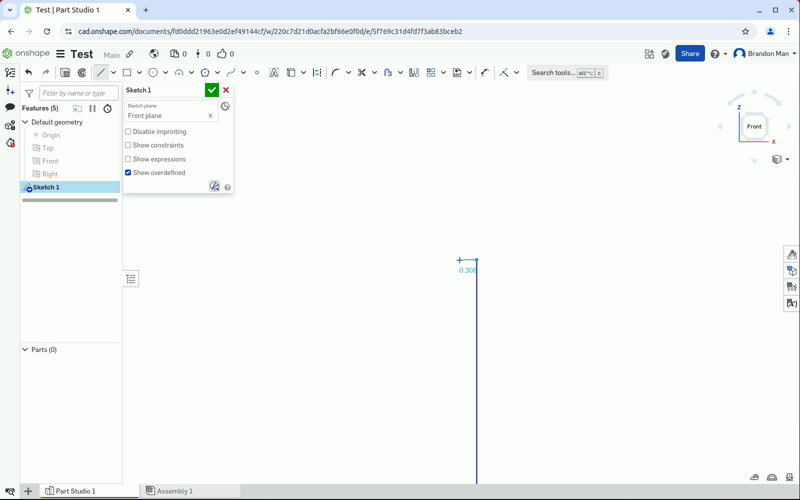
scroll(-6)
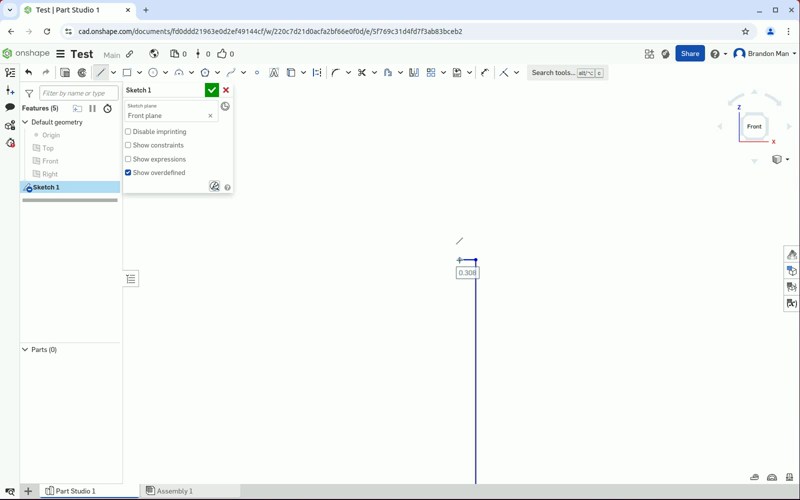
scroll(-6)
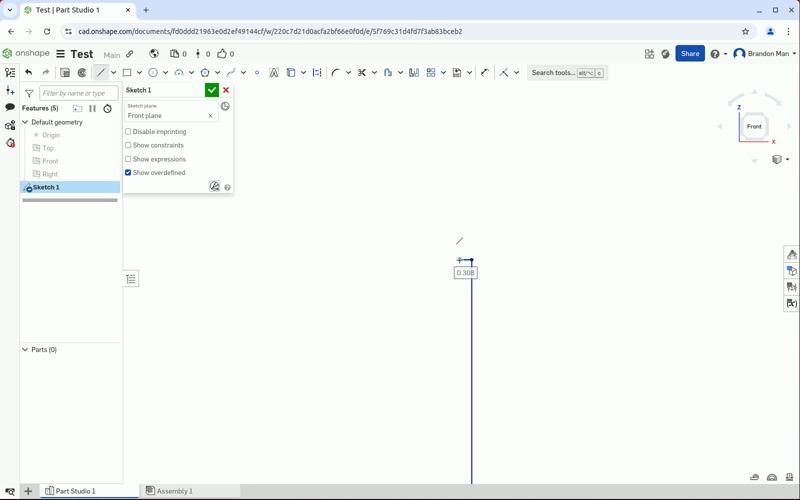
scroll(-6)
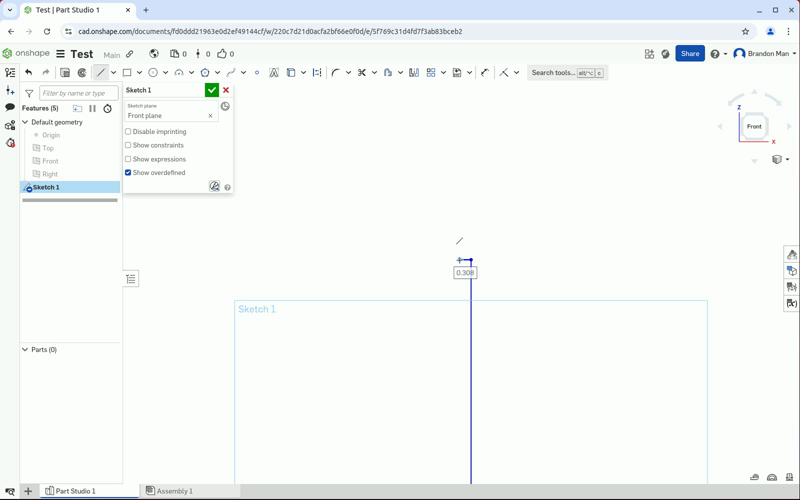
scroll(-6)
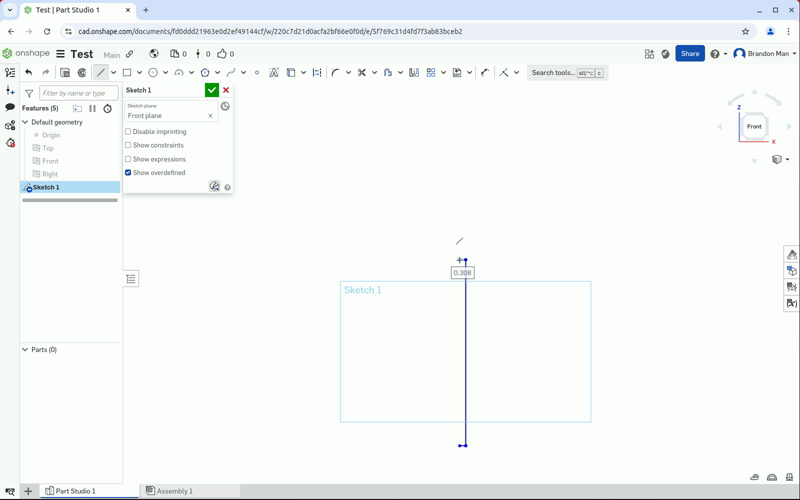
scroll(-6)
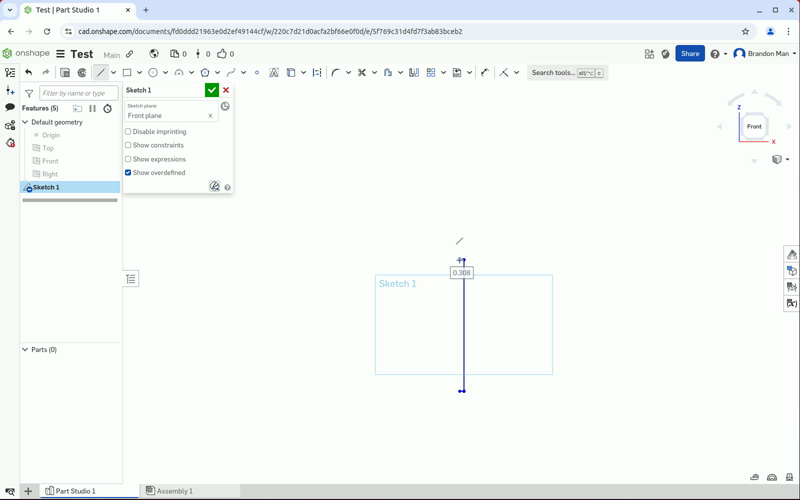
scroll(-6)
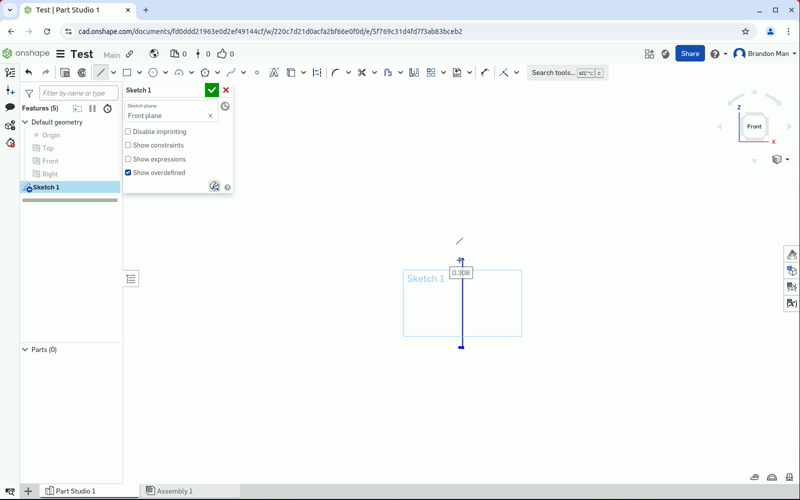
scroll(-6)
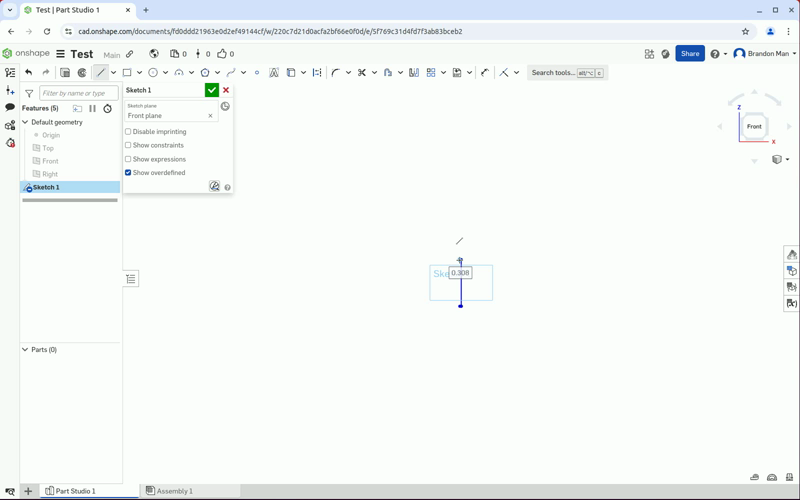
key_up(shift)
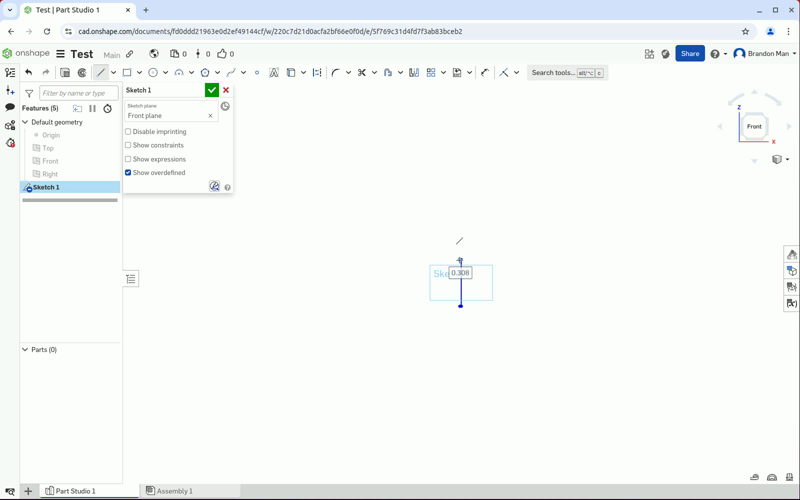
mouse_move(489, 259)
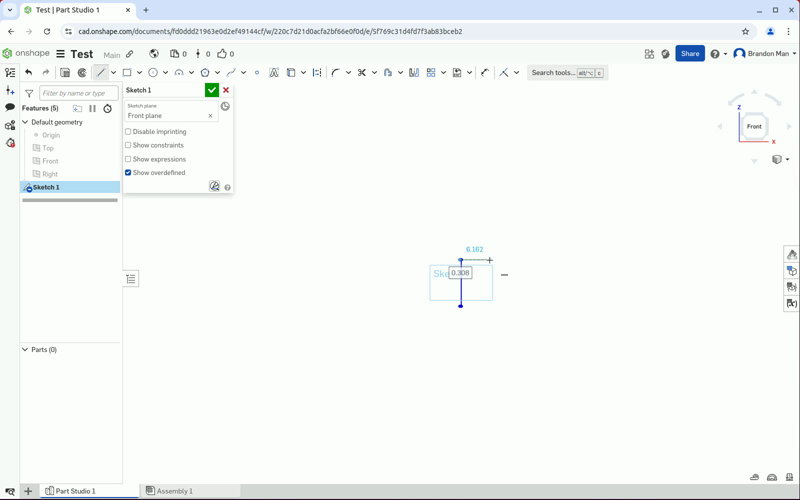
key_down(shift)
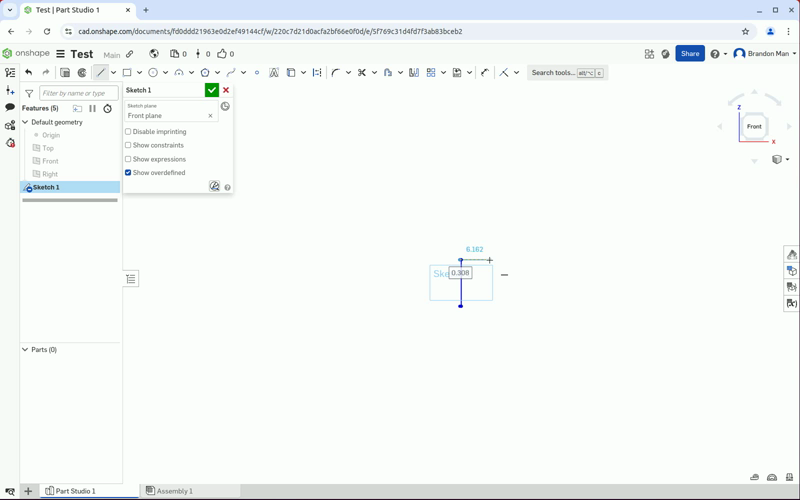
mouse_move(459, 306)
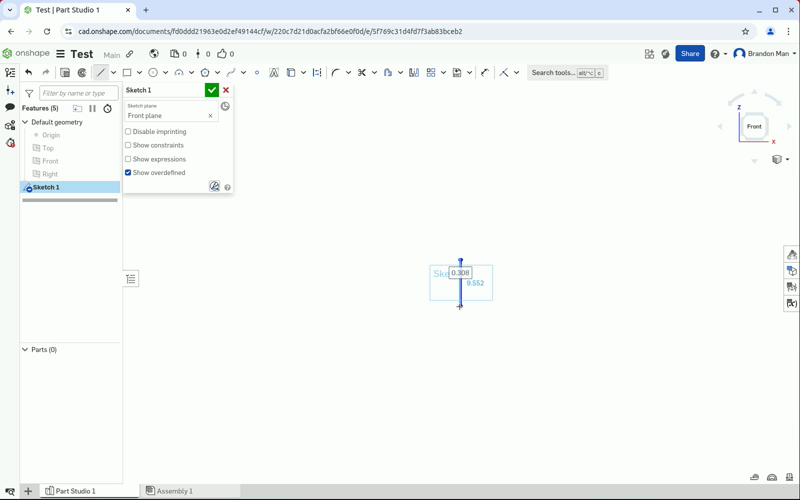
scroll(6)
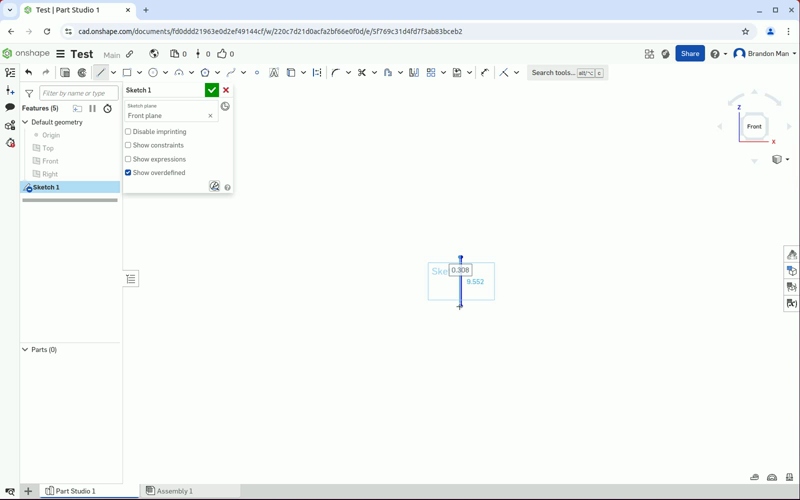
scroll(6)
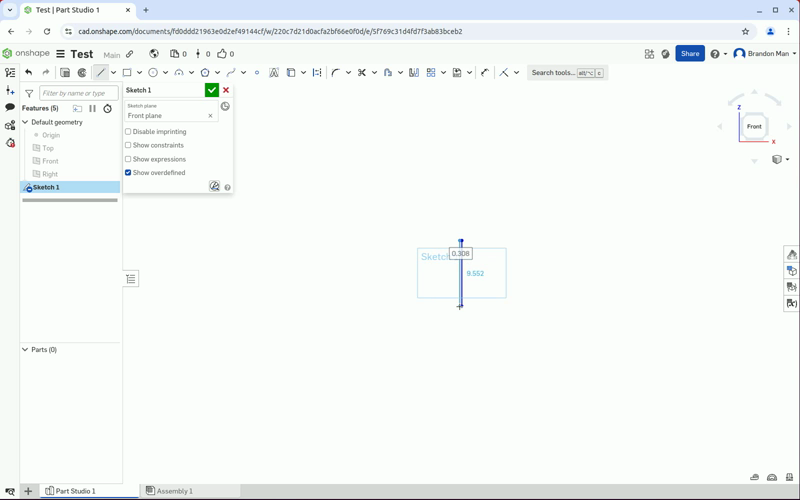
scroll(6)
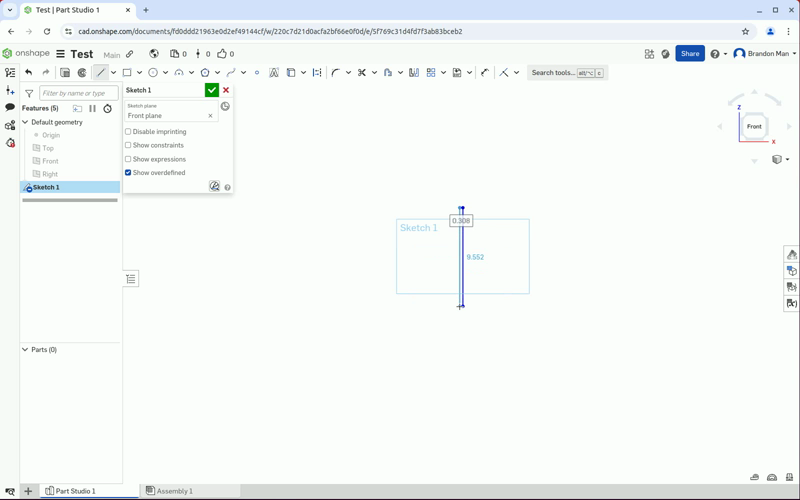
scroll(6)
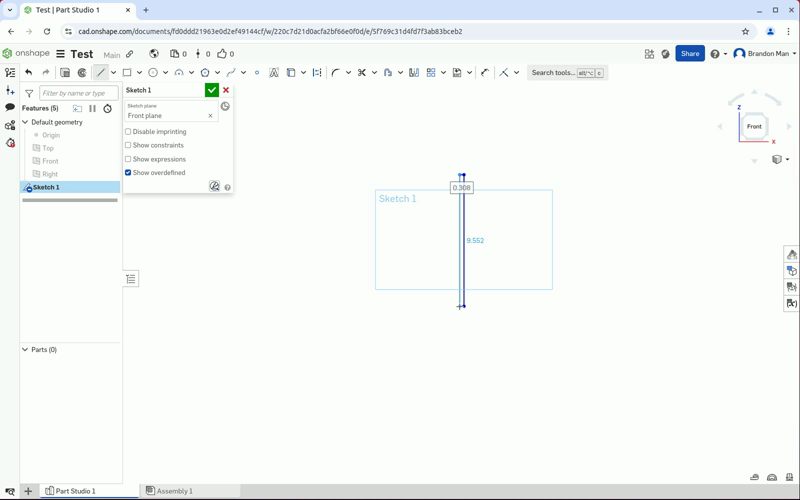
scroll(6)
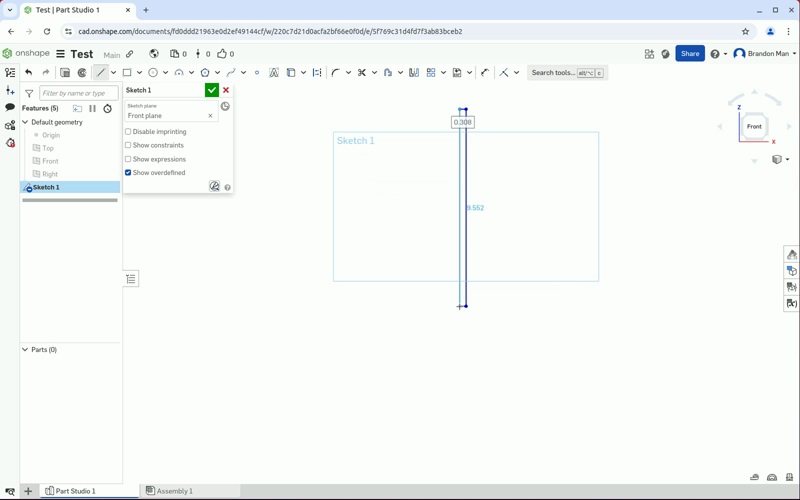
scroll(6)
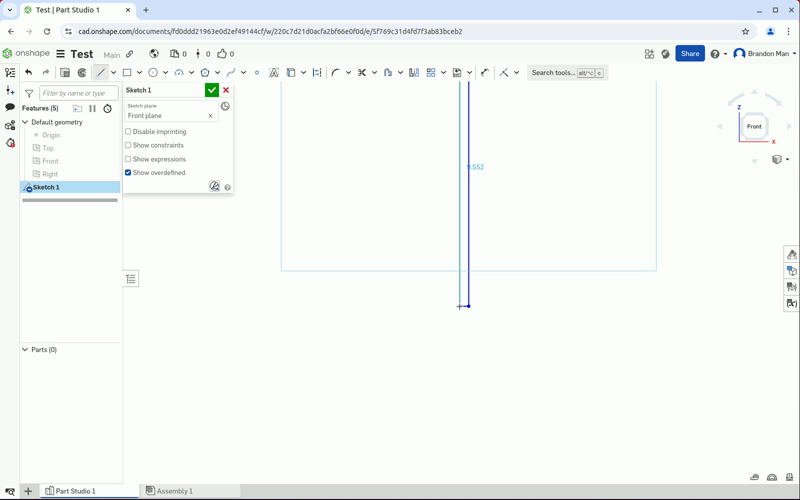
scroll(6)
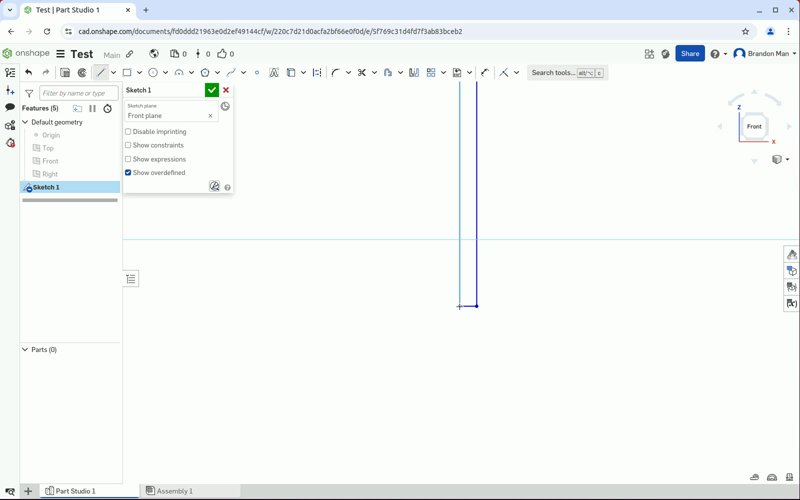
key_up(shift)
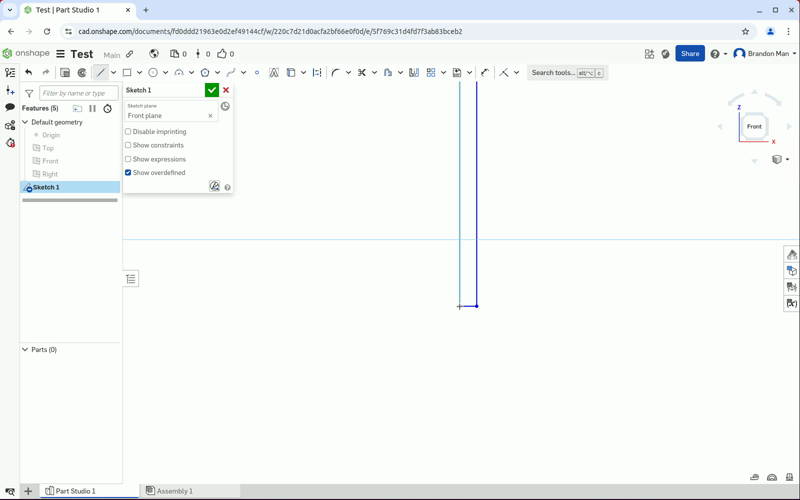
click(459, 306)
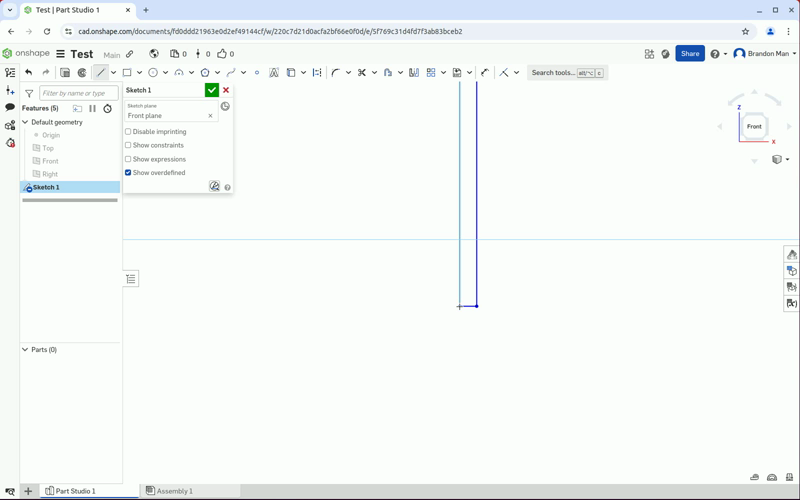
scroll(-6)
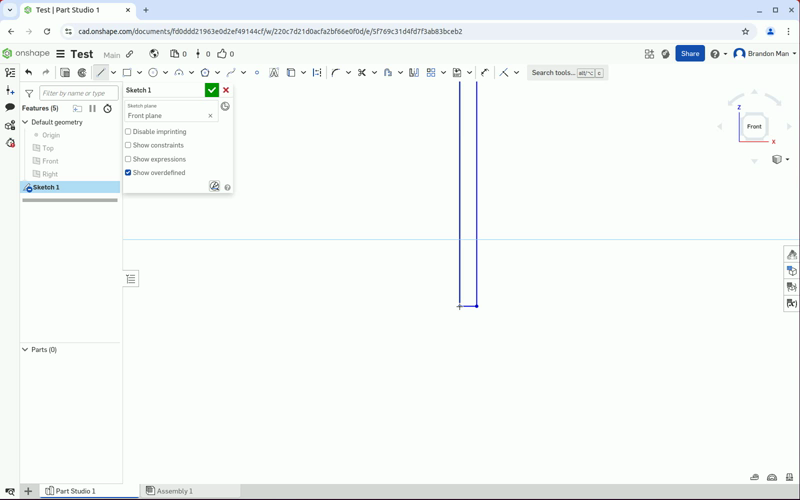
scroll(-6)
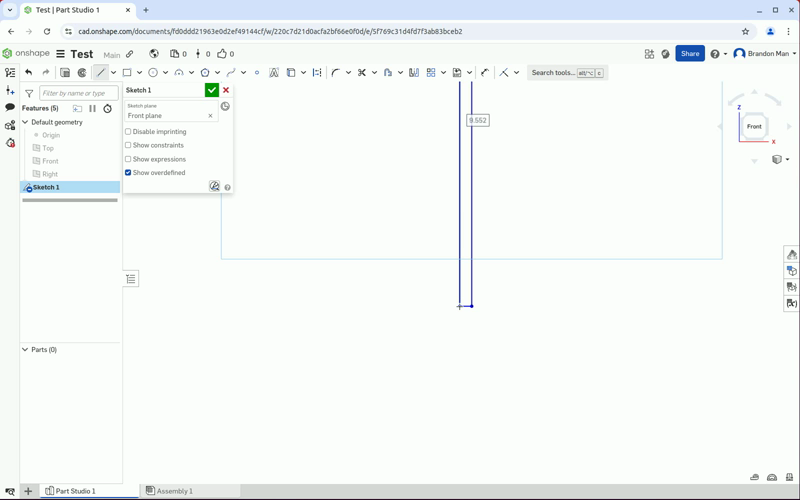
scroll(-6)
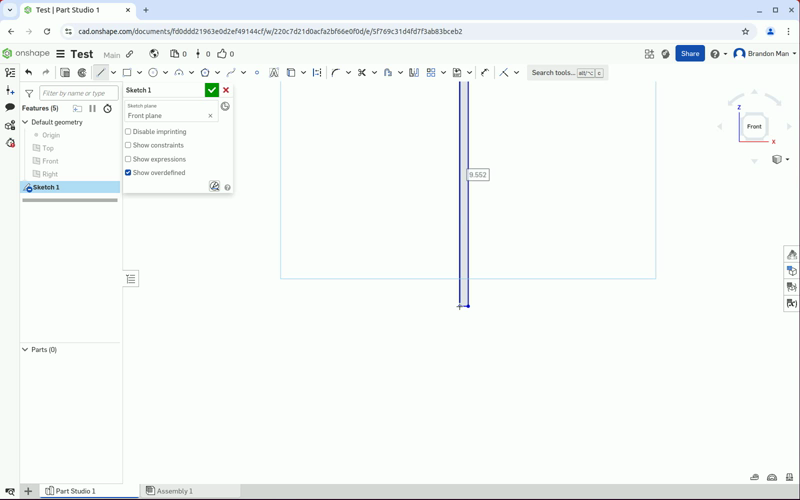
scroll(-6)
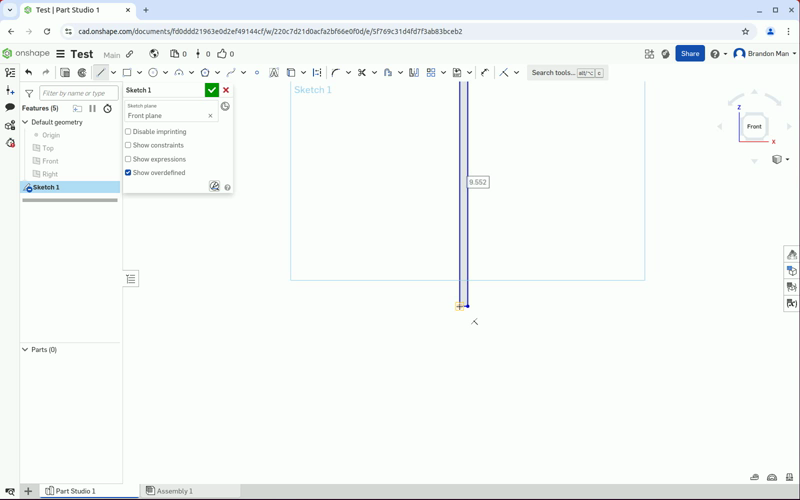
scroll(-6)
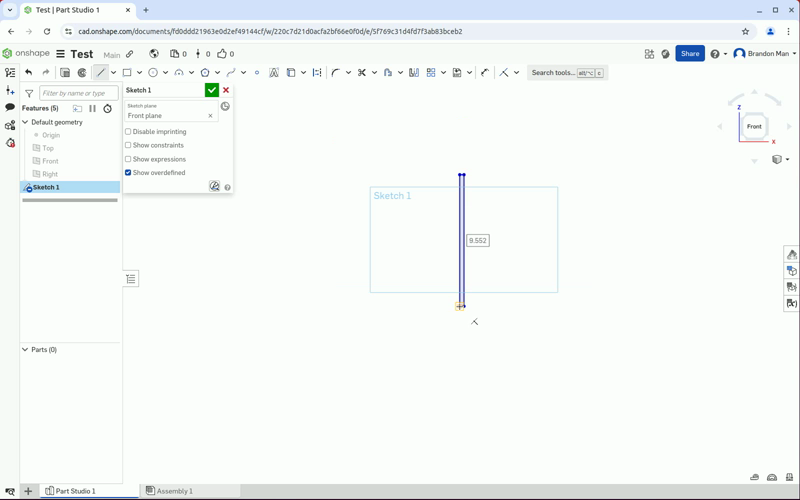
scroll(-6)
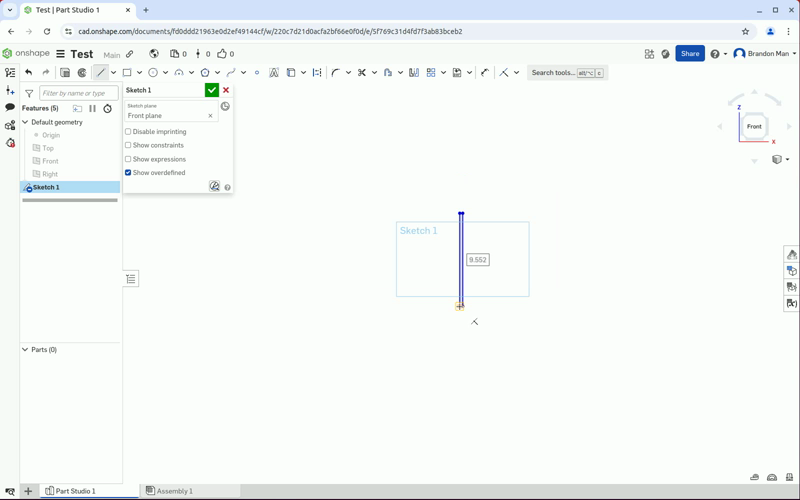
scroll(-6)
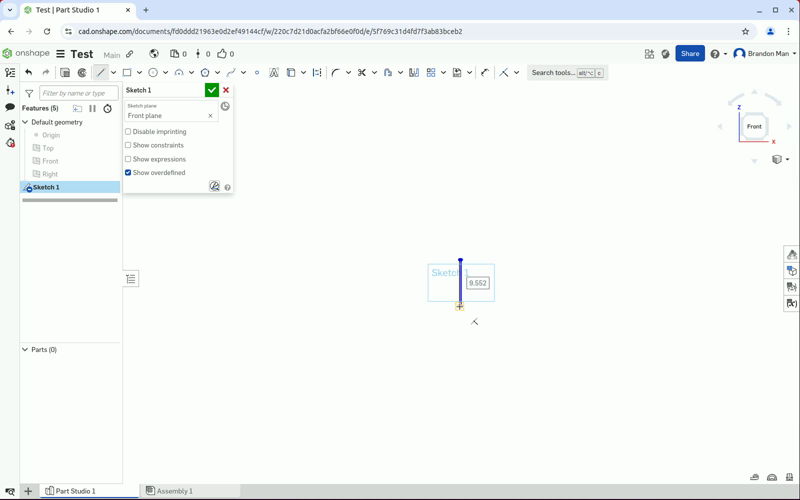
key(esc)
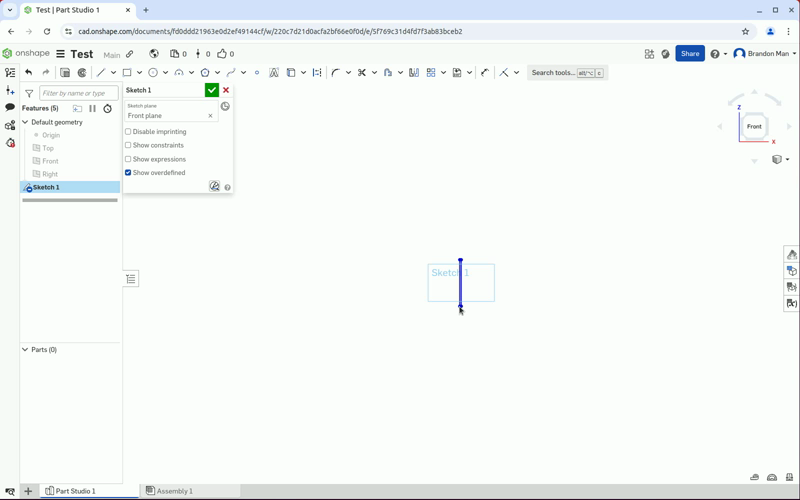
mouse_move(460, 279)
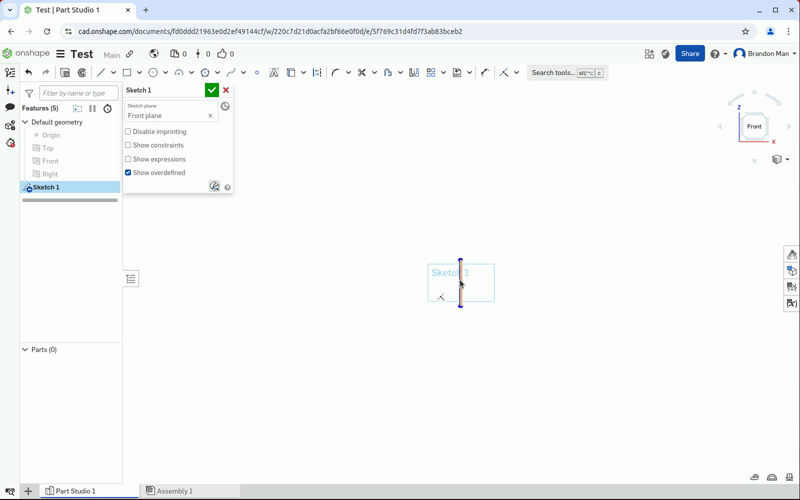
scroll(6)
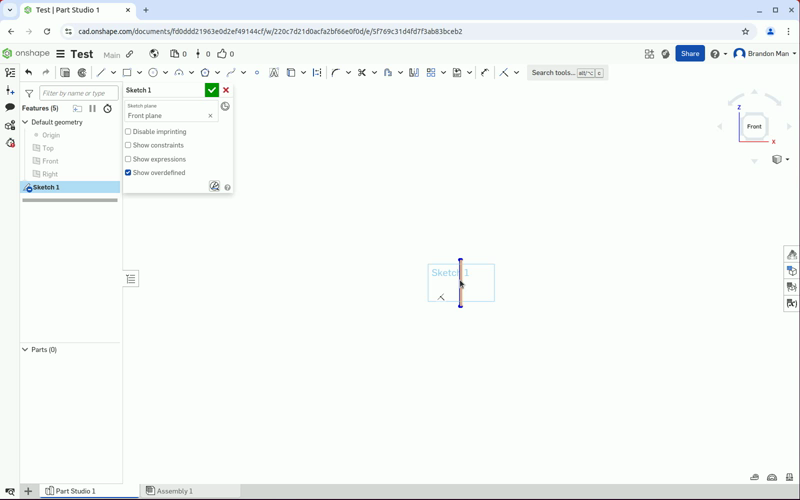
scroll(6)
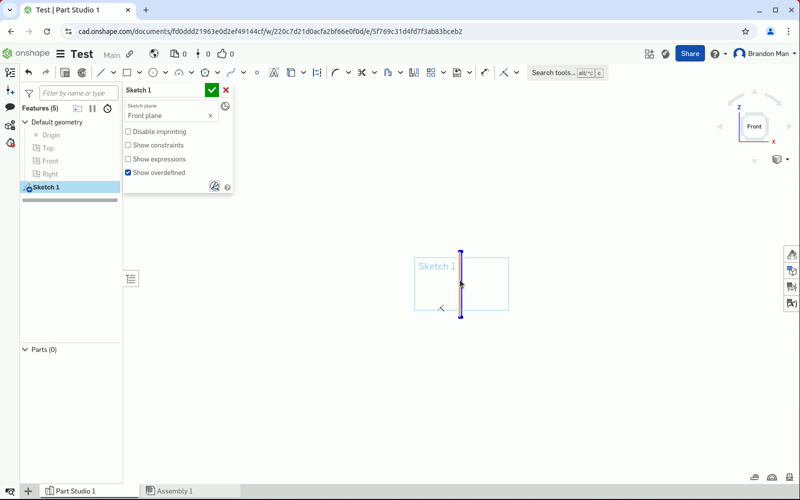
scroll(6)
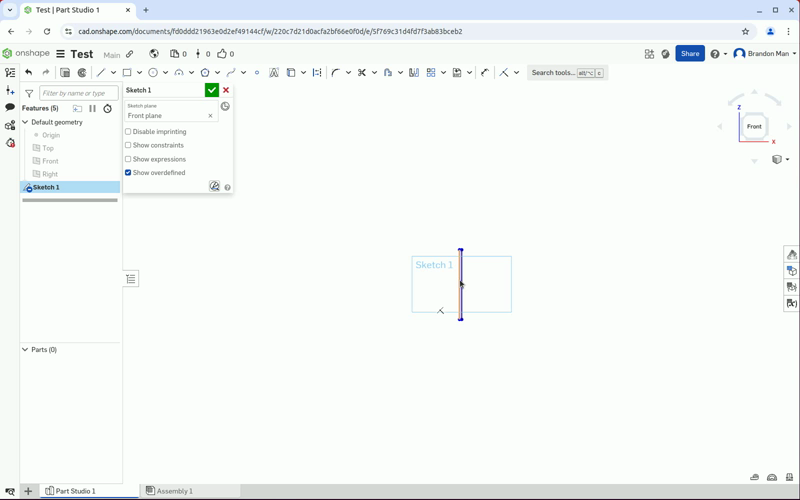
scroll(6)
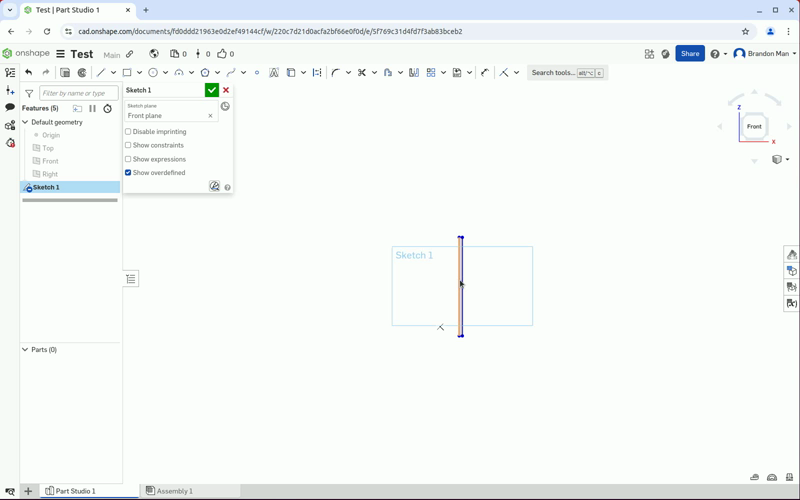
scroll(6)
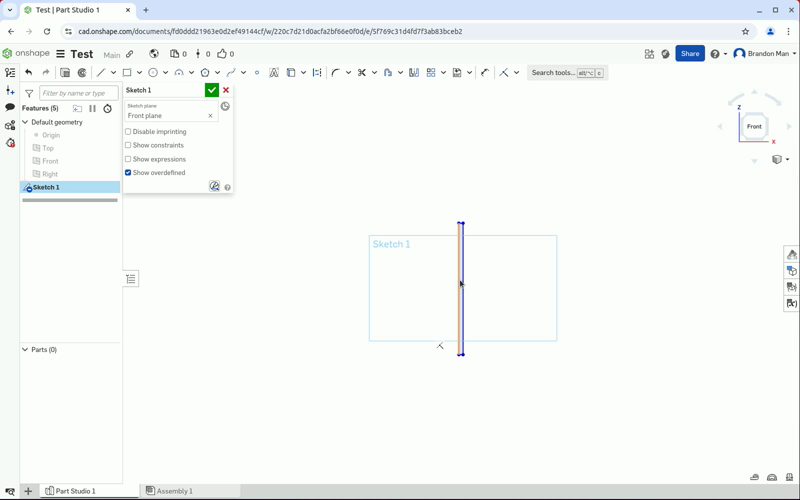
scroll(6)
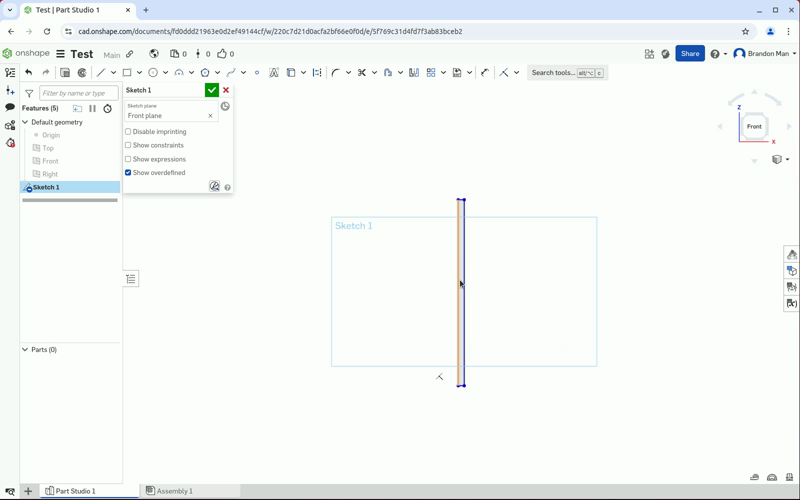
scroll(6)
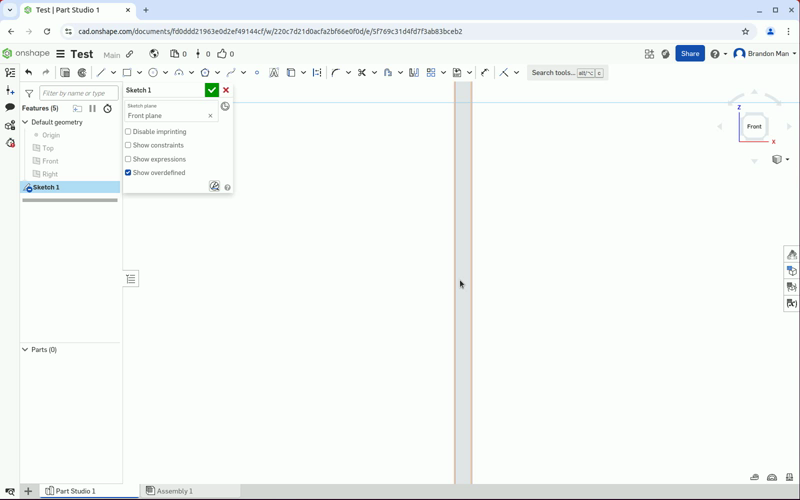
click(460, 279)
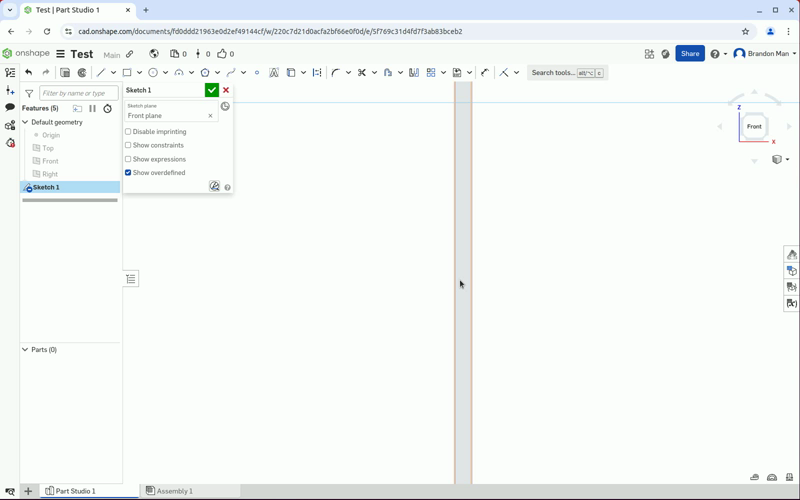
scroll(-6)
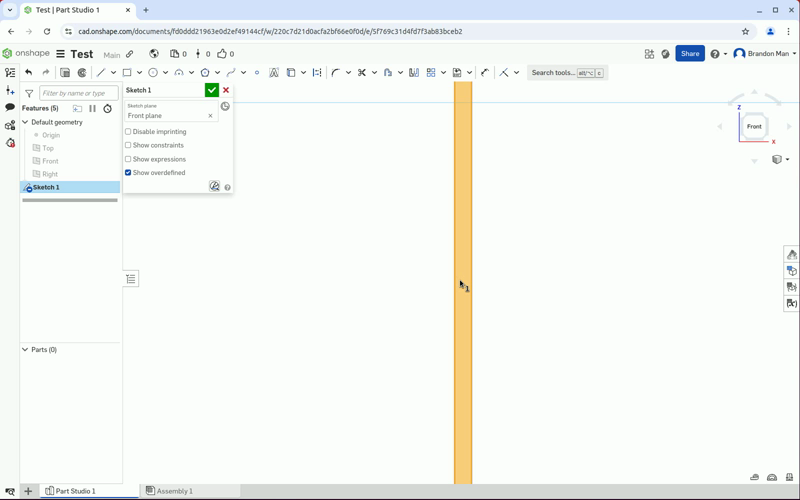
scroll(-6)
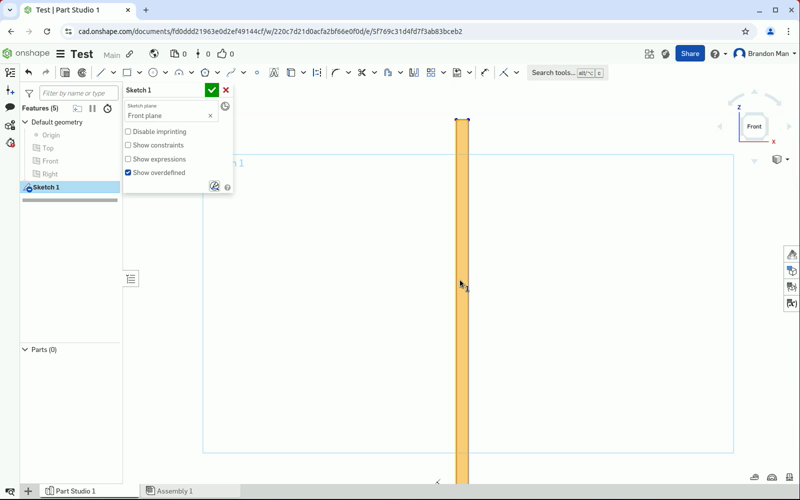
scroll(-6)
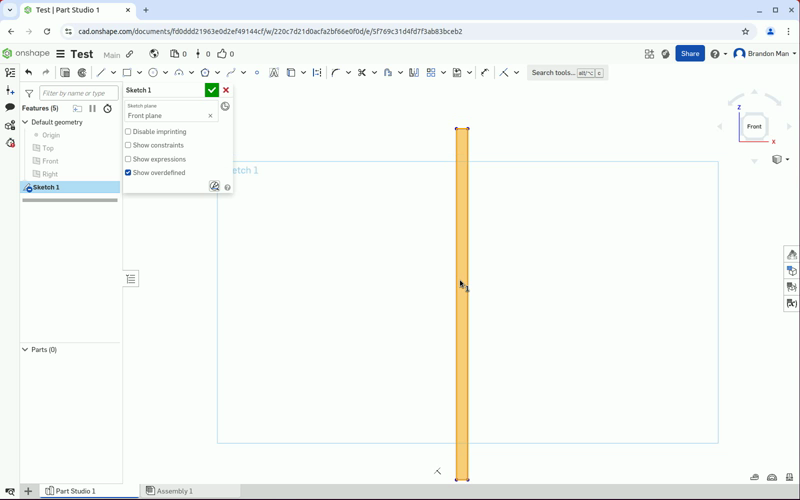
scroll(-6)
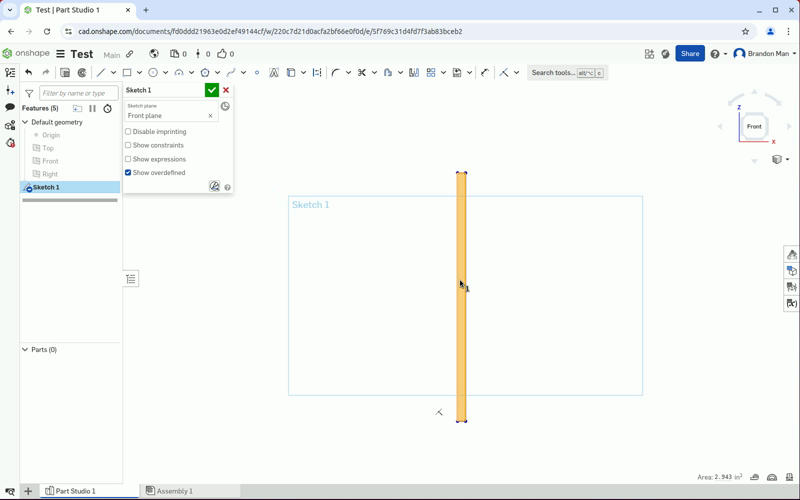
scroll(-6)
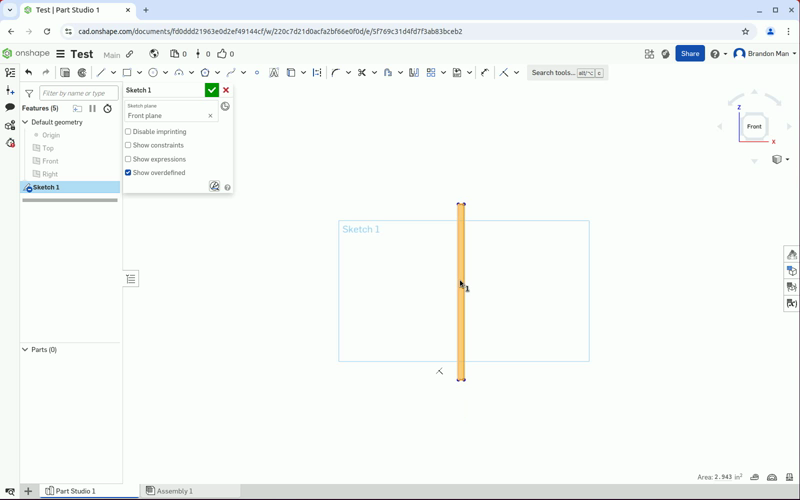
scroll(-6)
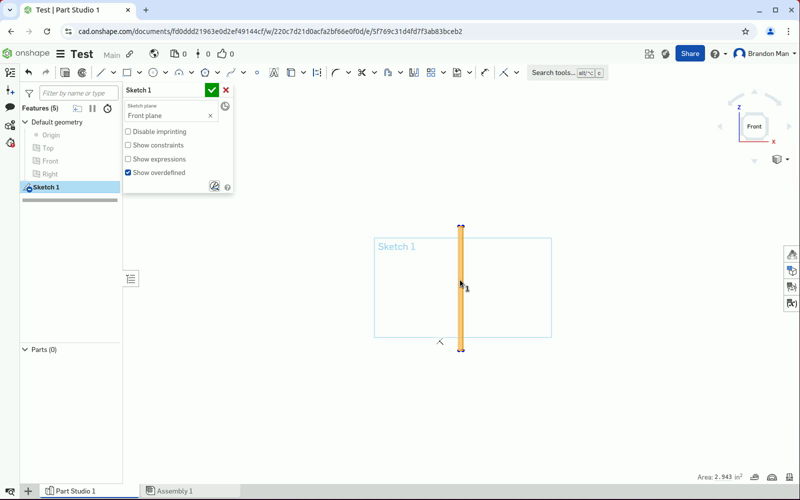
scroll(-6)
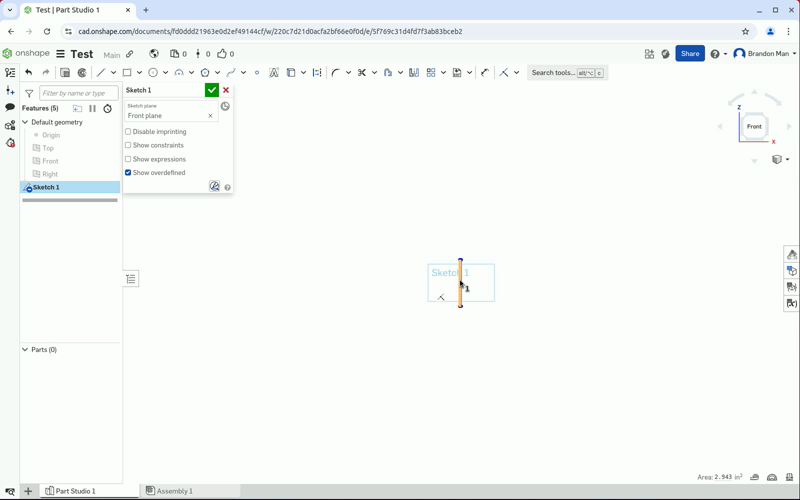
mouse_move(73, 352)
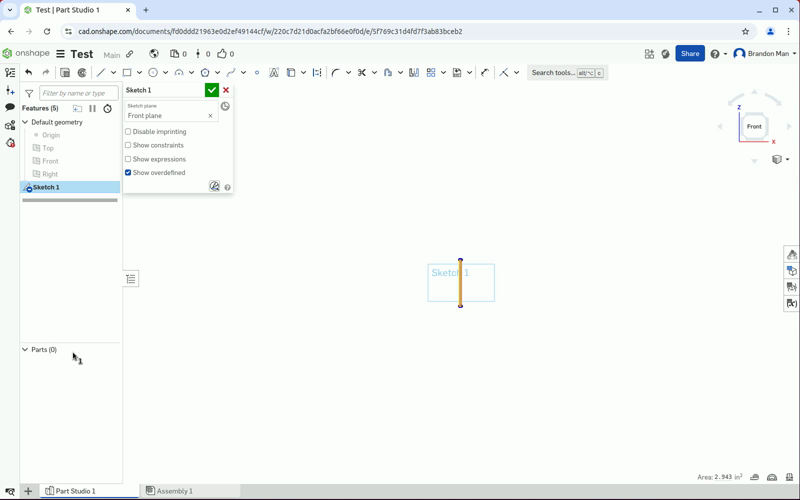
key(shift+y)
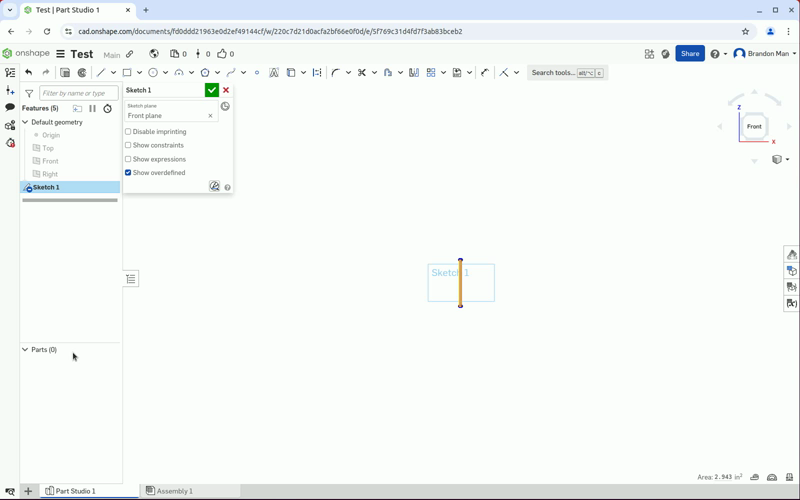
key(shift+e)
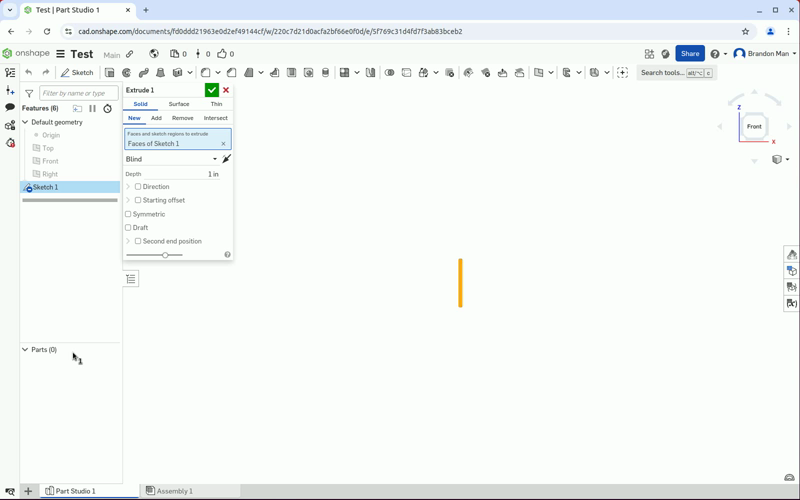
mouse_move(143, 106)
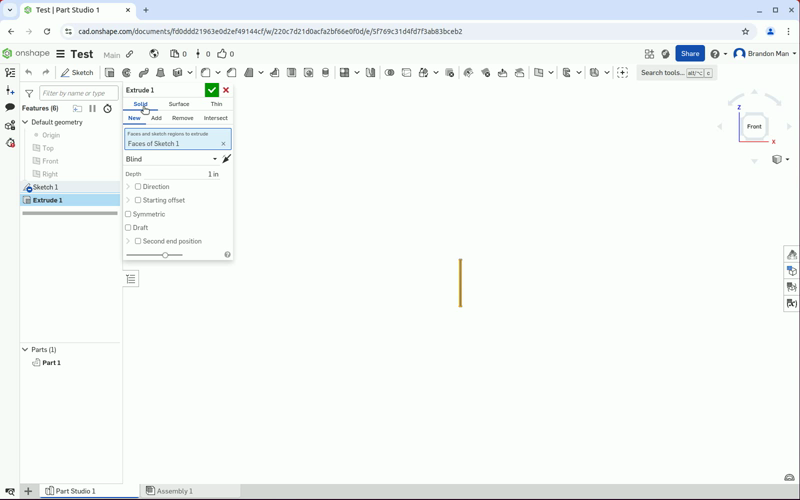
click(143, 106)
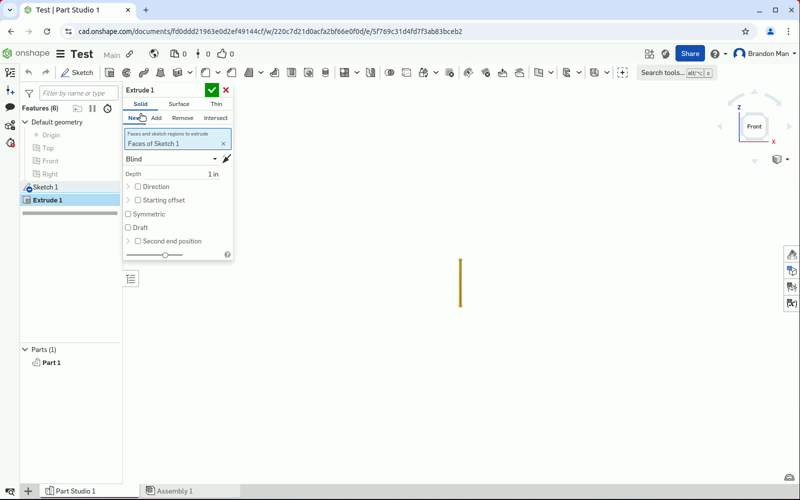
mouse_move(137, 120)
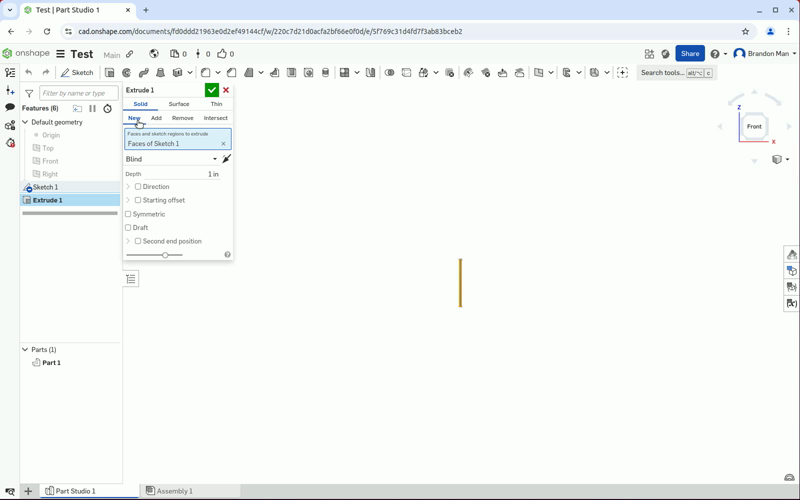
click(137, 120)
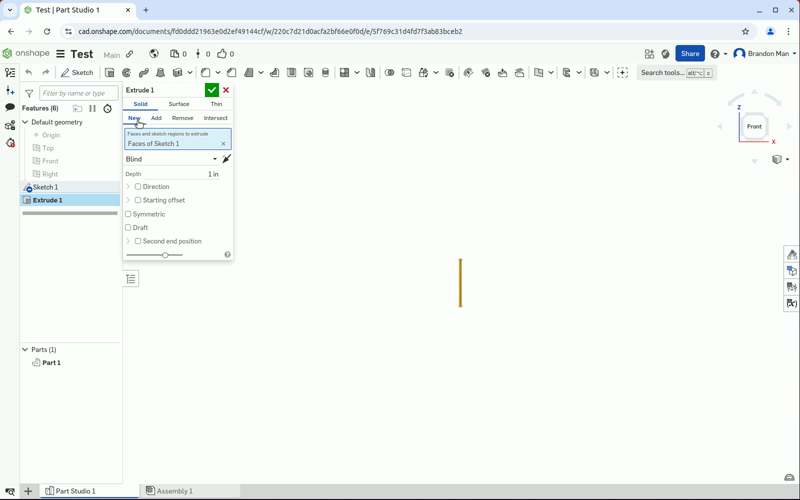
key(tab, 4)
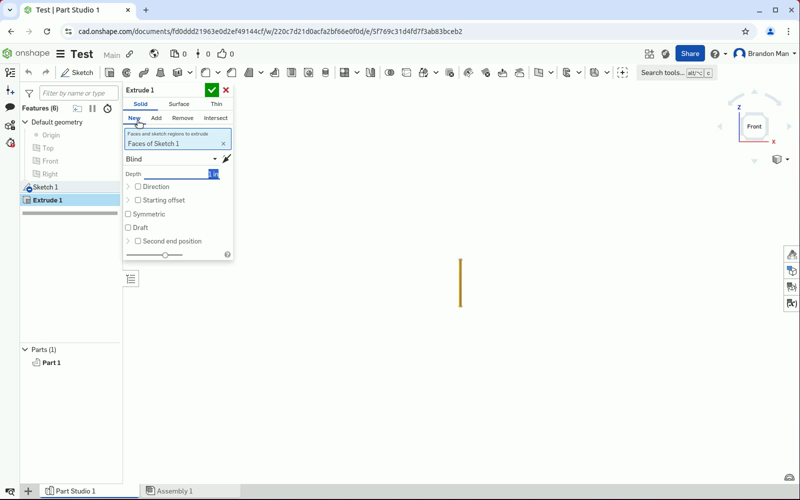
text(-0.241)
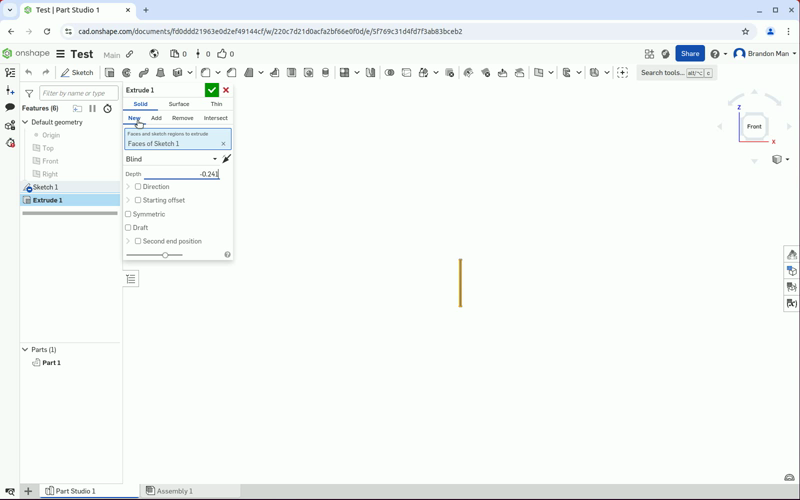
key(enter)
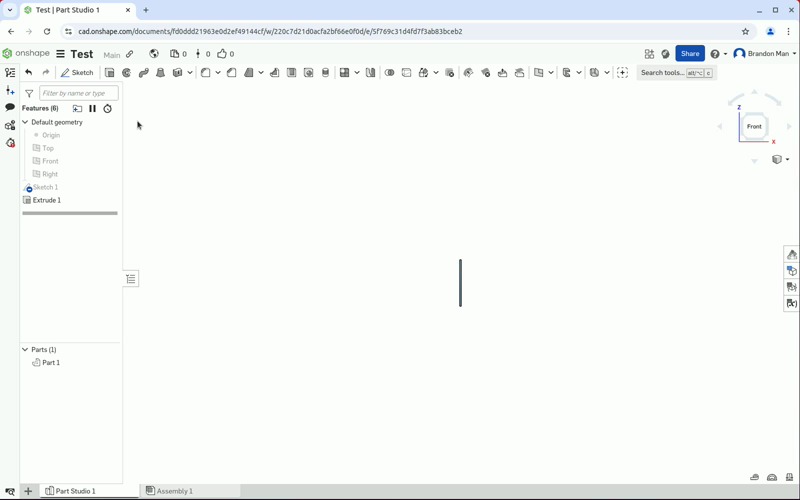
key(shift+h)
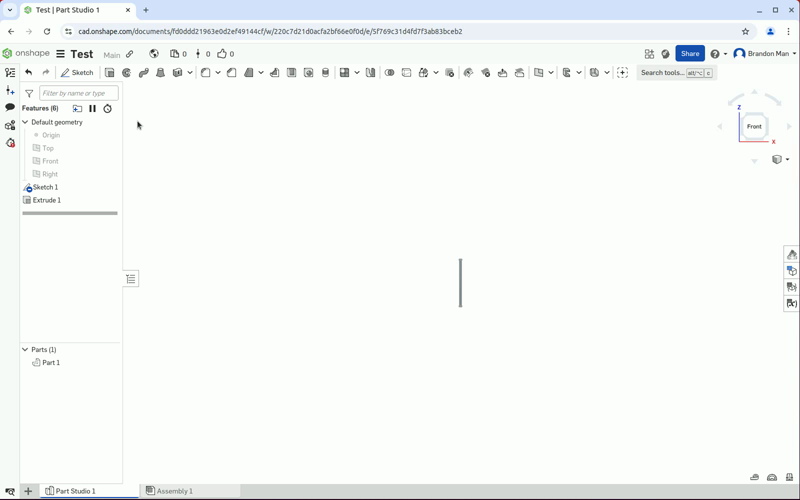
key(shift+h)
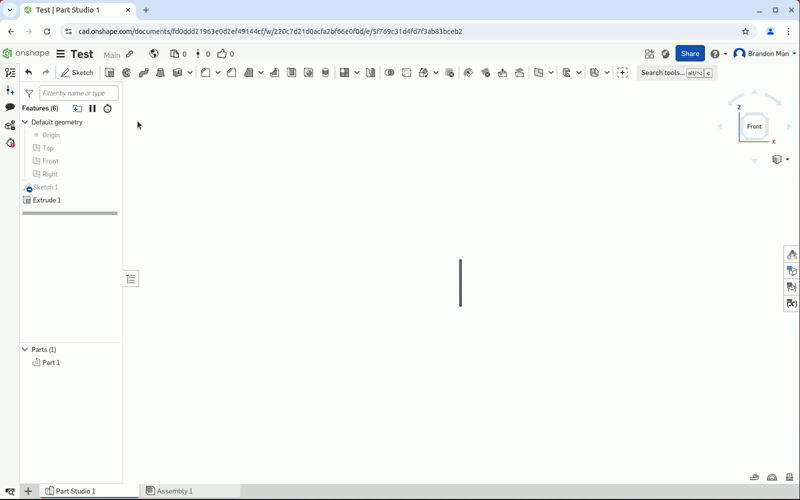
mouse_move(73, 189)
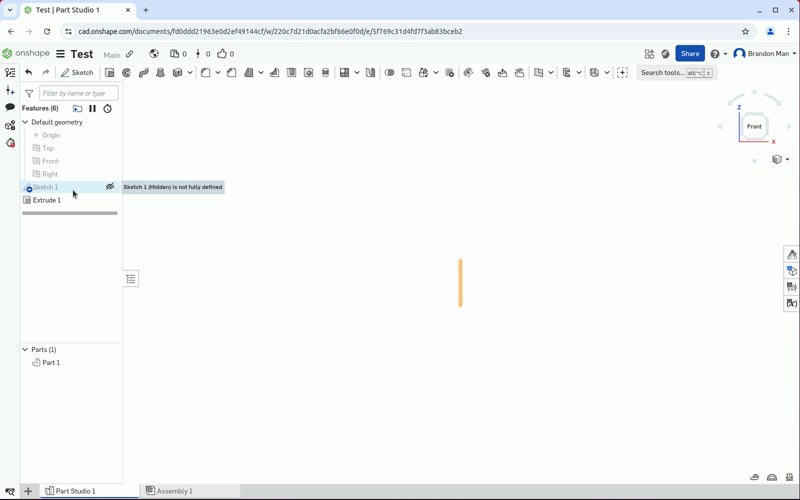
click(73, 189)
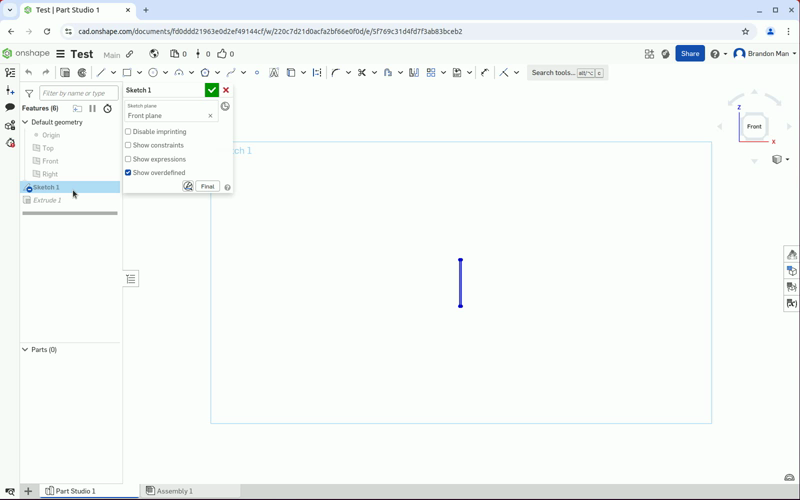
mouse_move(229, 92)
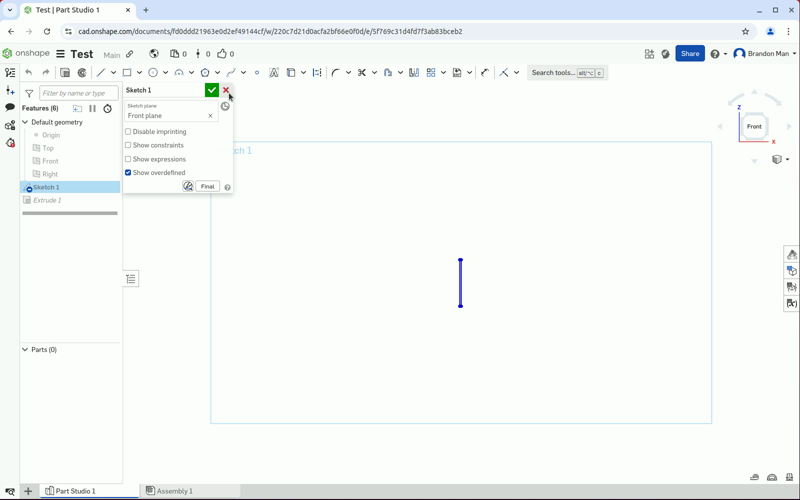
click(229, 92)
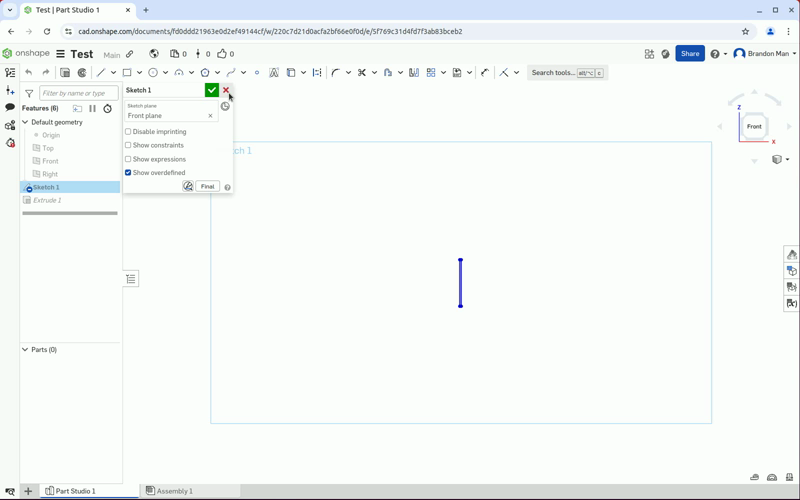
key(shift+s)
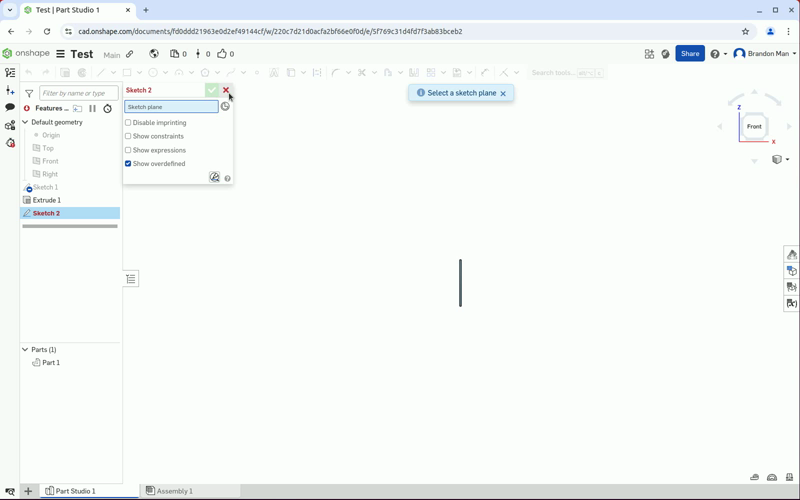
mouse_move(73, 163)
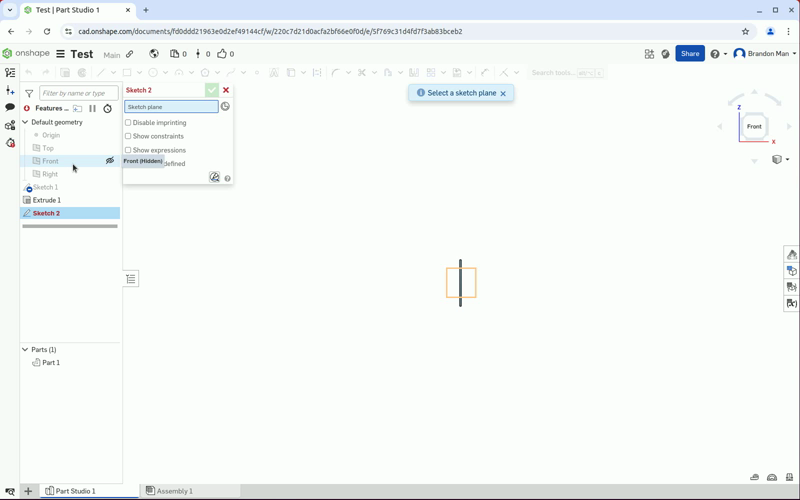
click(73, 163)
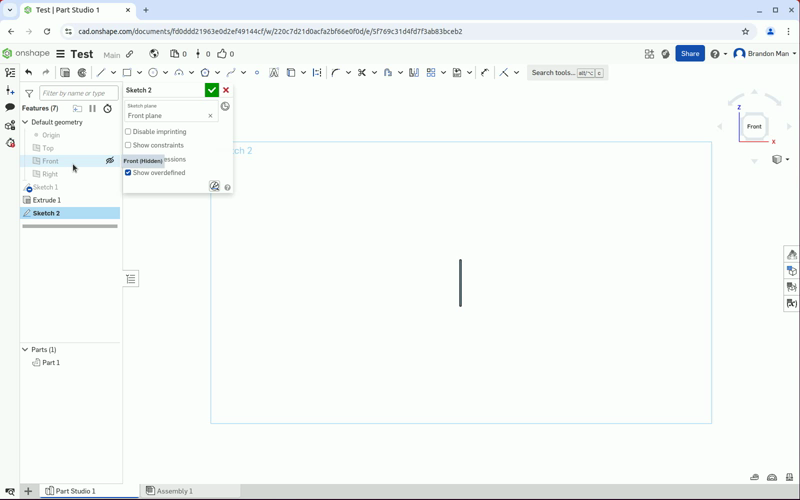
mouse_move(73, 352)
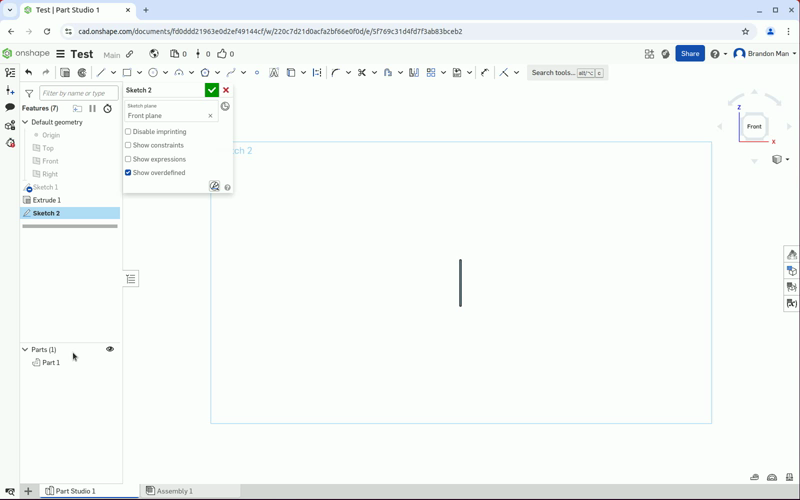
key(y)
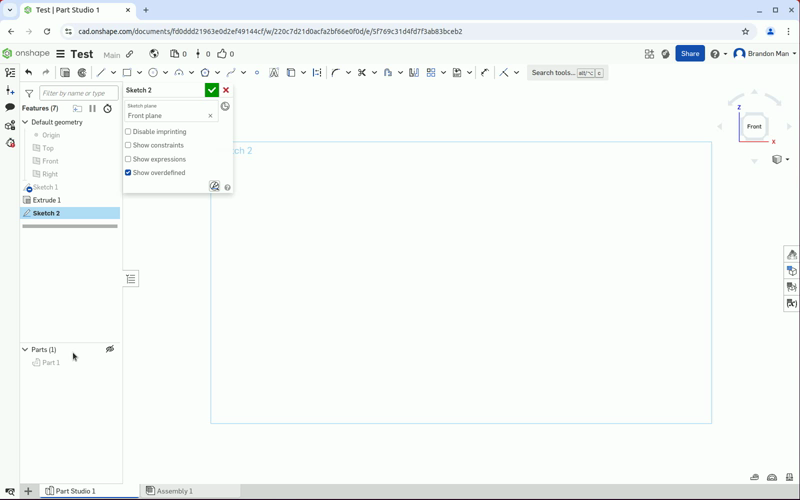
key(l)
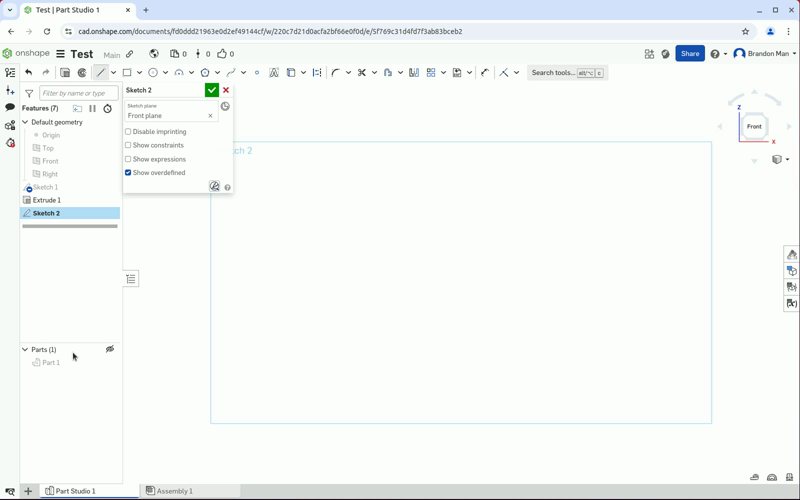
key_down(shift)
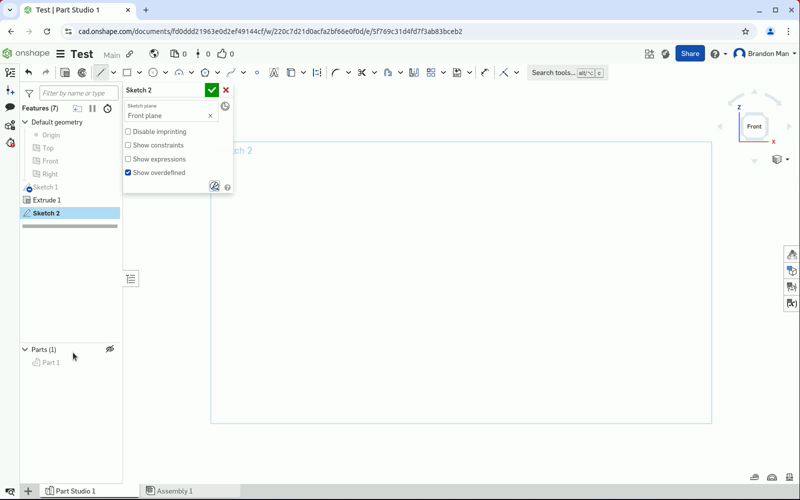
mouse_move(348, 307)
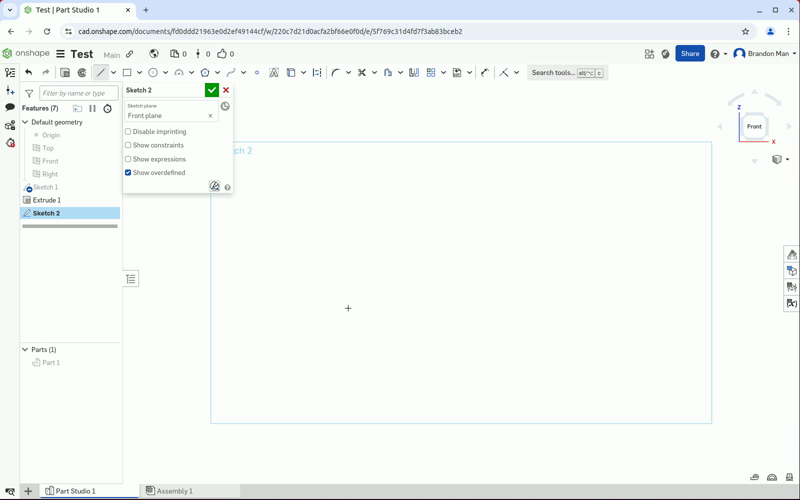
click(348, 307)
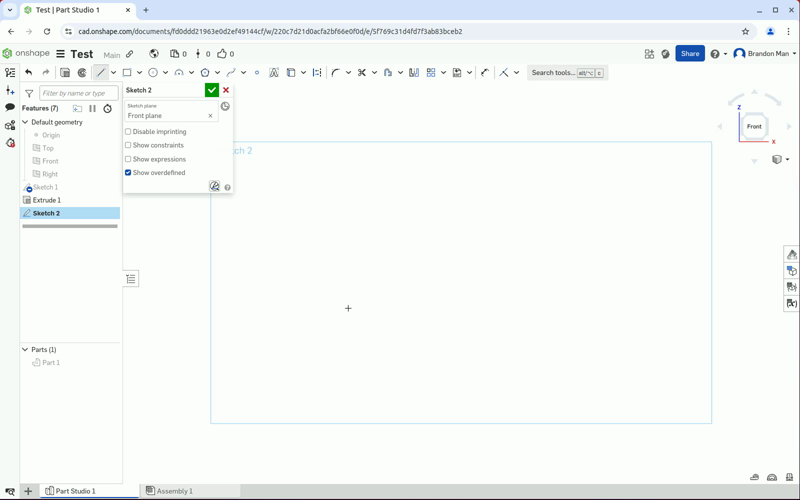
key_up(shift)
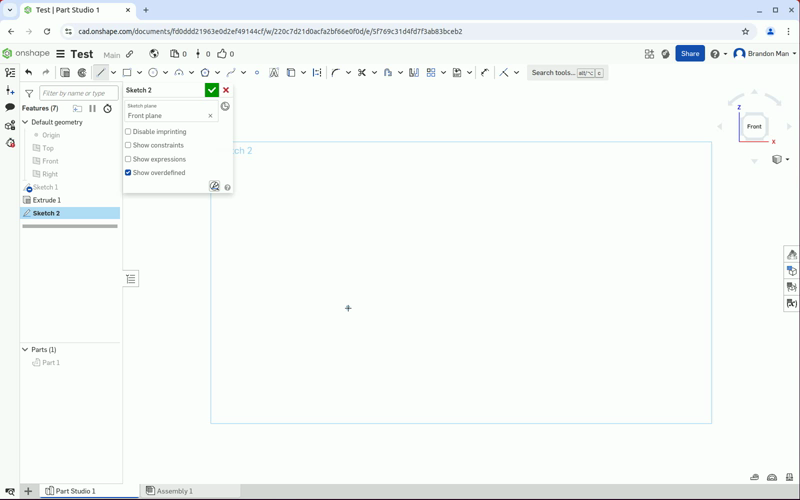
key_down(shift)
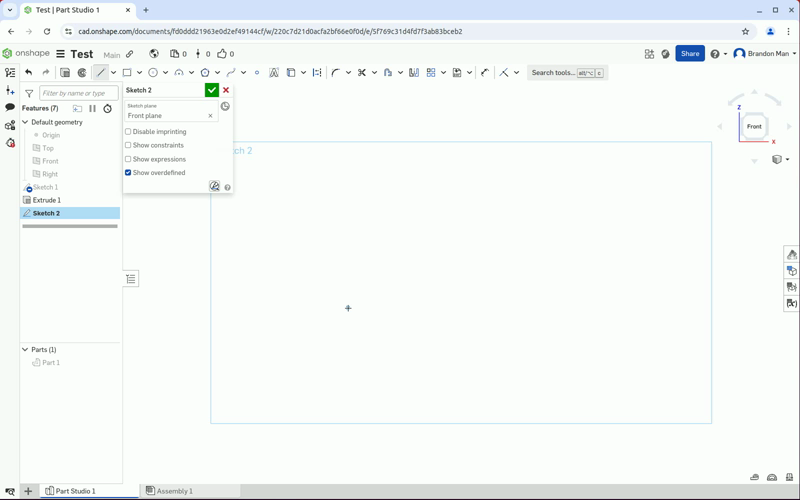
mouse_move(459, 307)
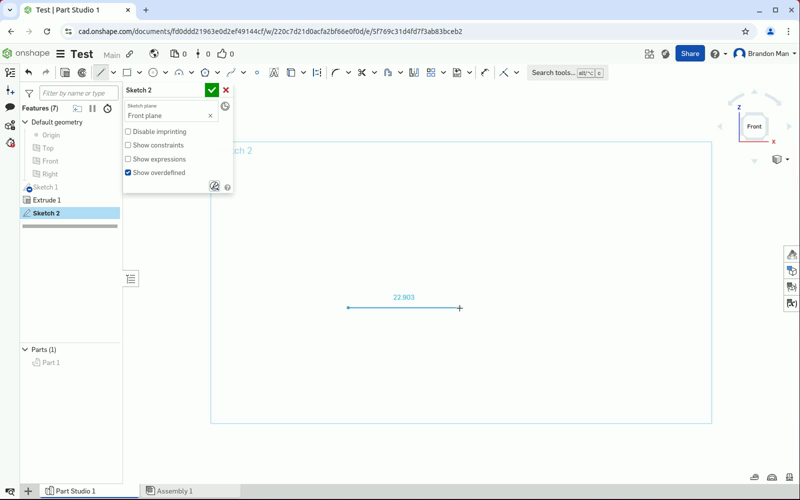
click(459, 307)
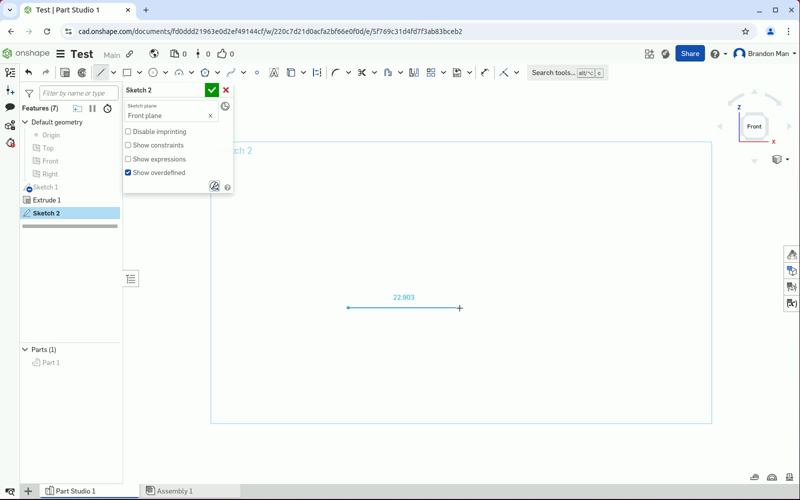
key_up(shift)
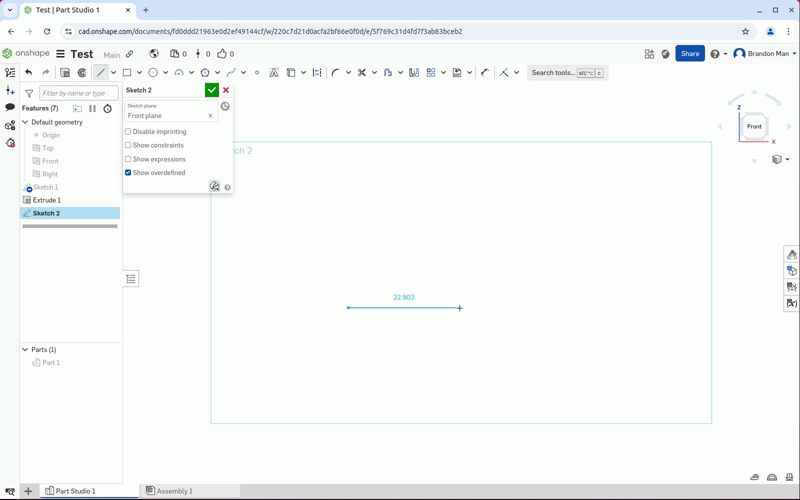
key_down(shift)
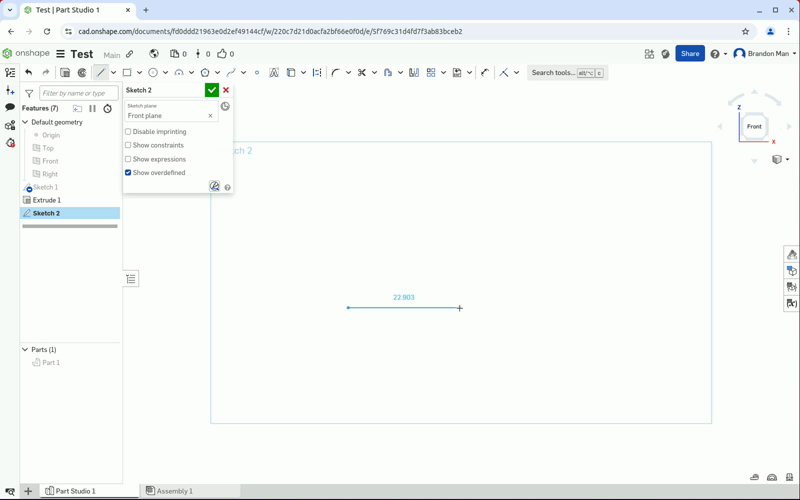
mouse_move(489, 307)
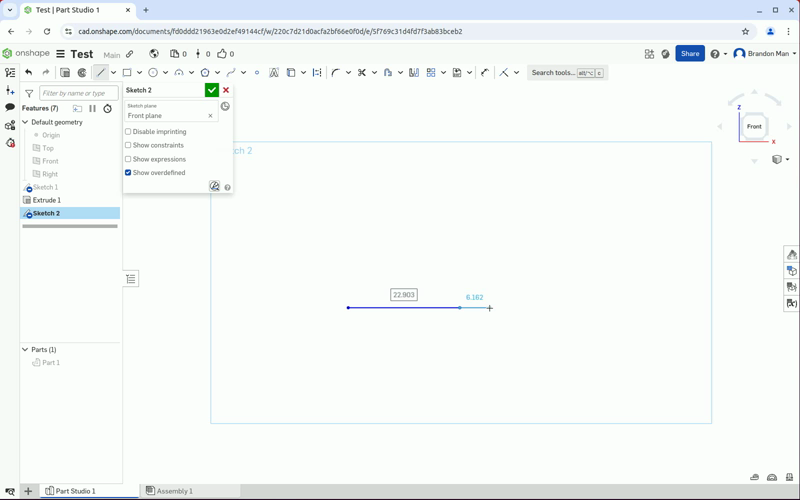
mouse_move(459, 306)
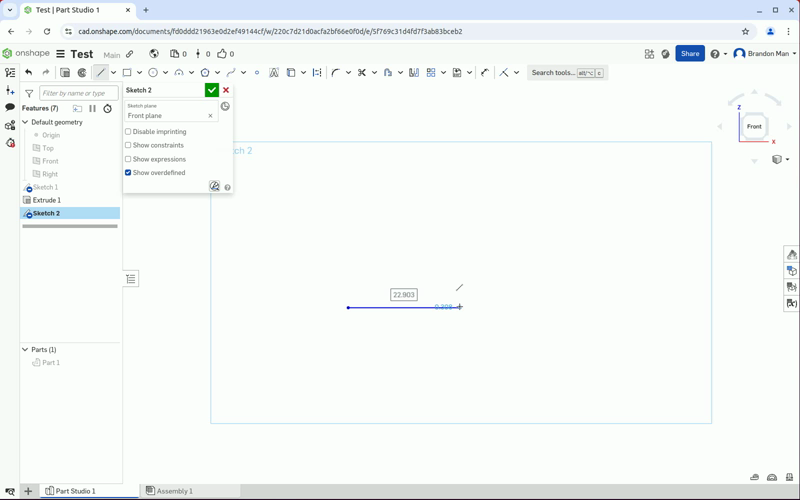
scroll(6)
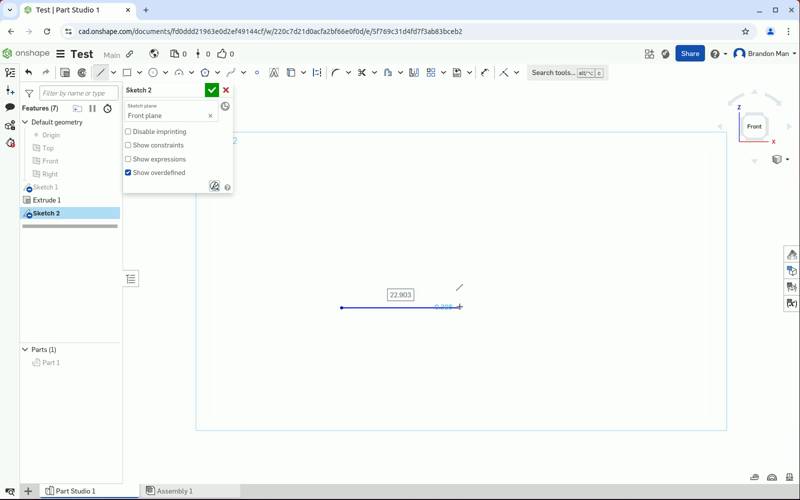
scroll(6)
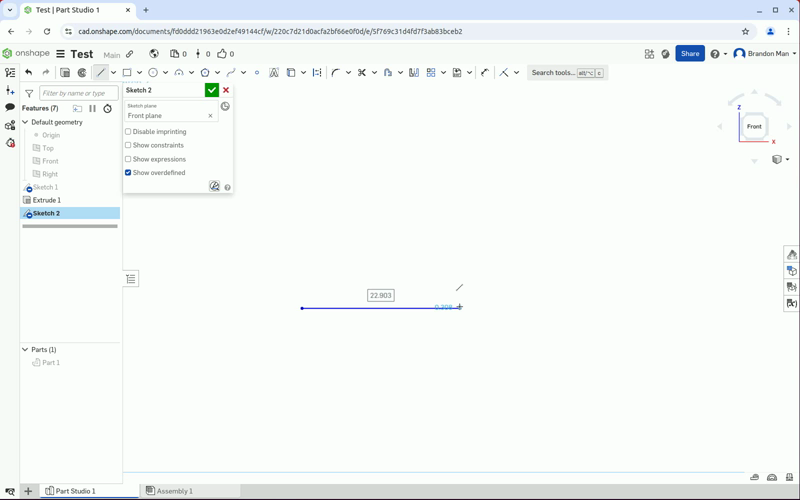
scroll(6)
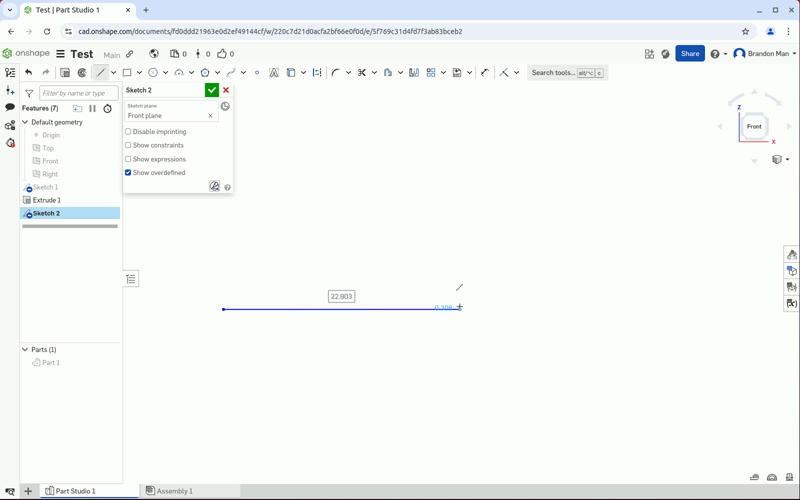
scroll(6)
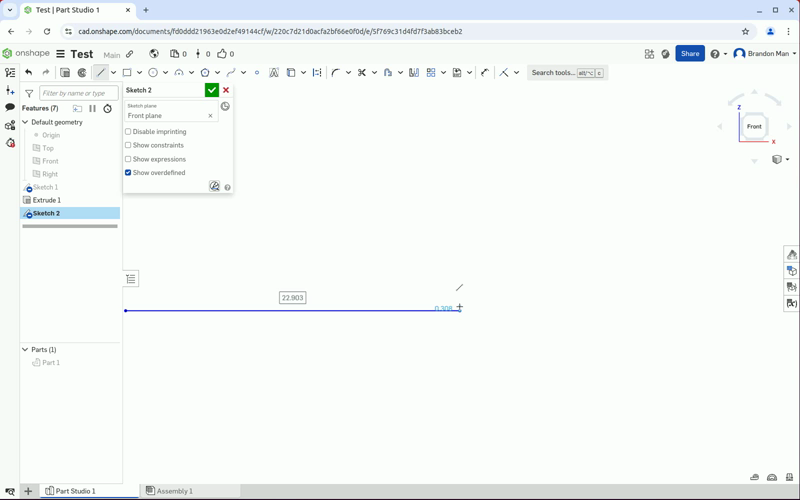
scroll(6)
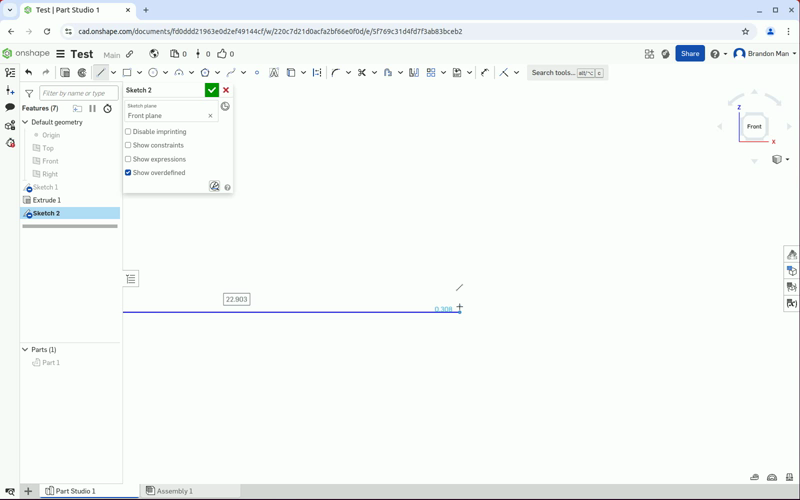
scroll(6)
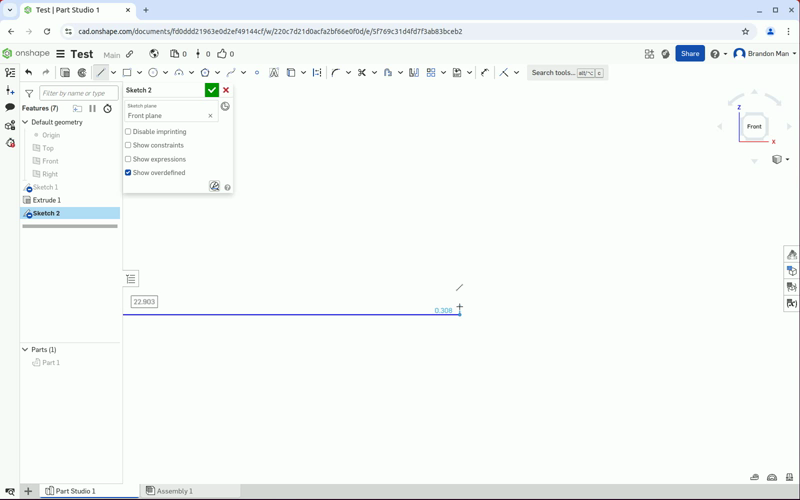
scroll(6)
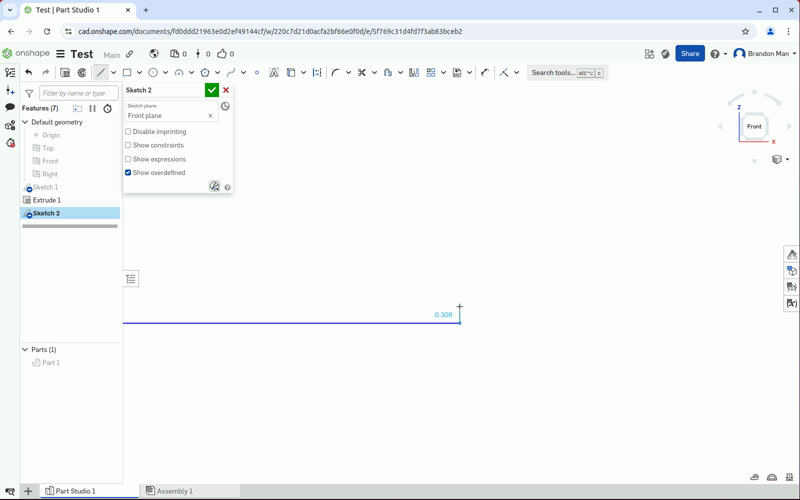
click(459, 306)
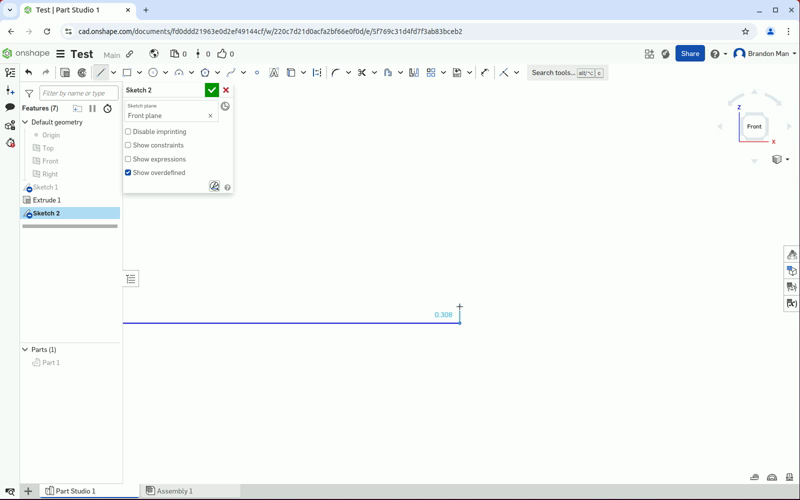
scroll(-6)
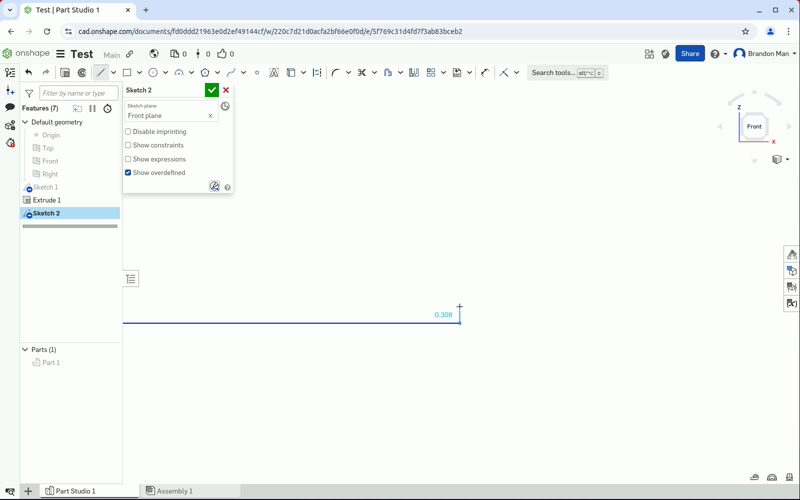
scroll(-6)
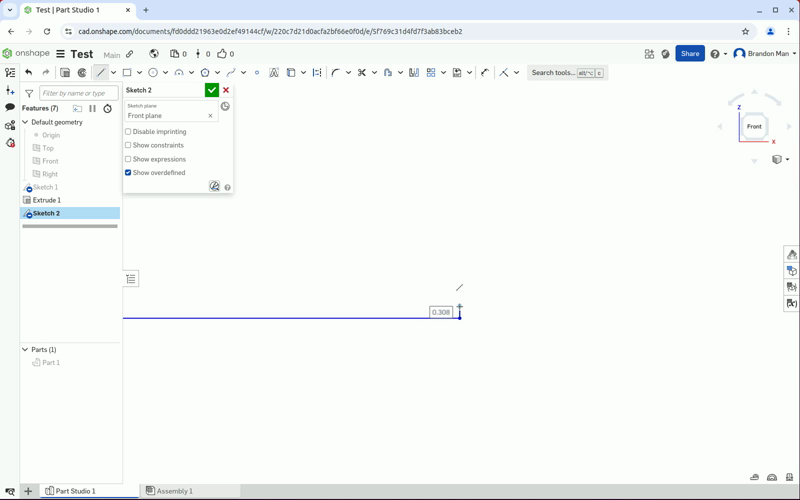
scroll(-6)
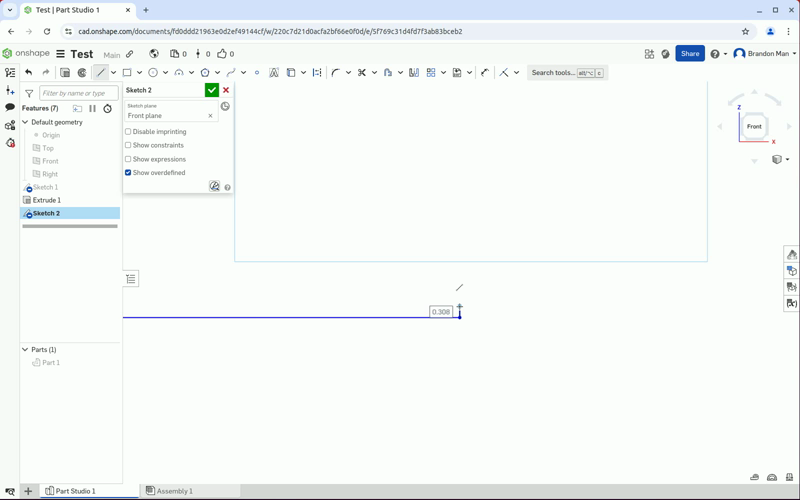
scroll(-6)
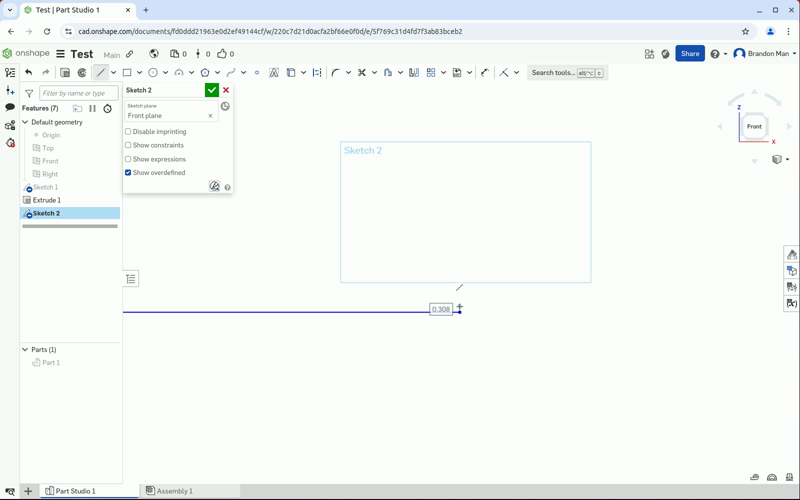
scroll(-6)
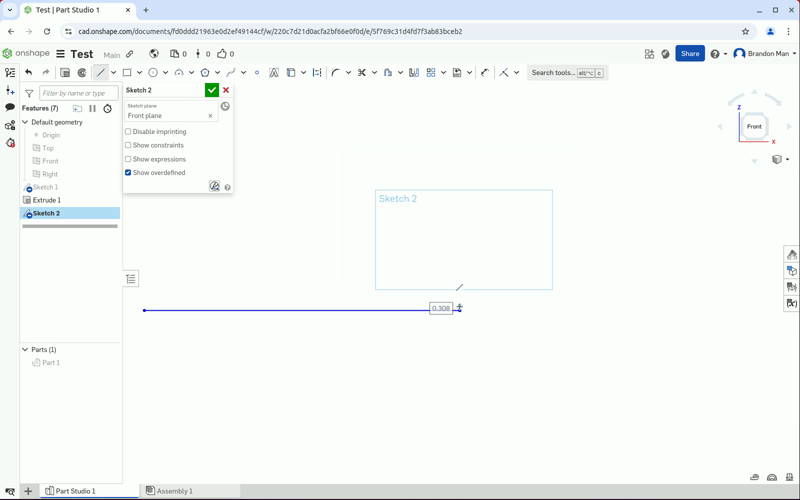
scroll(-6)
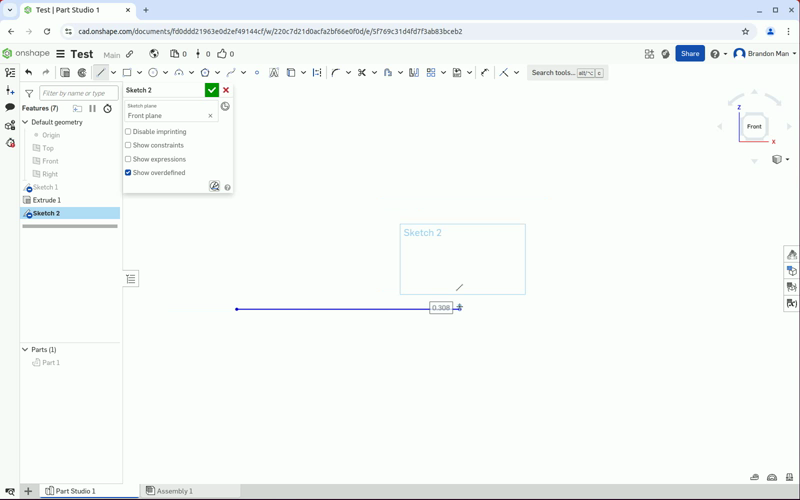
scroll(-6)
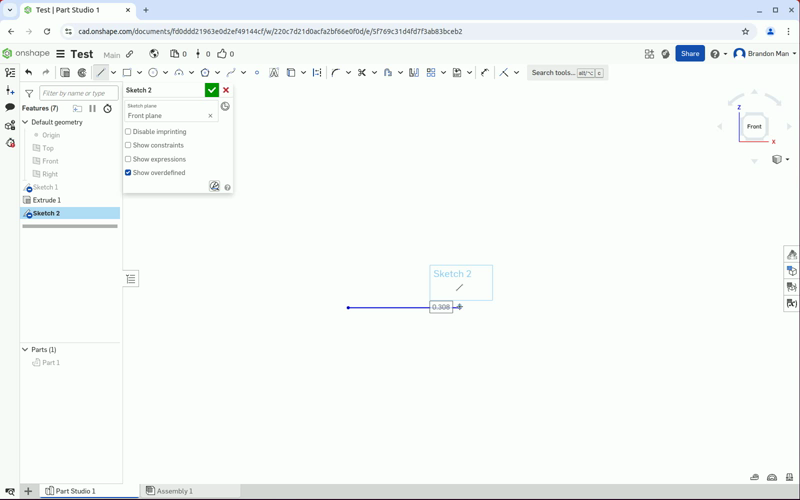
key_up(shift)
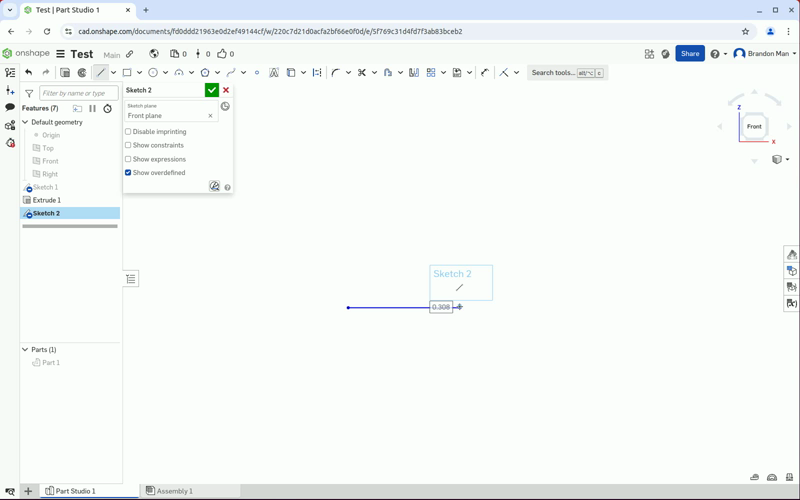
key_down(shift)
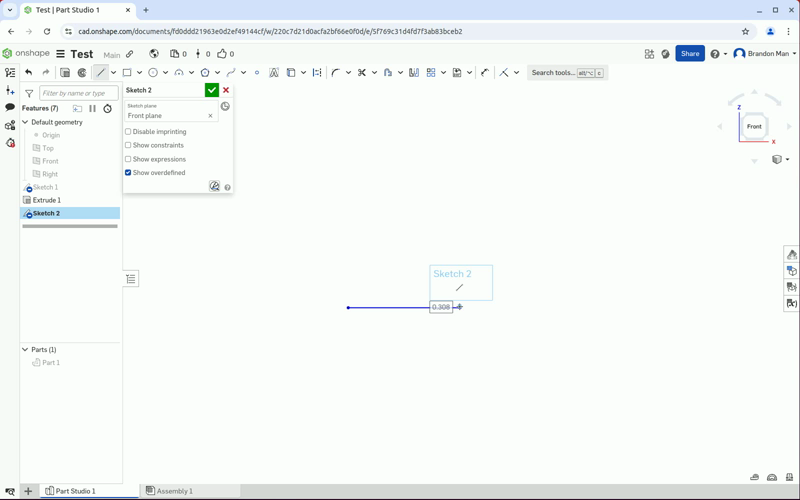
mouse_move(348, 306)
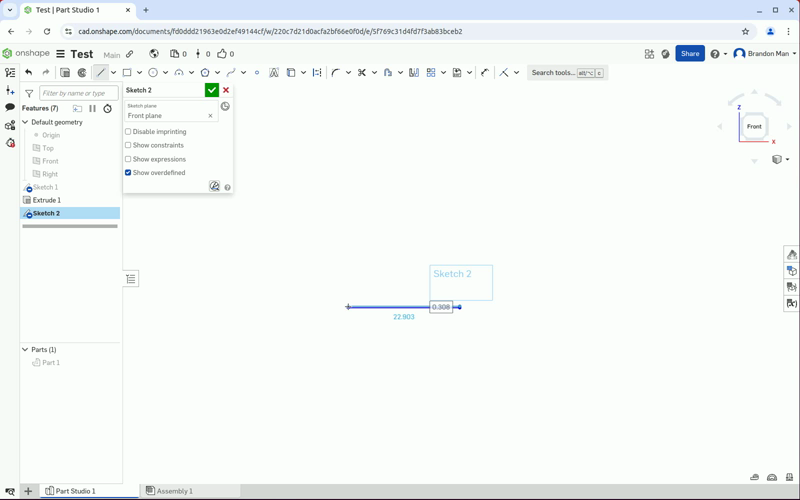
scroll(6)
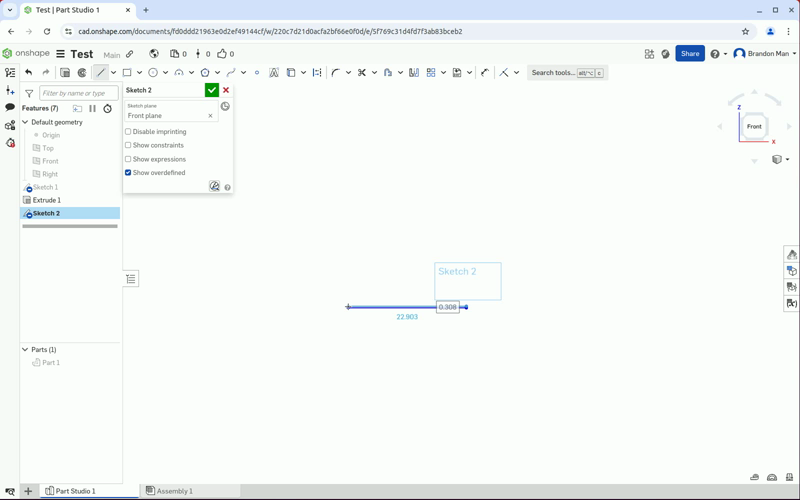
scroll(6)
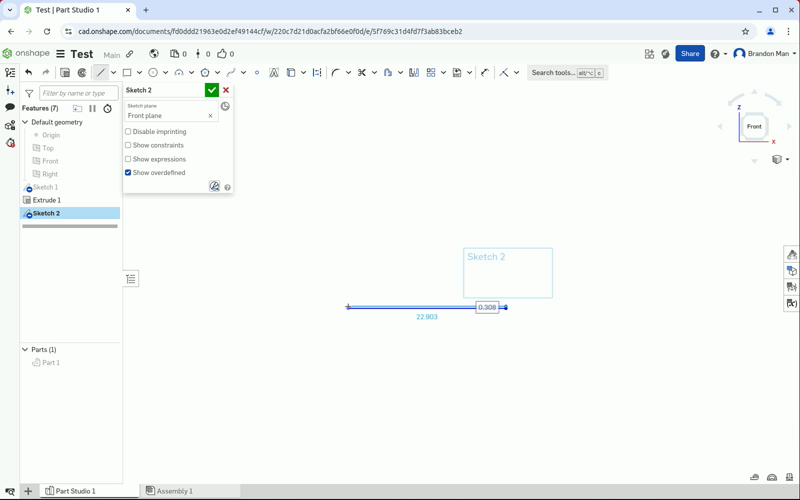
scroll(6)
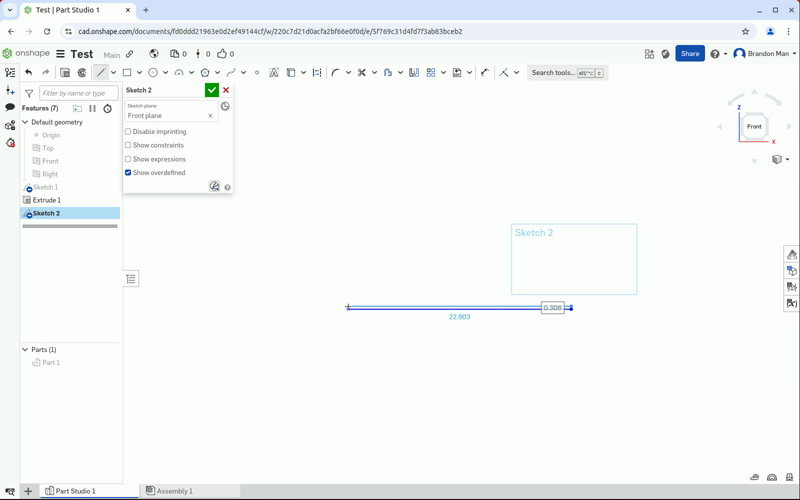
scroll(6)
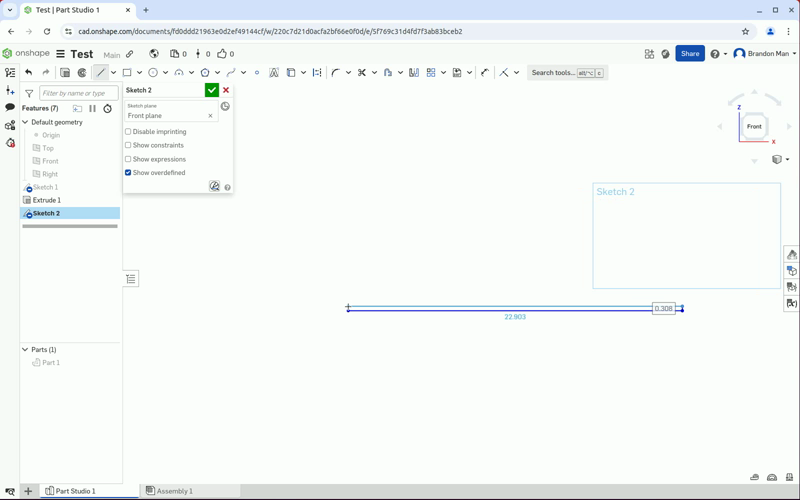
scroll(6)
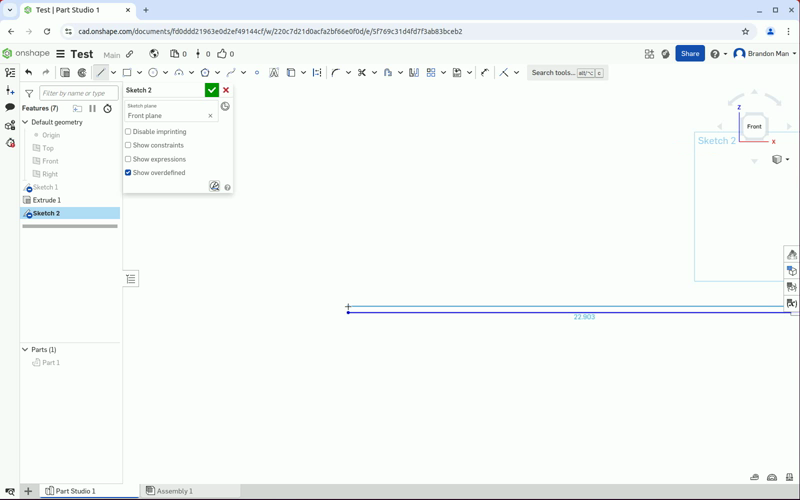
scroll(6)
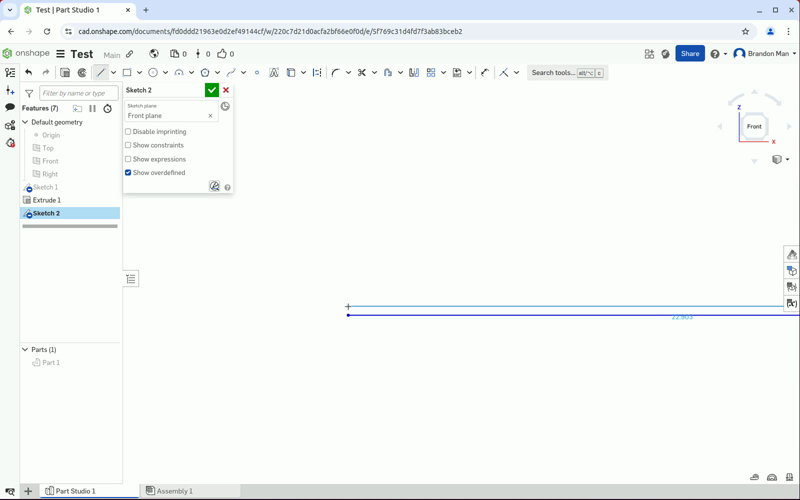
scroll(6)
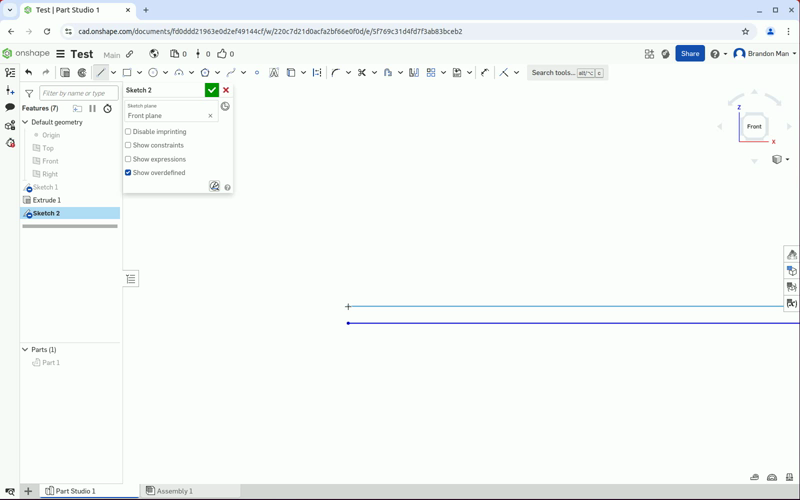
click(348, 306)
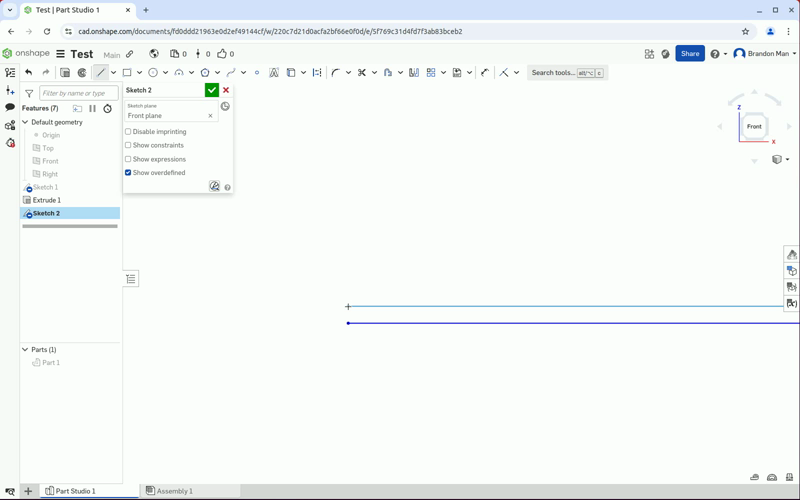
scroll(-6)
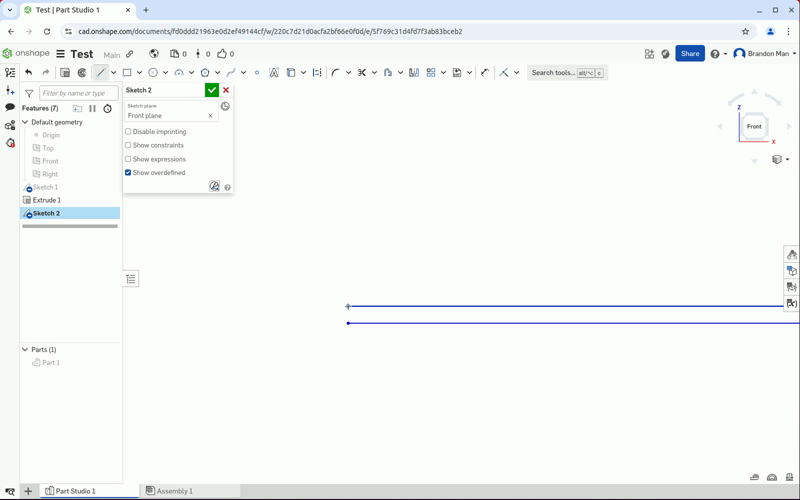
scroll(-6)
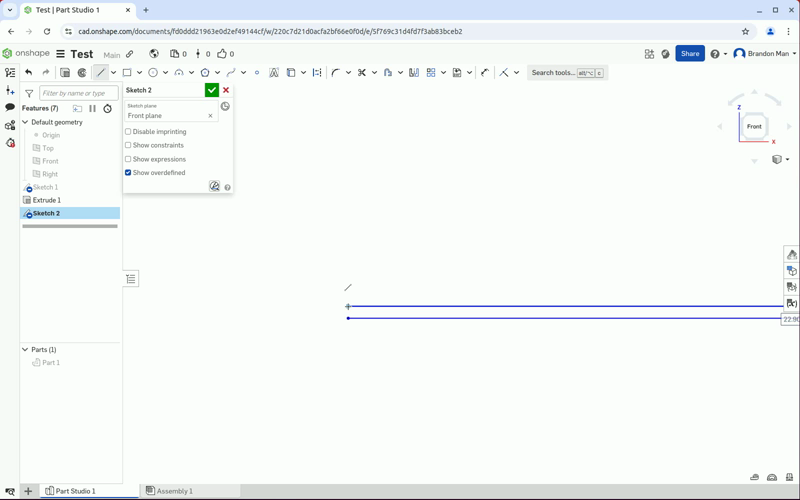
scroll(-6)
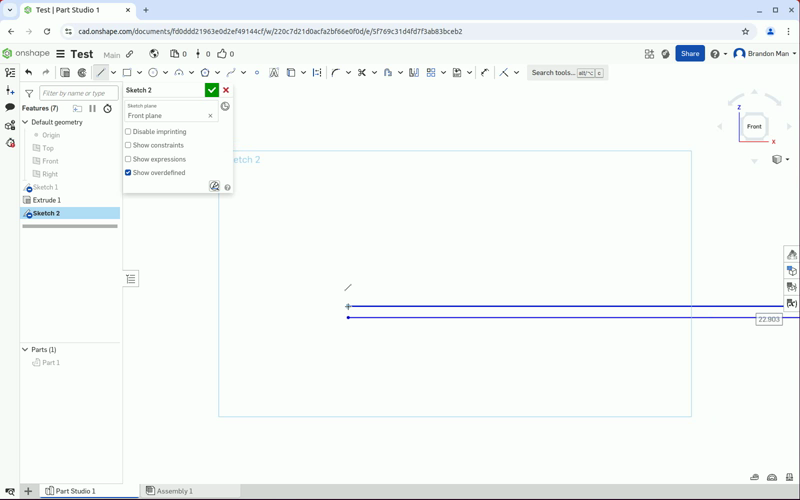
scroll(-6)
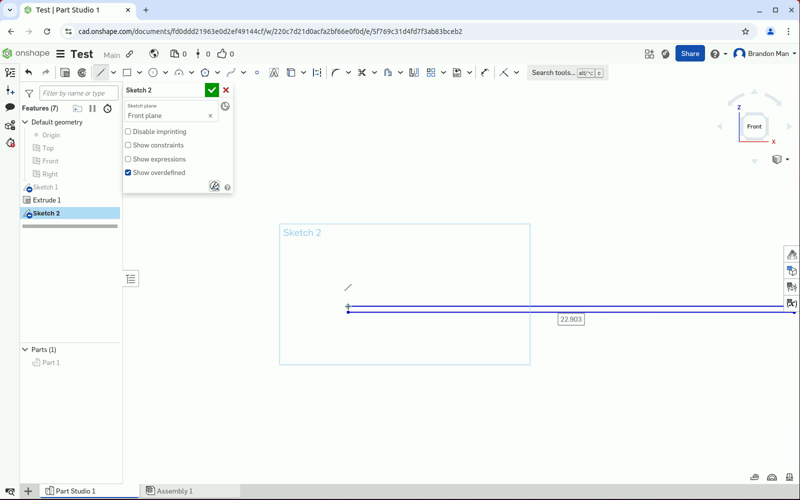
scroll(-6)
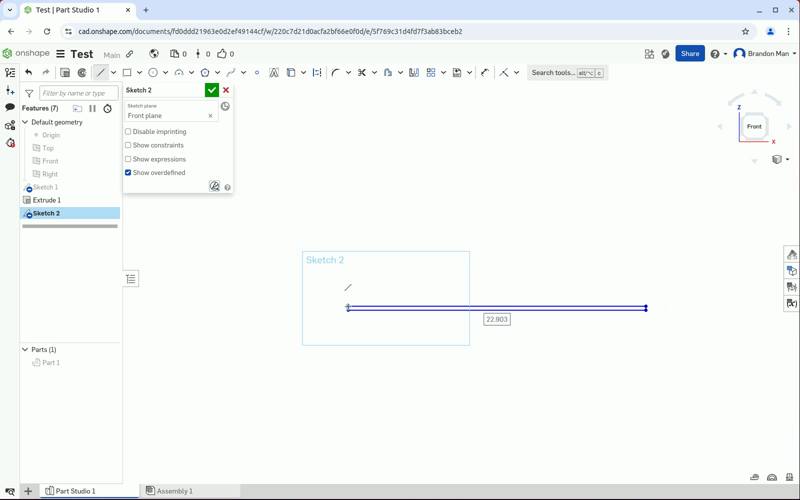
scroll(-6)
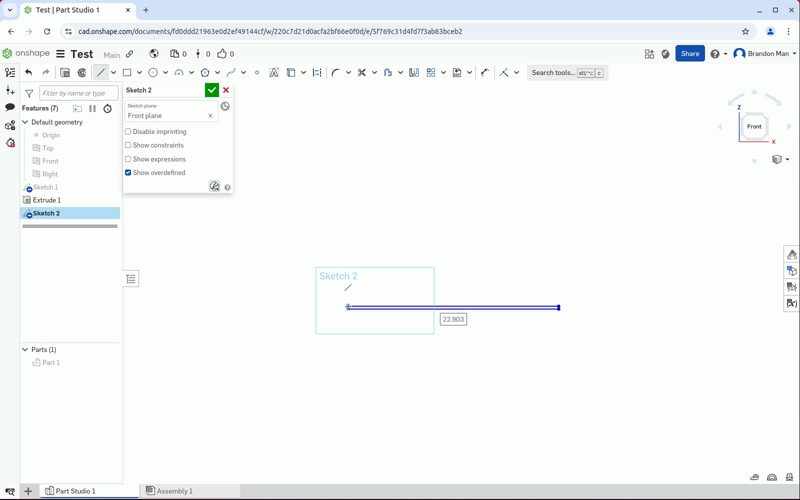
scroll(-6)
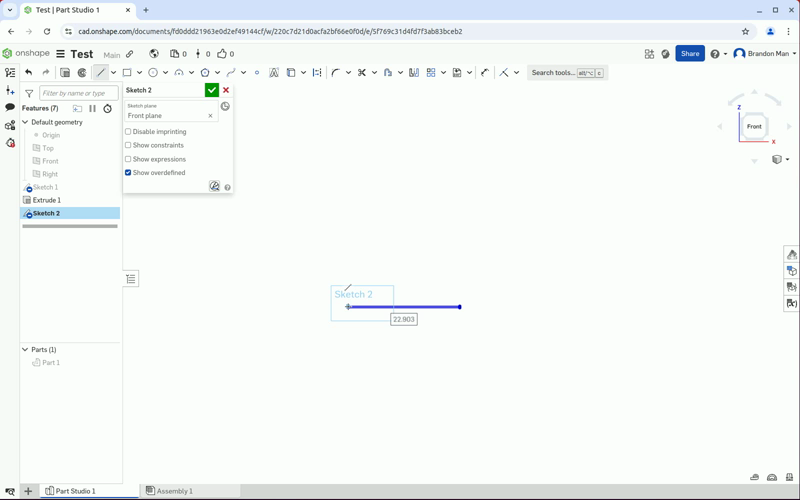
key_up(shift)
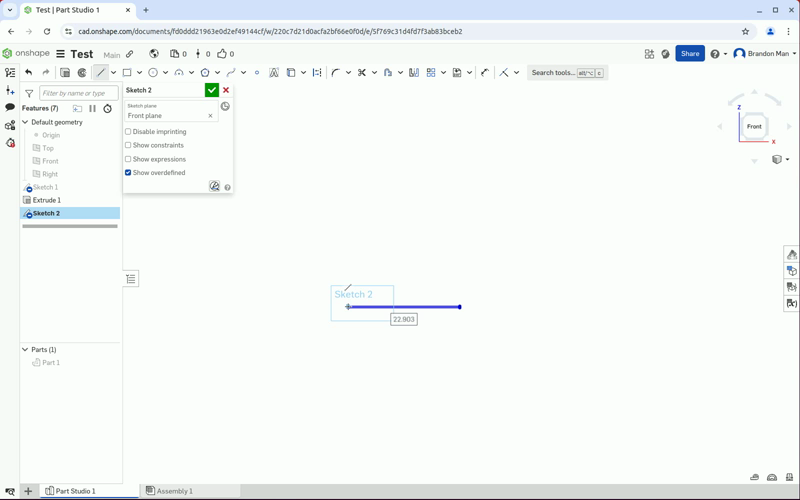
mouse_move(378, 306)
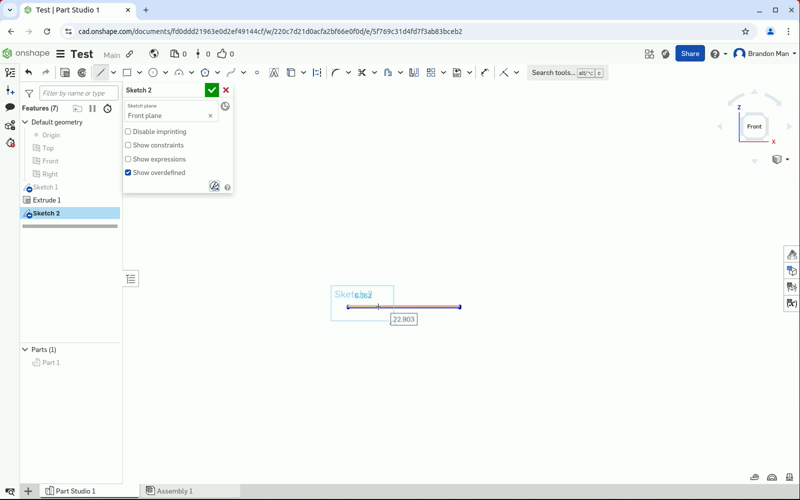
key_down(shift)
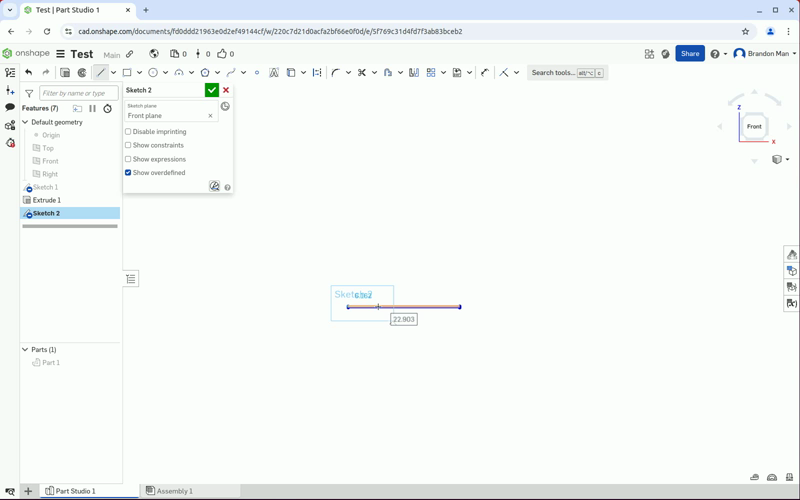
mouse_move(348, 307)
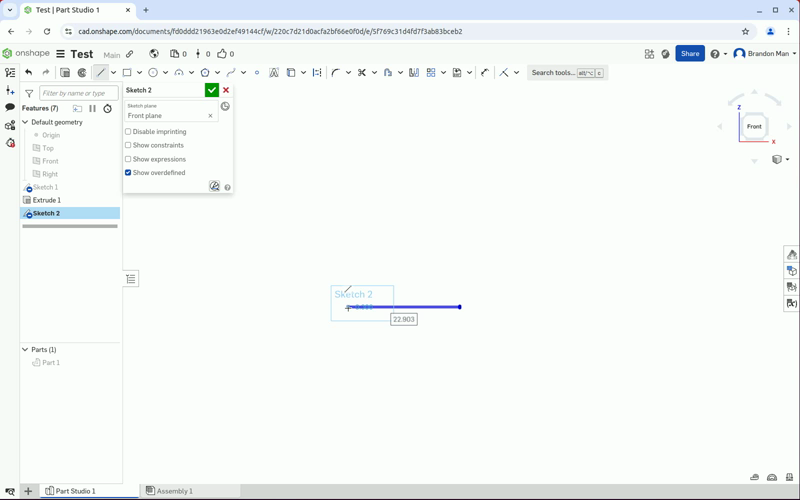
scroll(6)
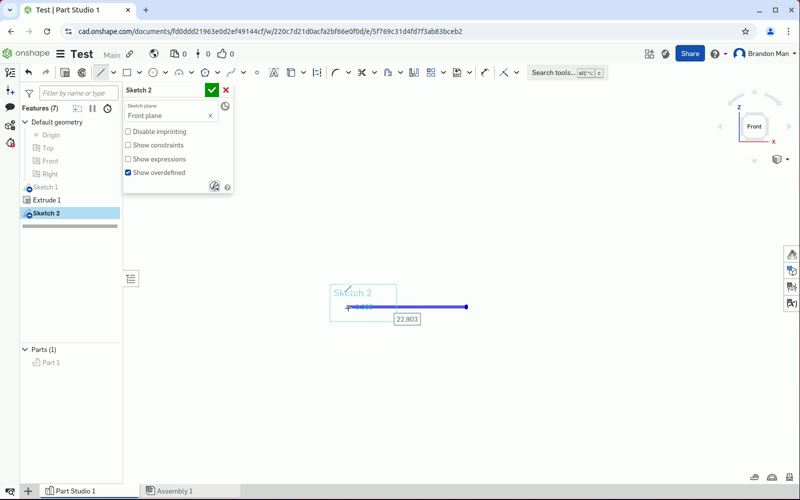
scroll(6)
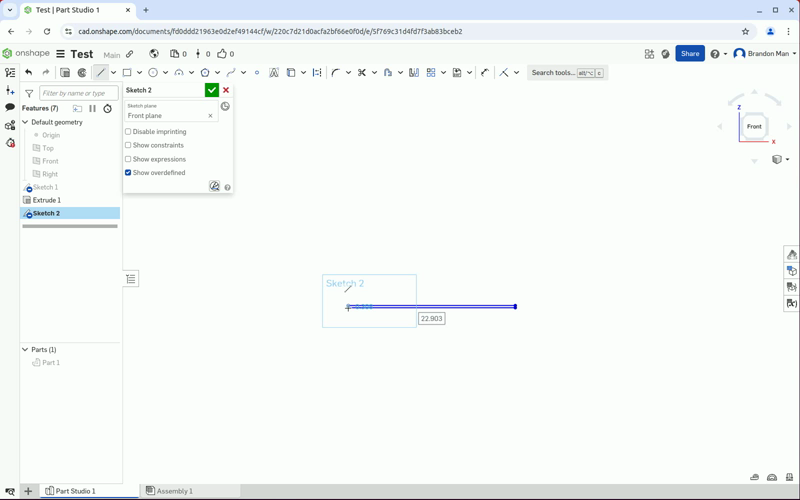
scroll(6)
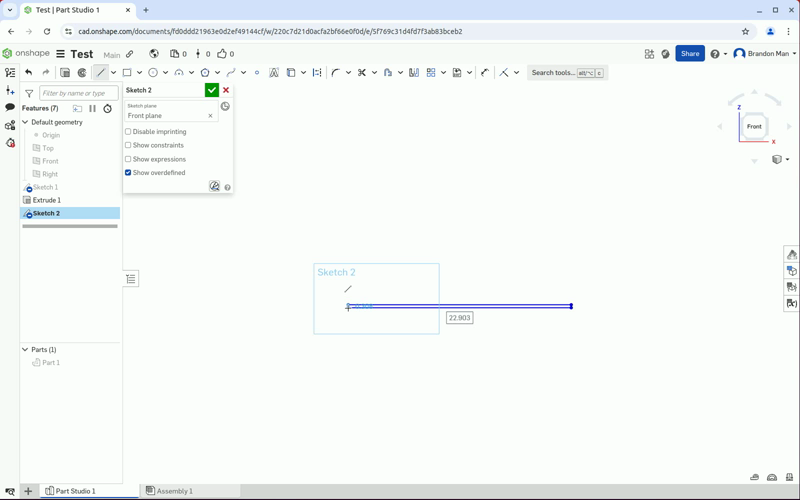
scroll(6)
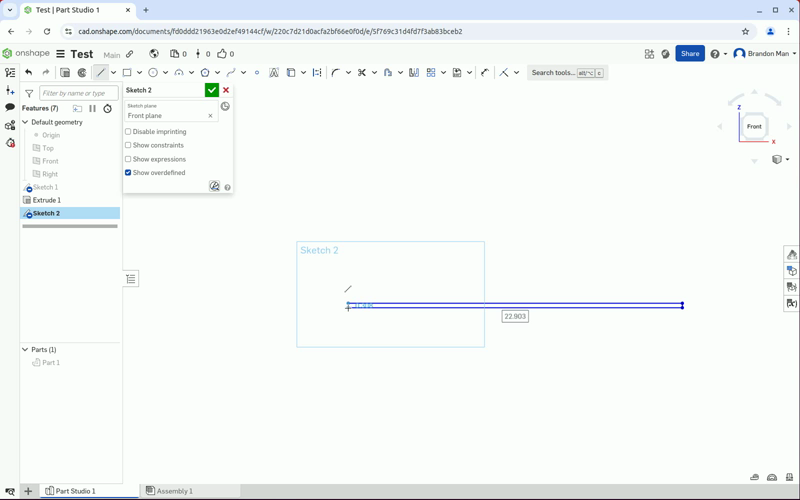
scroll(6)
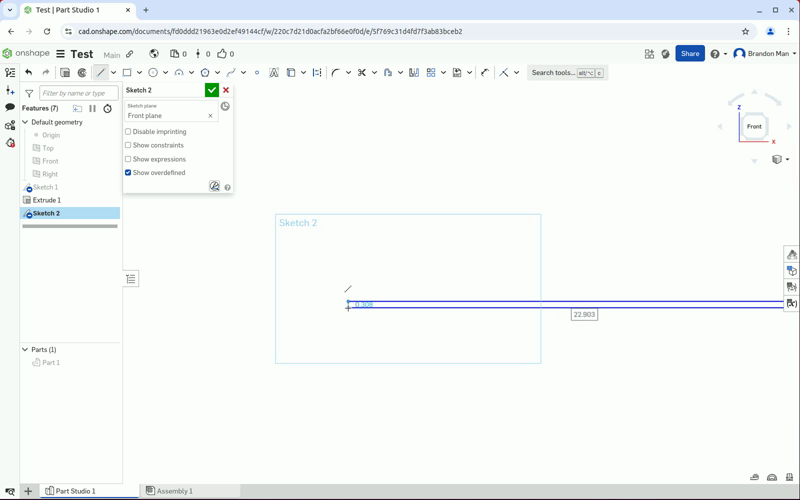
scroll(6)
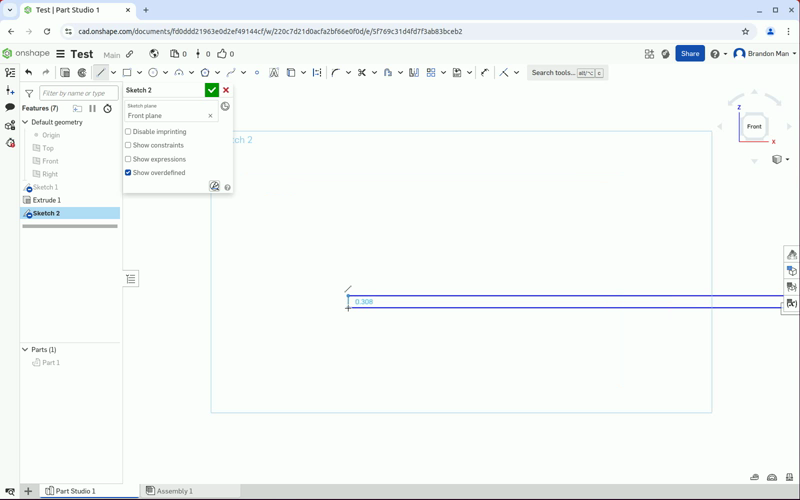
scroll(6)
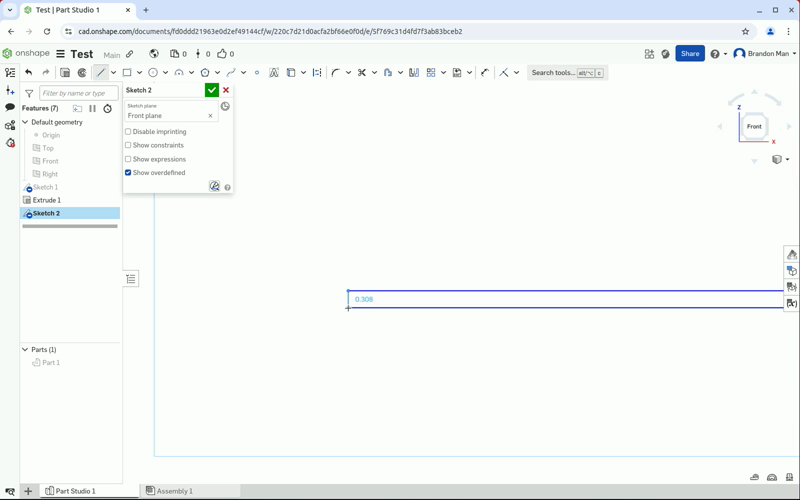
key_up(shift)
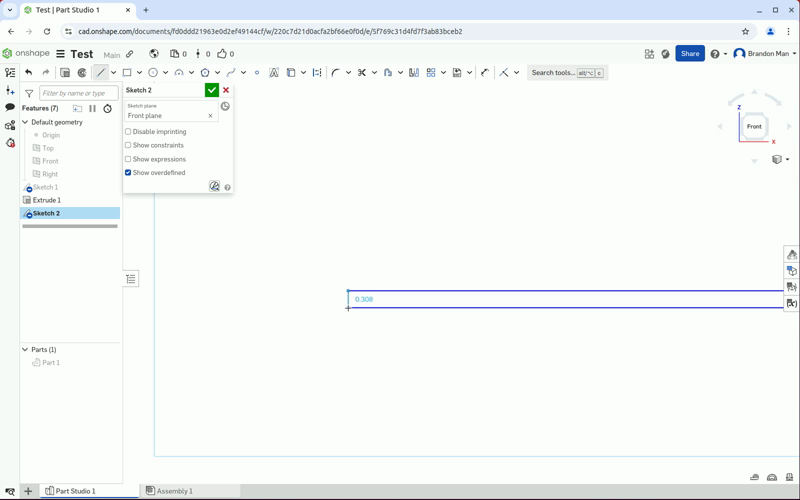
click(348, 307)
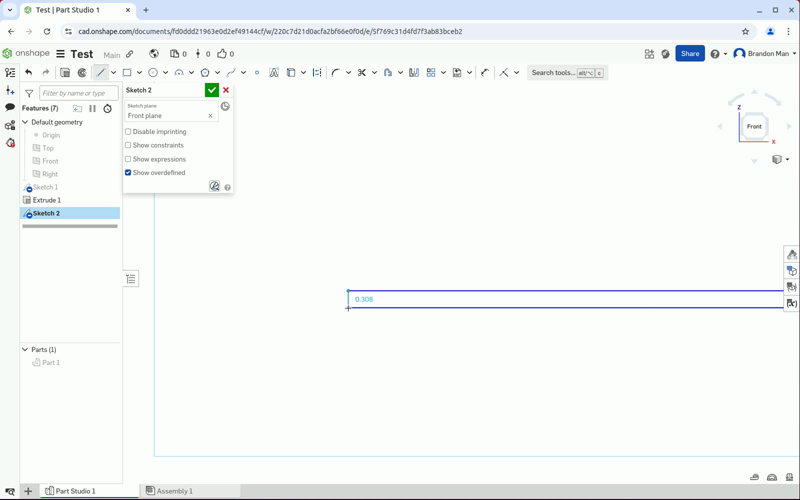
scroll(-6)
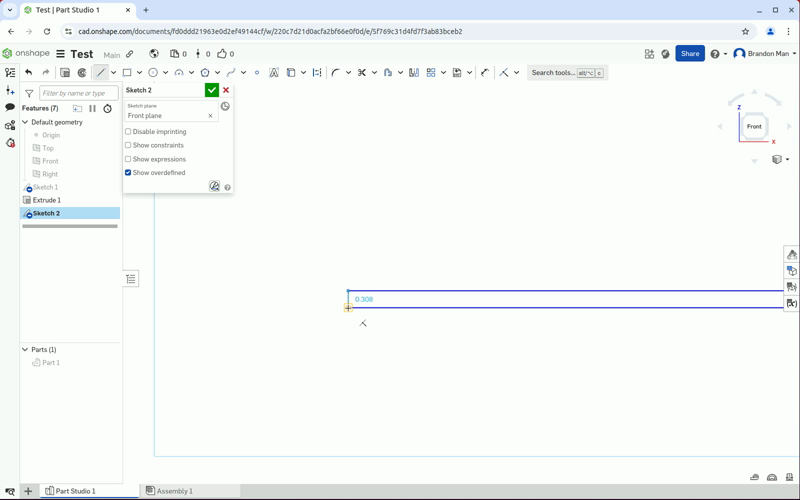
scroll(-6)
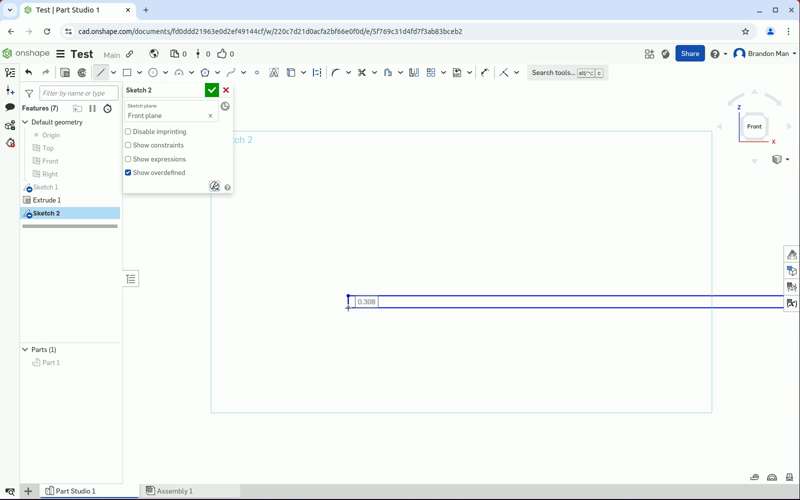
scroll(-6)
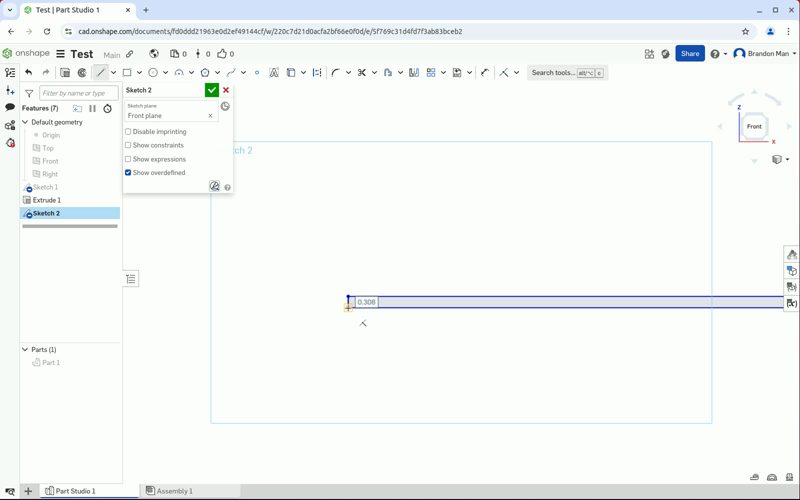
scroll(-6)
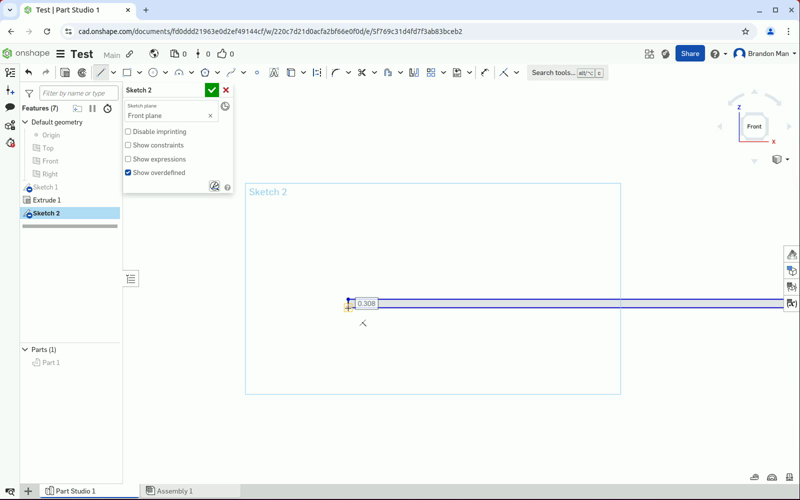
scroll(-6)
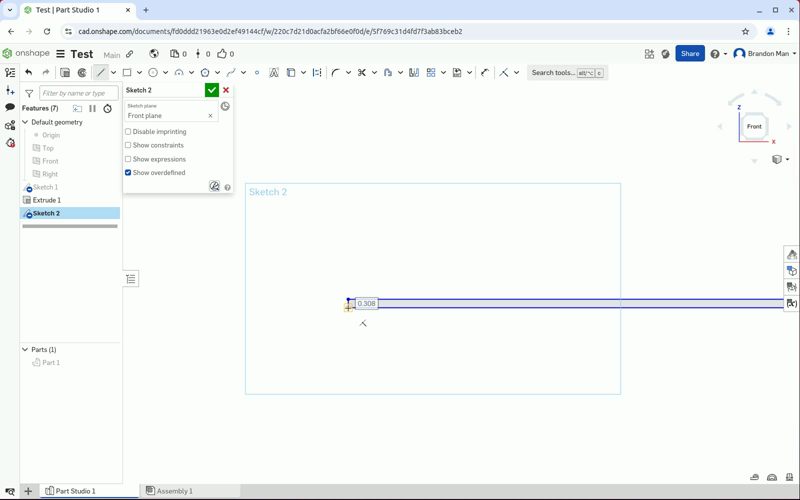
scroll(-6)
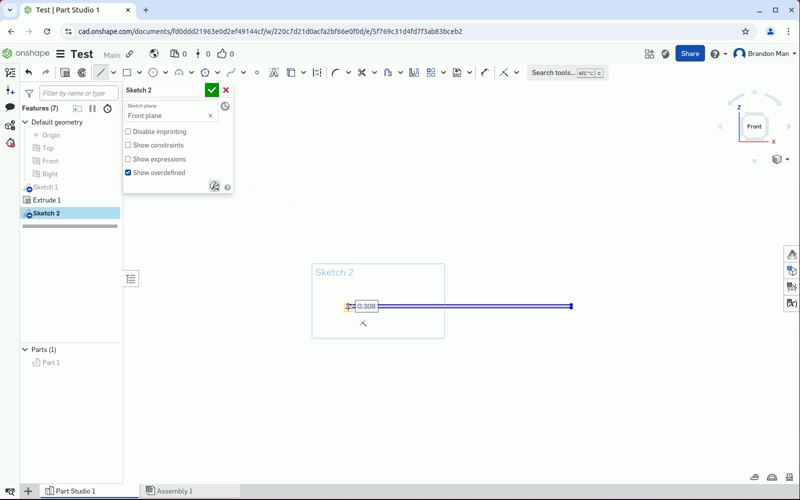
scroll(-6)
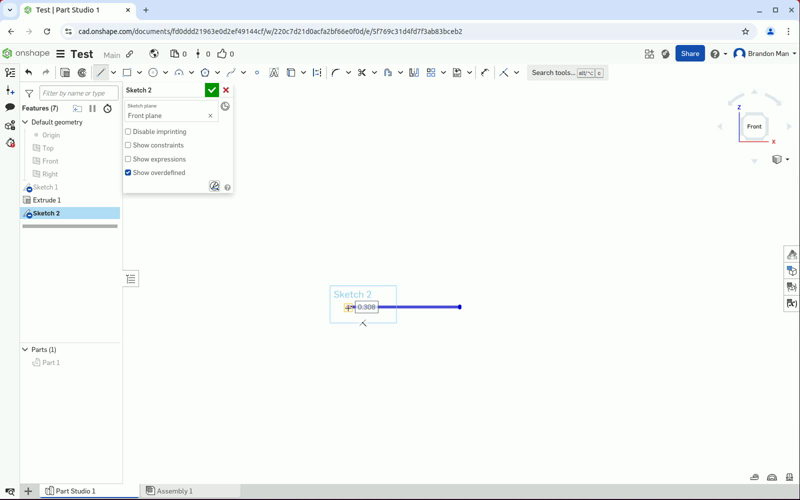
key(esc)
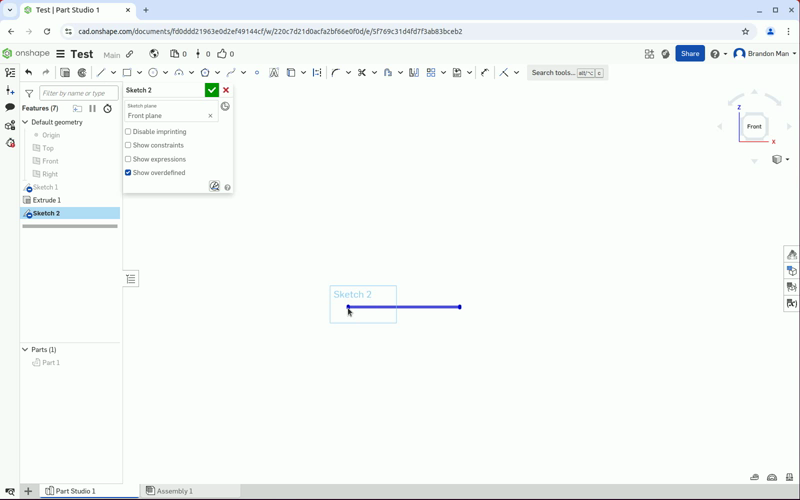
mouse_move(441, 306)
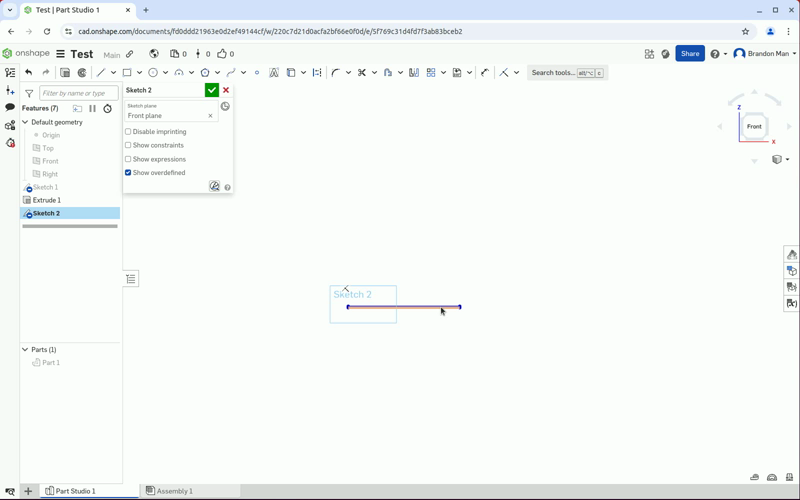
scroll(6)
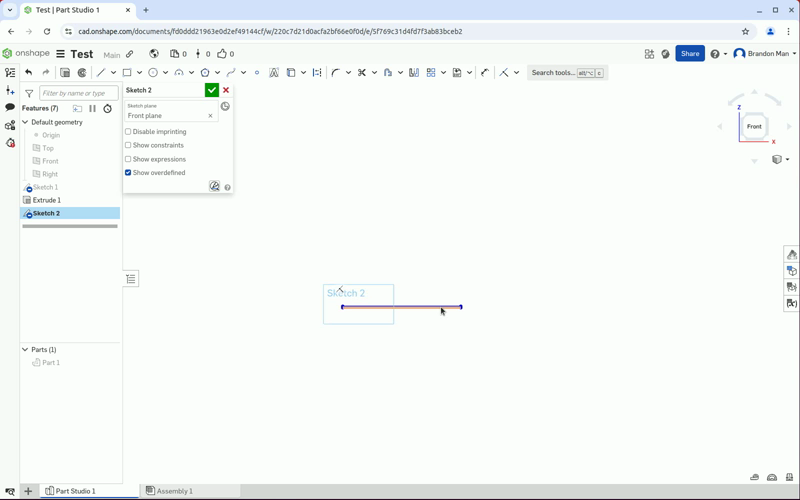
scroll(6)
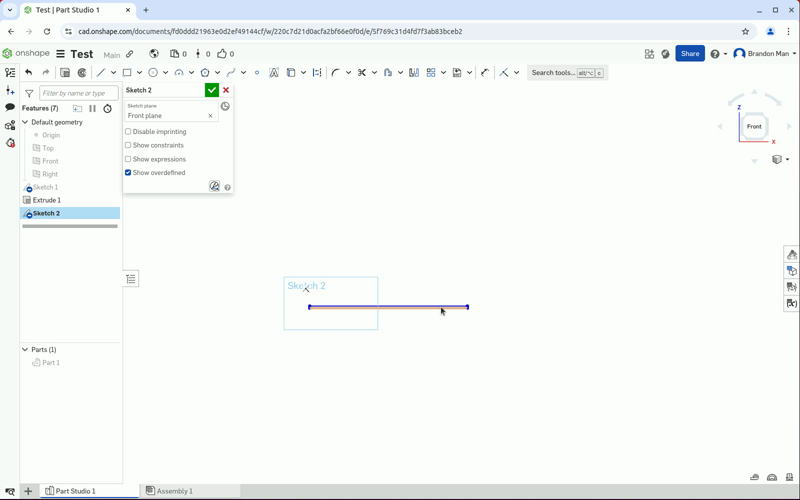
scroll(6)
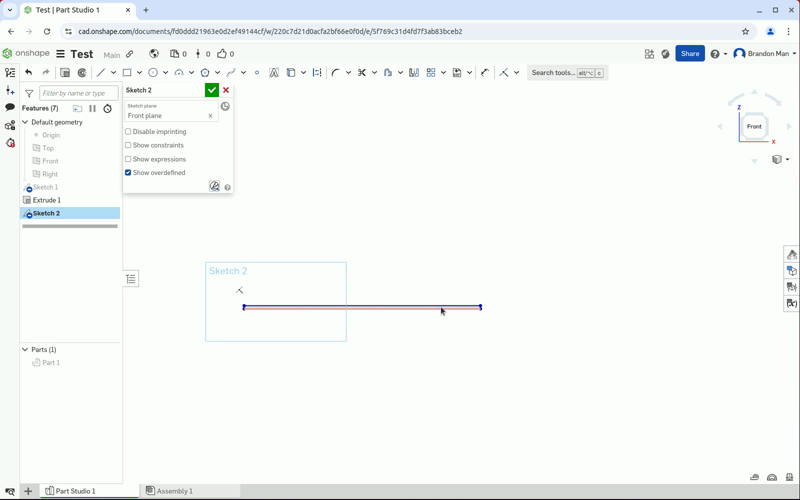
scroll(6)
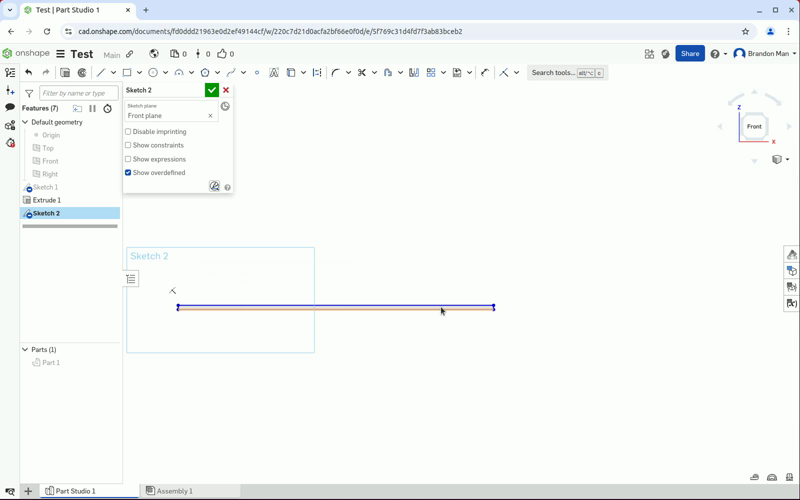
scroll(6)
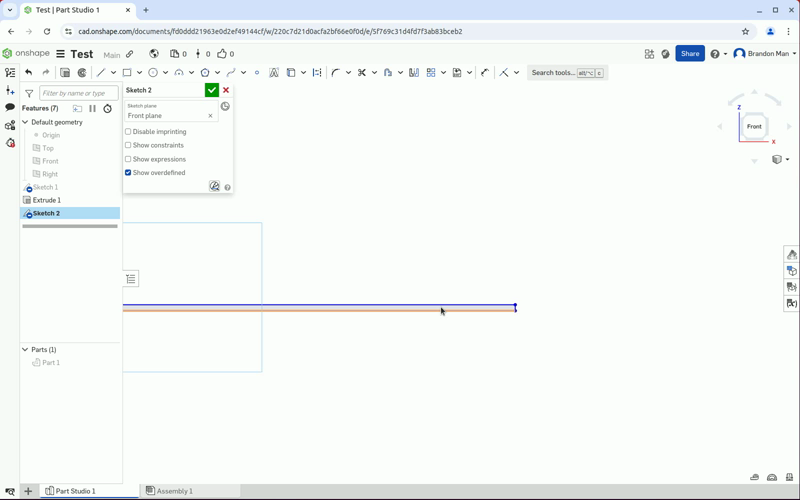
scroll(6)
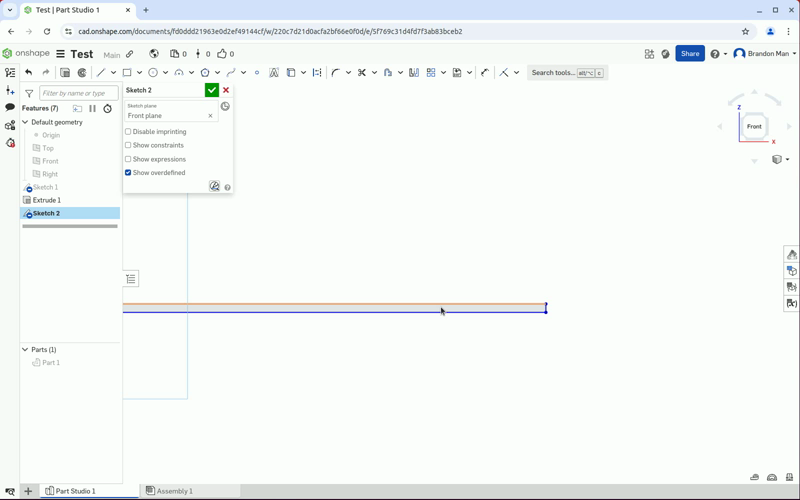
scroll(6)
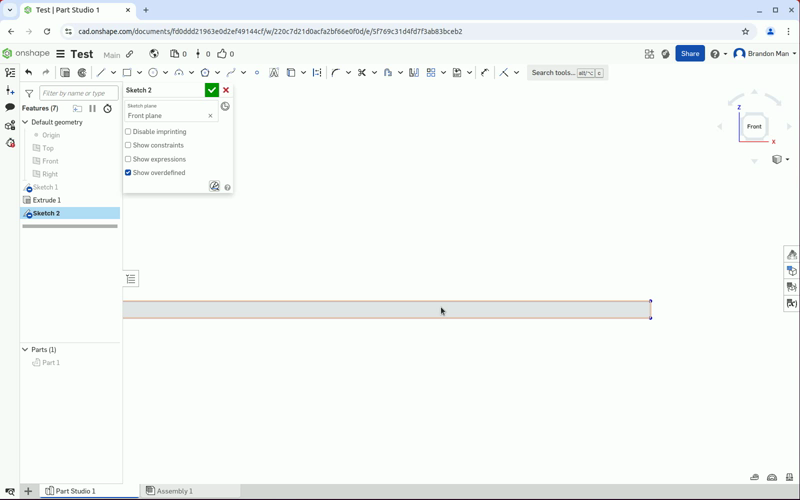
click(441, 306)
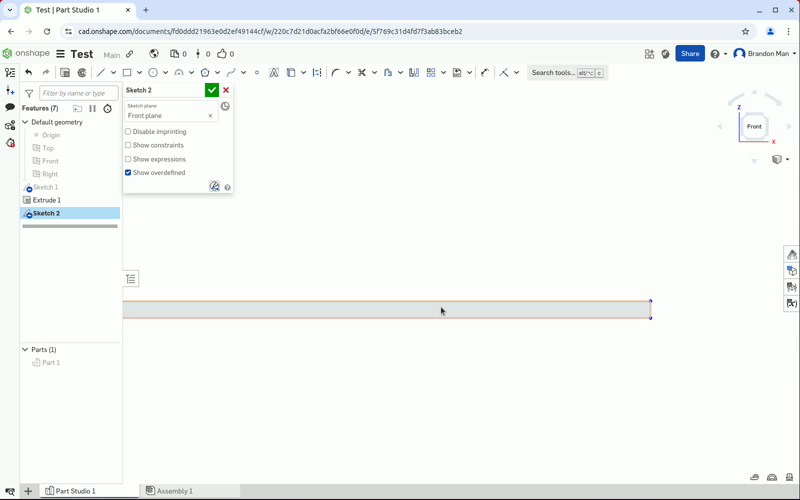
scroll(-6)
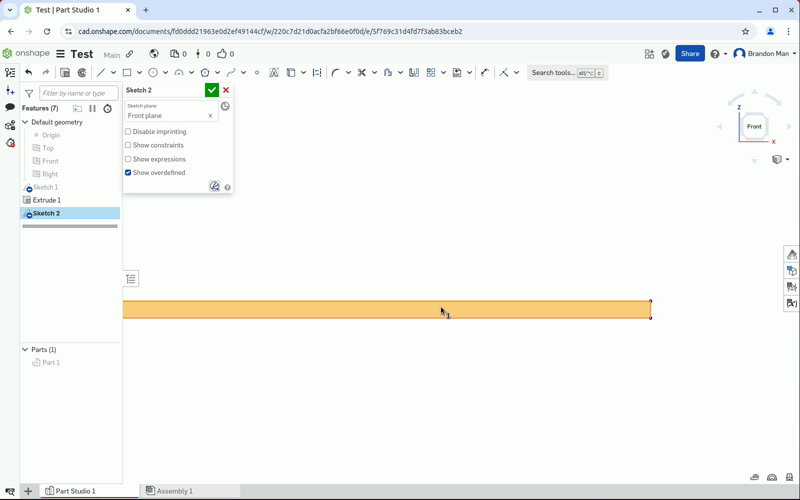
scroll(-6)
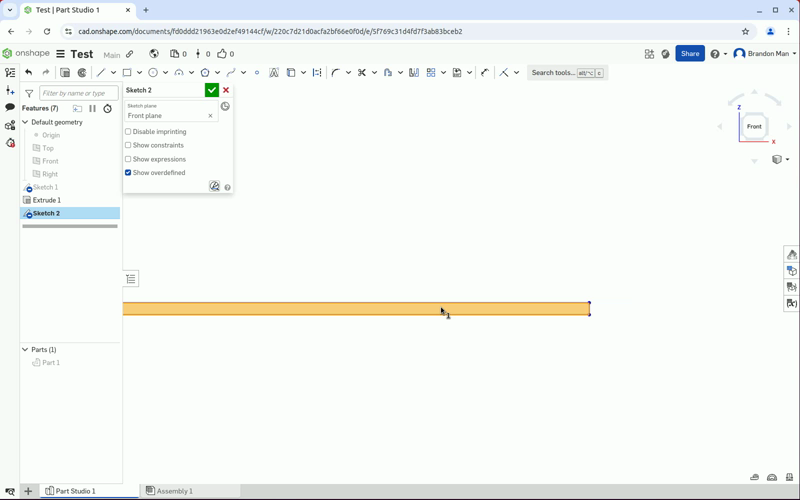
scroll(-6)
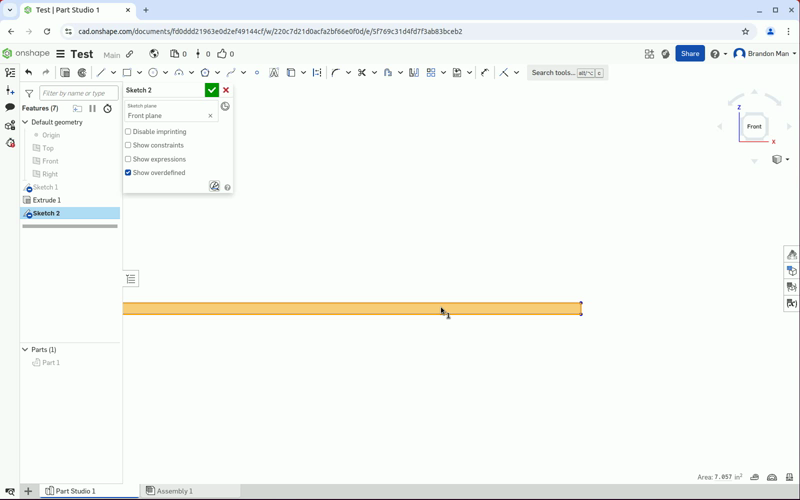
scroll(-6)
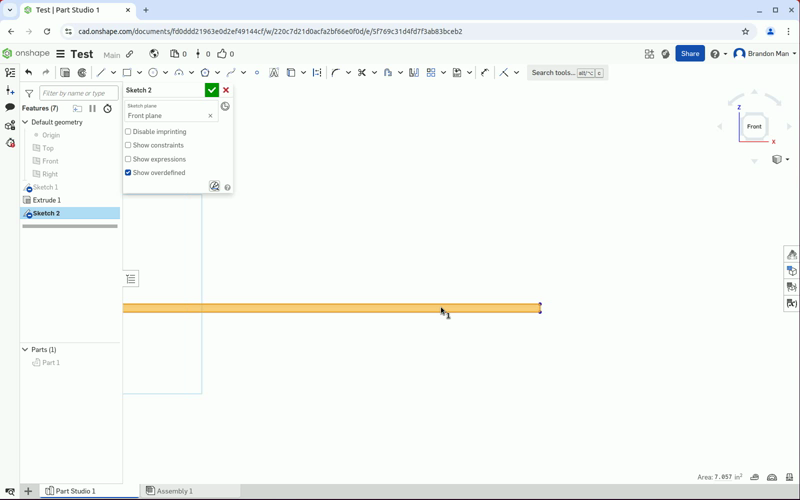
scroll(-6)
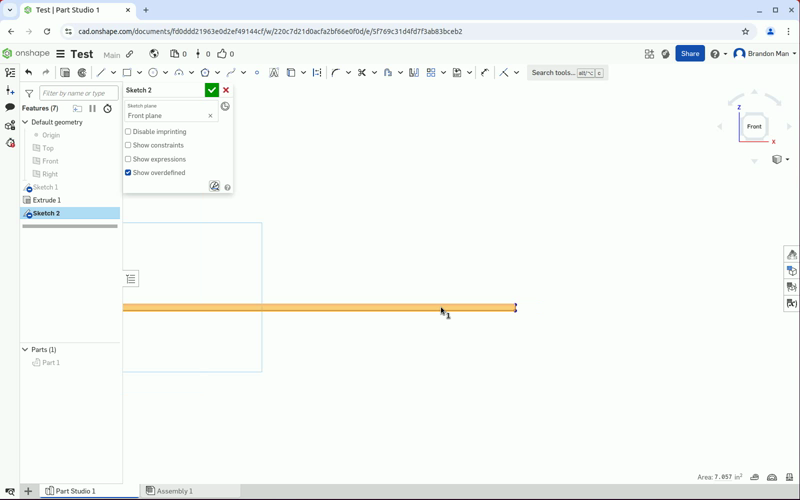
scroll(-6)
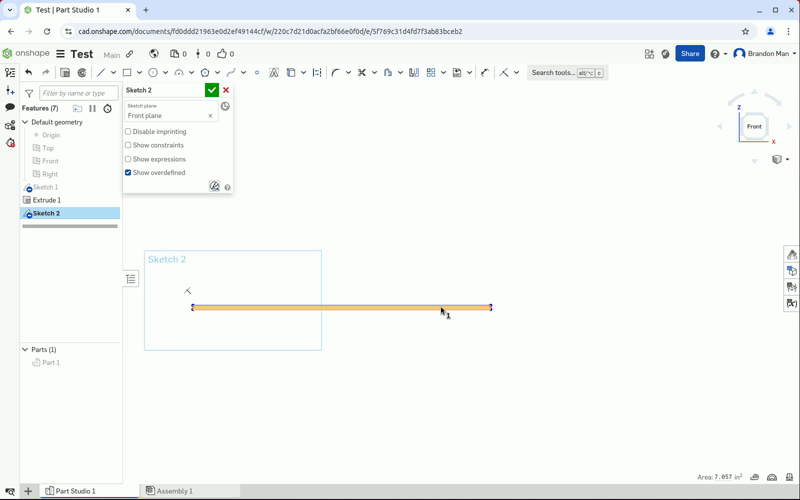
scroll(-6)
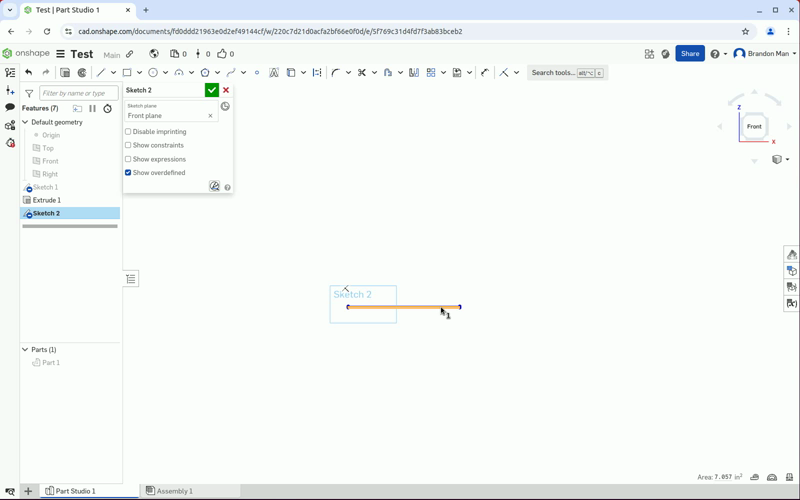
mouse_move(73, 352)
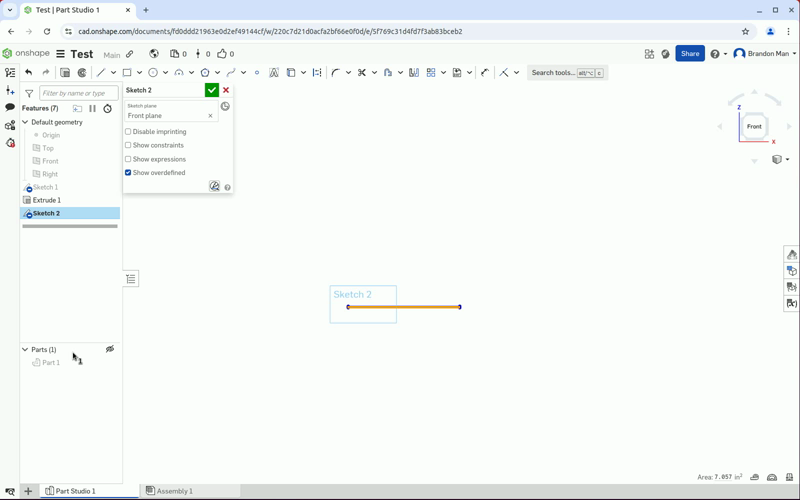
key(shift+y)
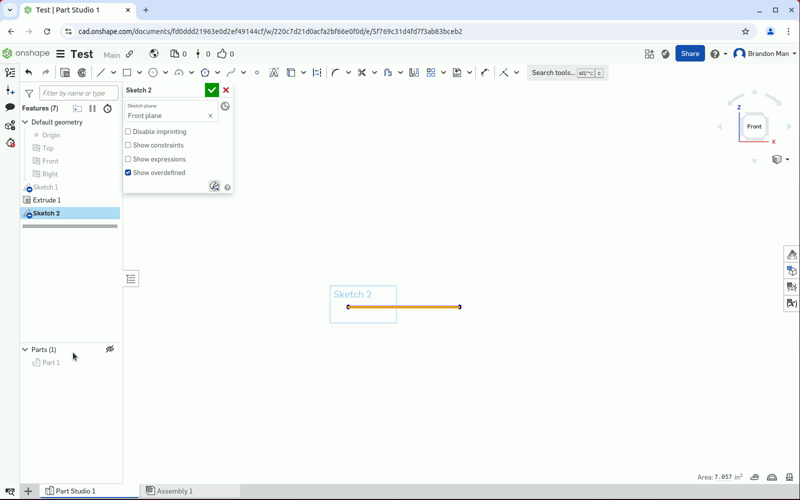
key(shift+e)
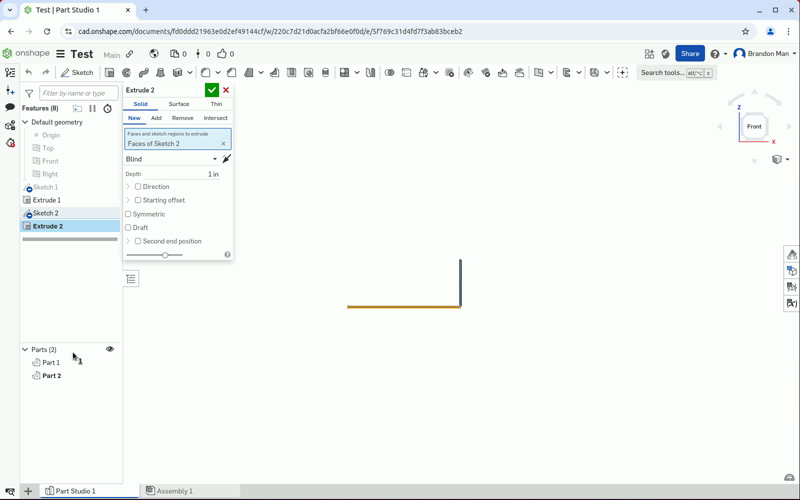
mouse_move(143, 106)
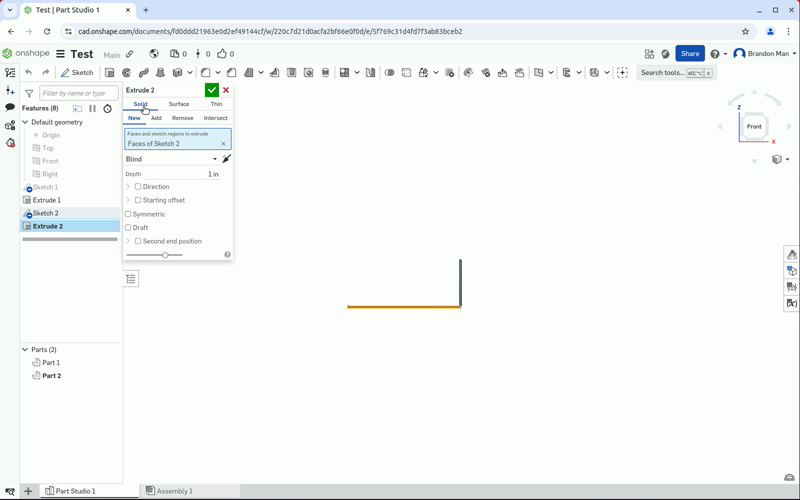
click(143, 106)
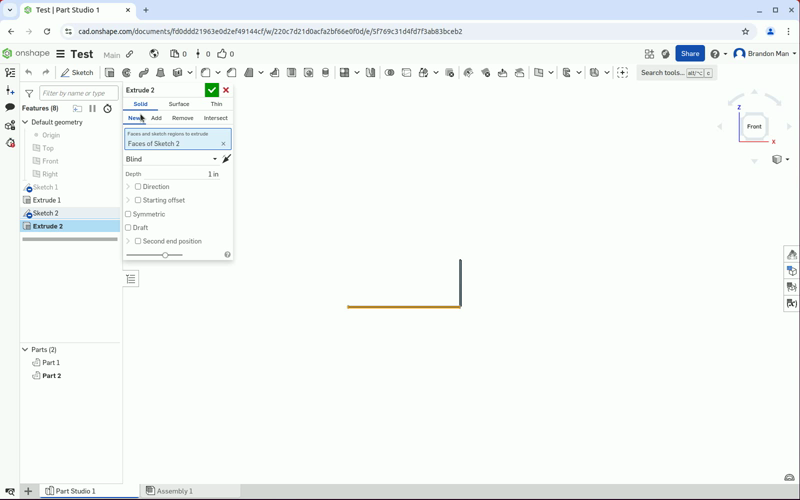
mouse_move(137, 120)
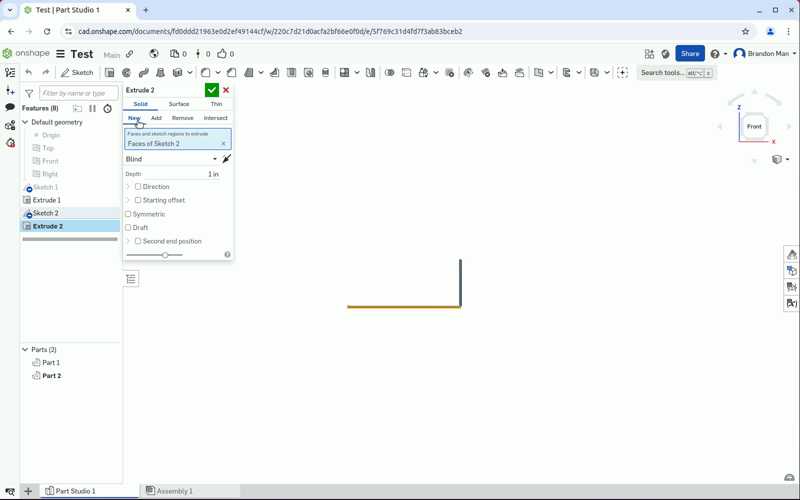
click(137, 120)
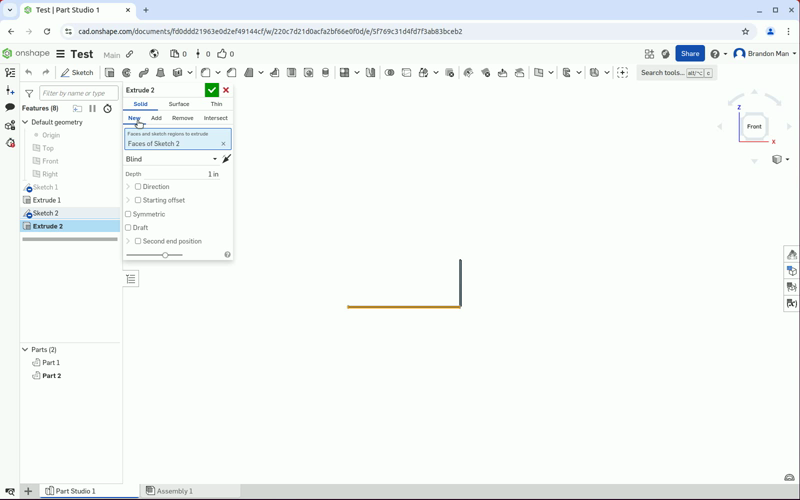
key(tab, 4)
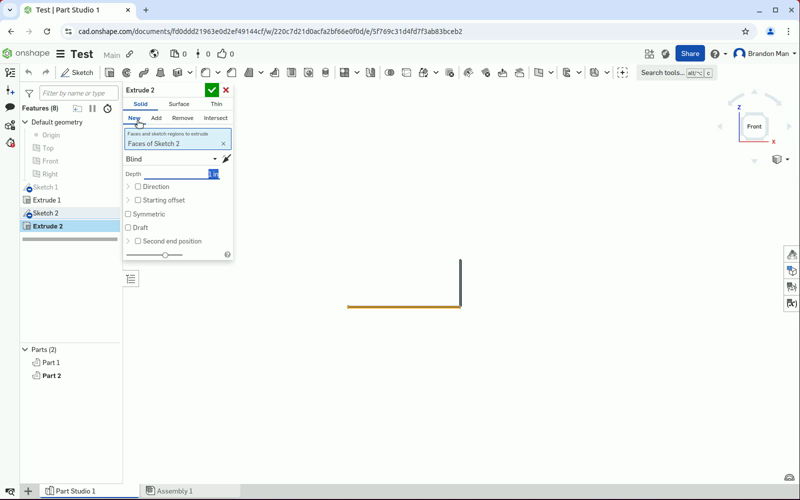
text(-0.241)
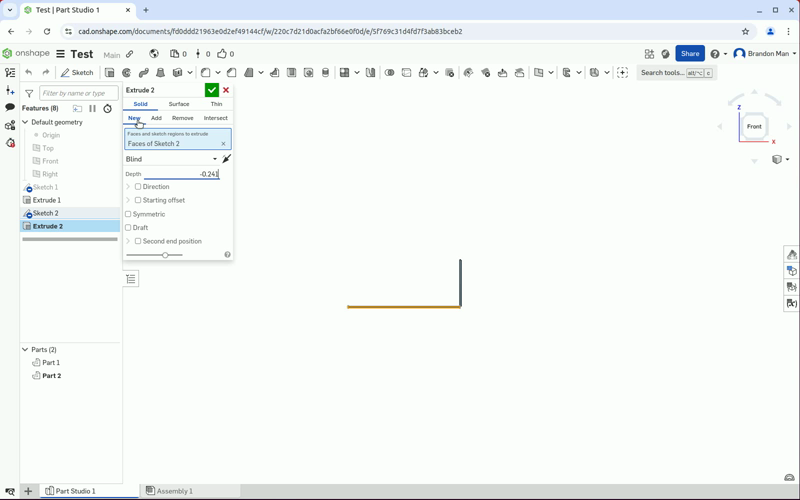
key(enter)
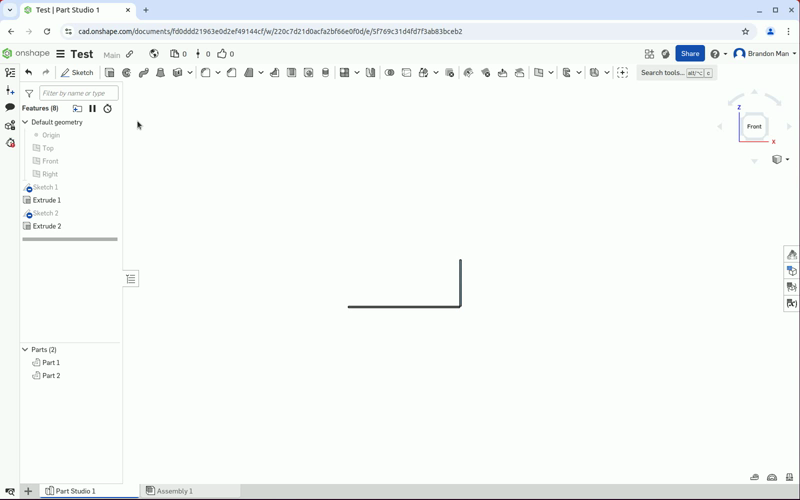
key(shift+h)
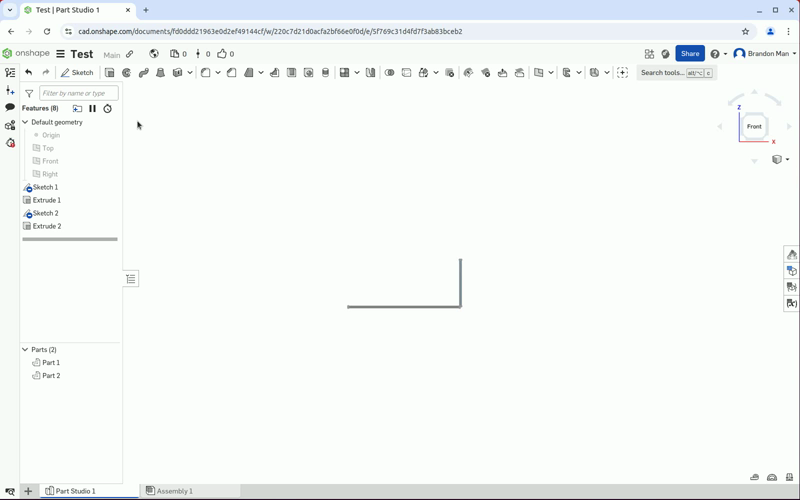
key(shift+h)
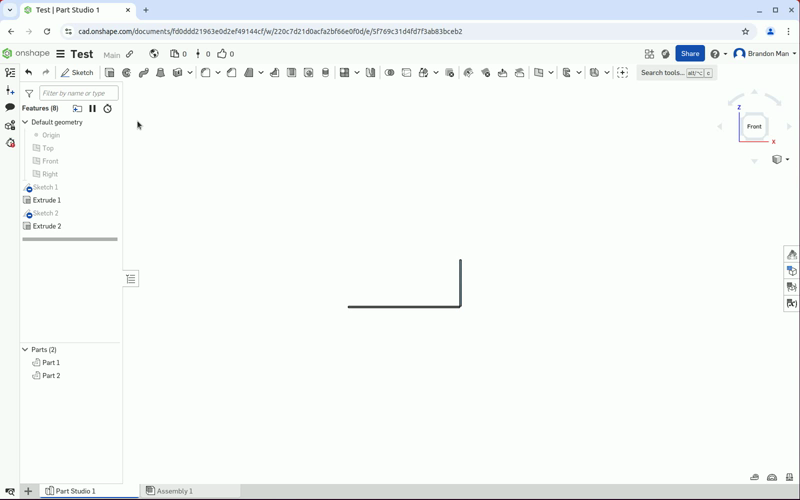
mouse_move(73, 189)
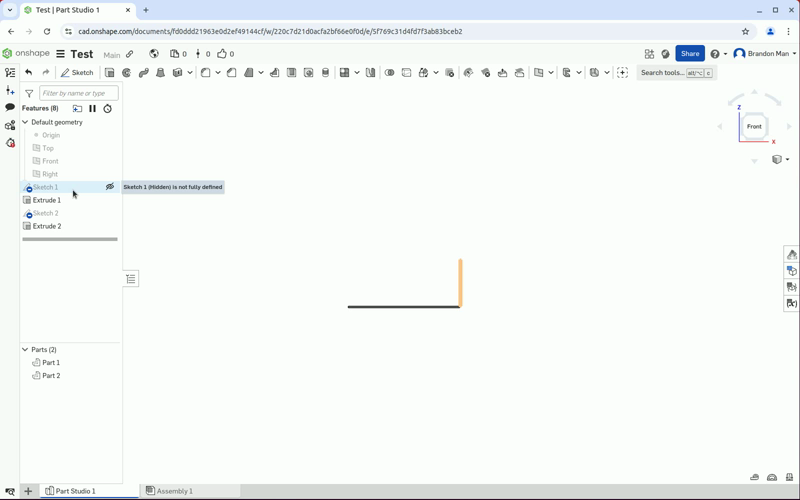
click(73, 189)
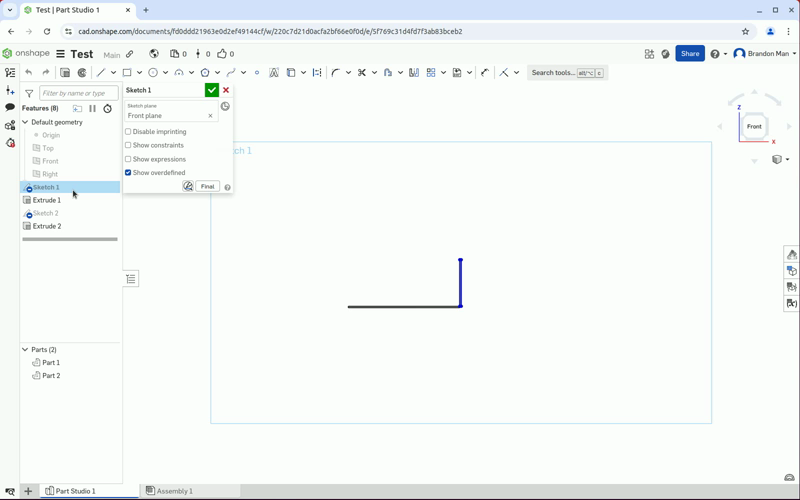
mouse_move(229, 92)
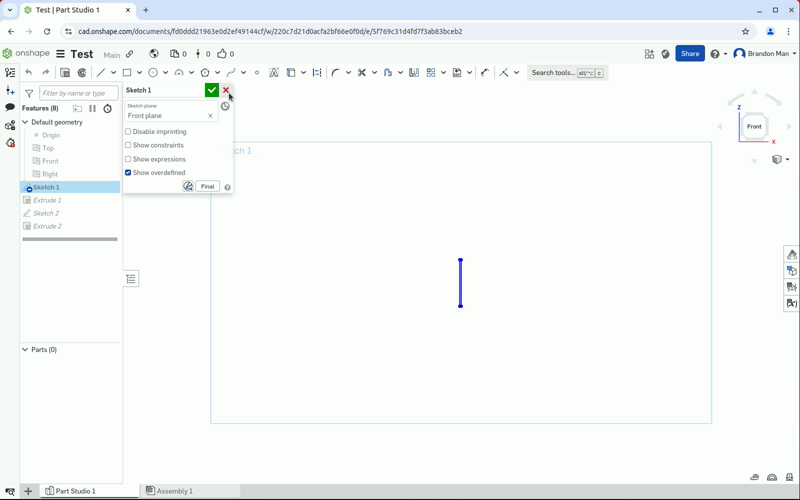
click(229, 92)
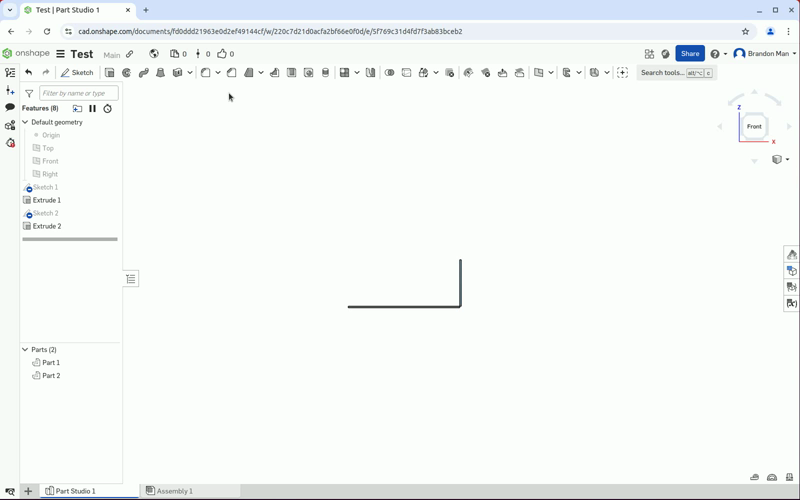
mouse_move(73, 352)
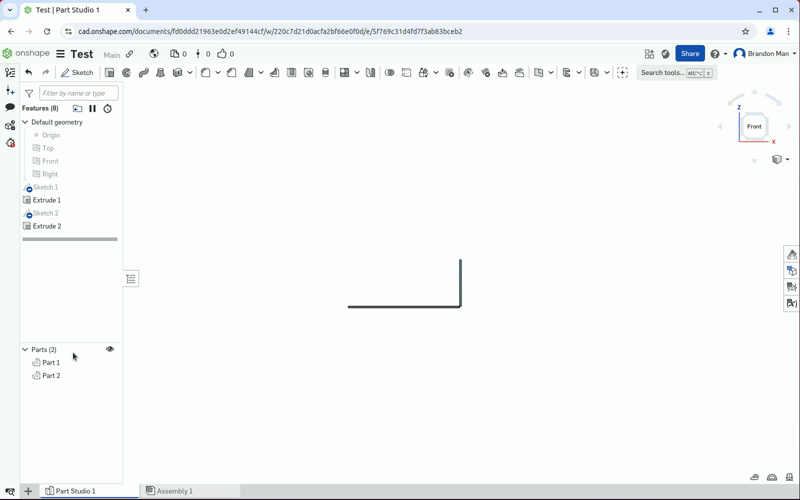
key(y)
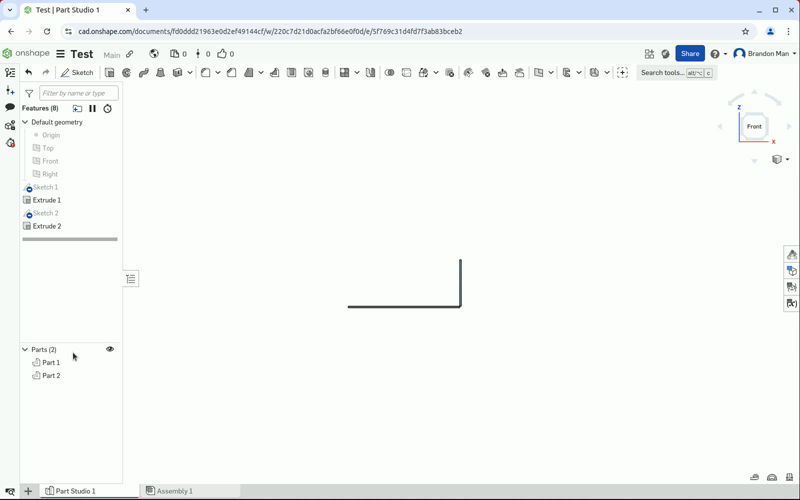
key(shift+p)
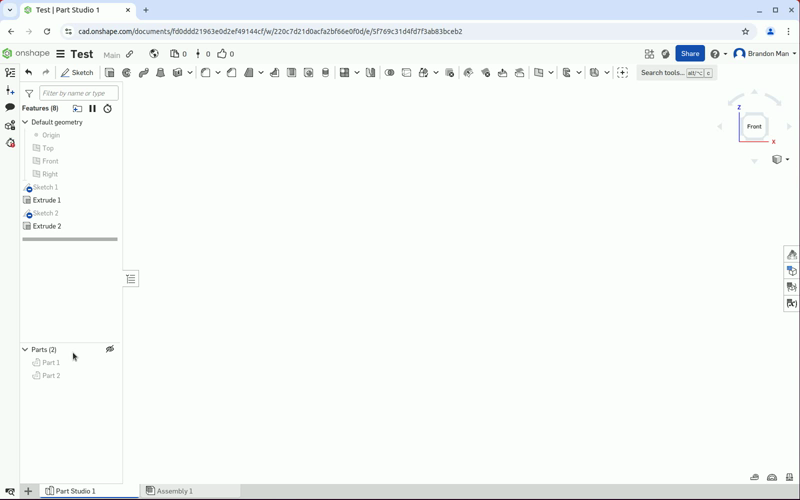
key(space)
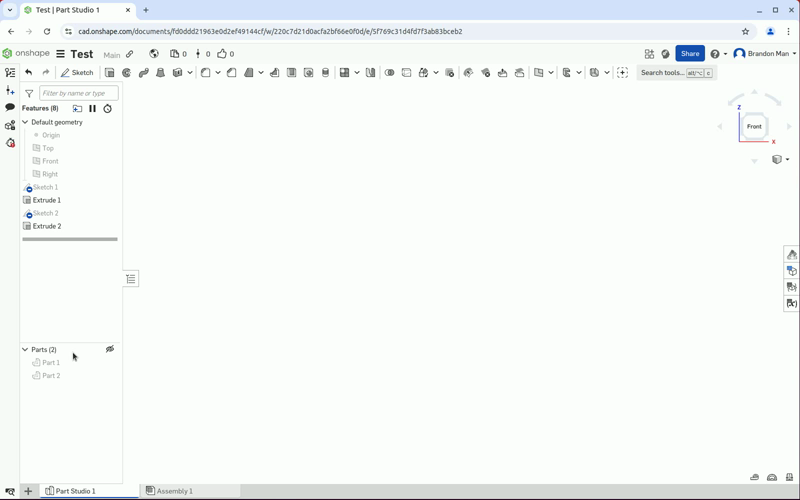
key_down(shift)
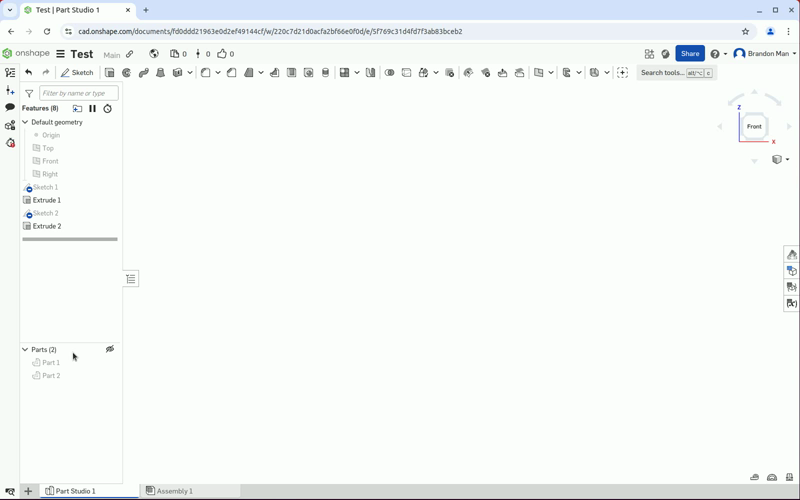
key(left)
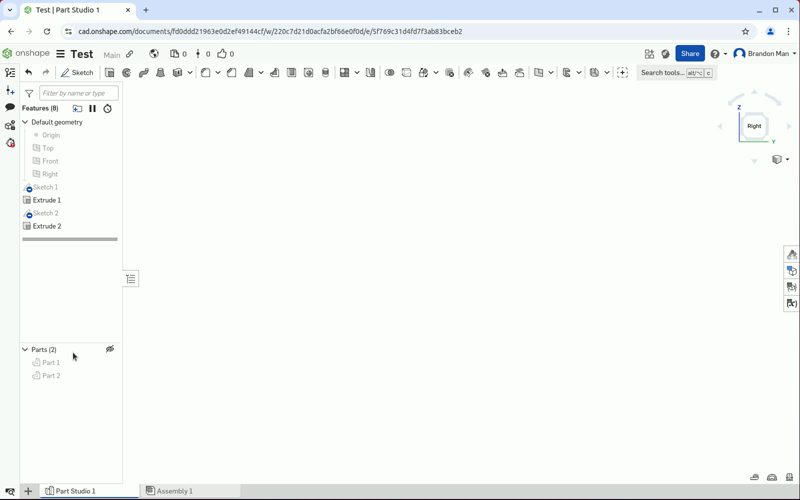
key_up(shift)
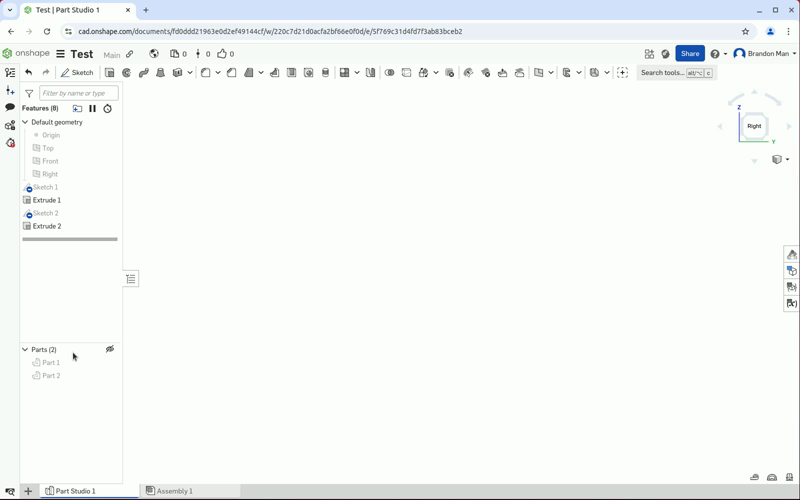
mouse_move(73, 352)
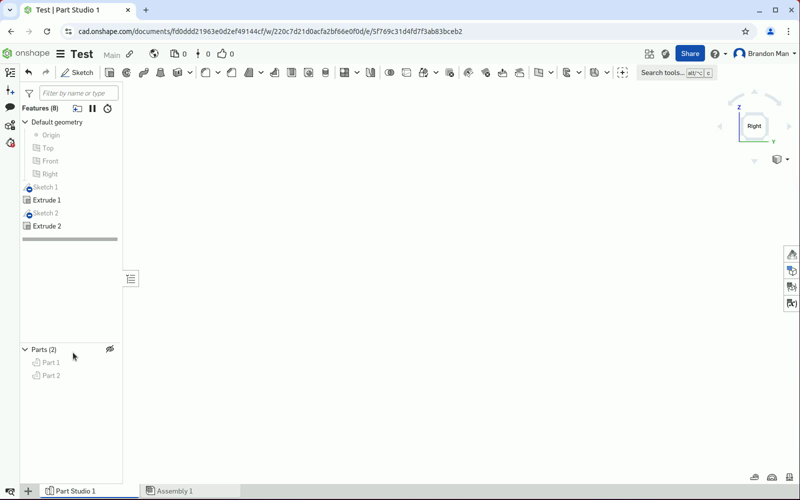
key(shift+y)
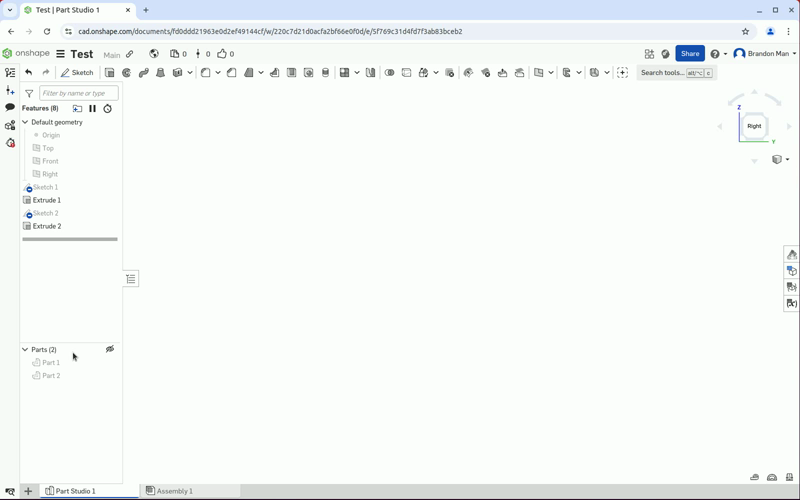
key(shift+s)
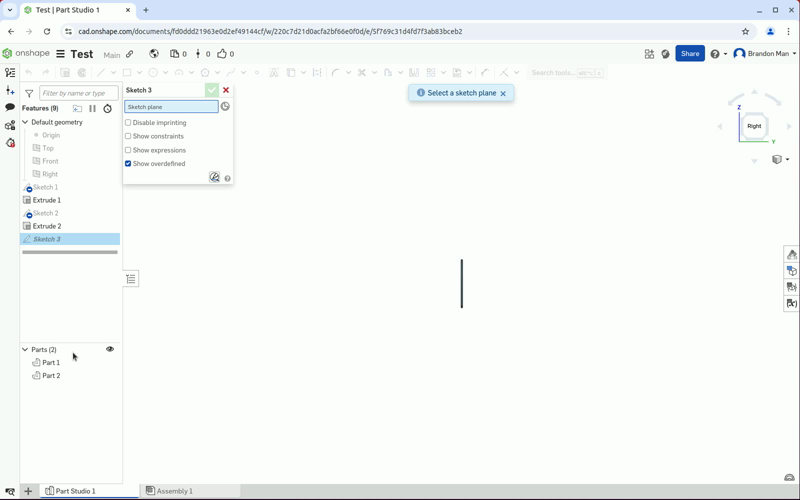
mouse_move(73, 176)
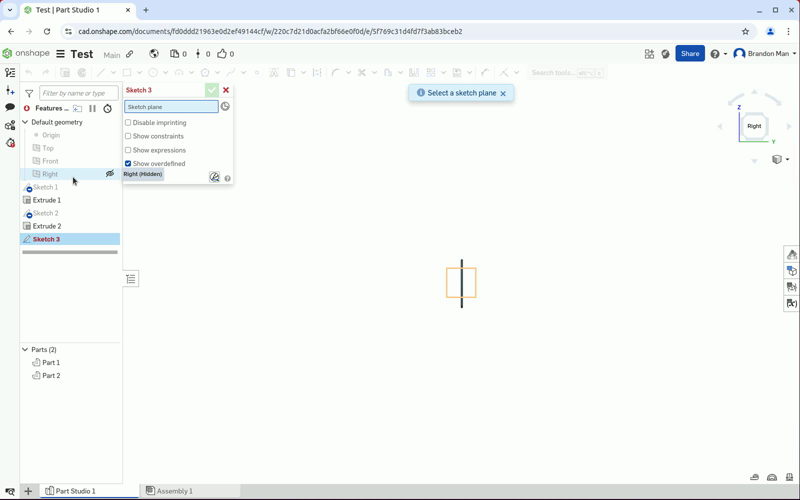
click(73, 176)
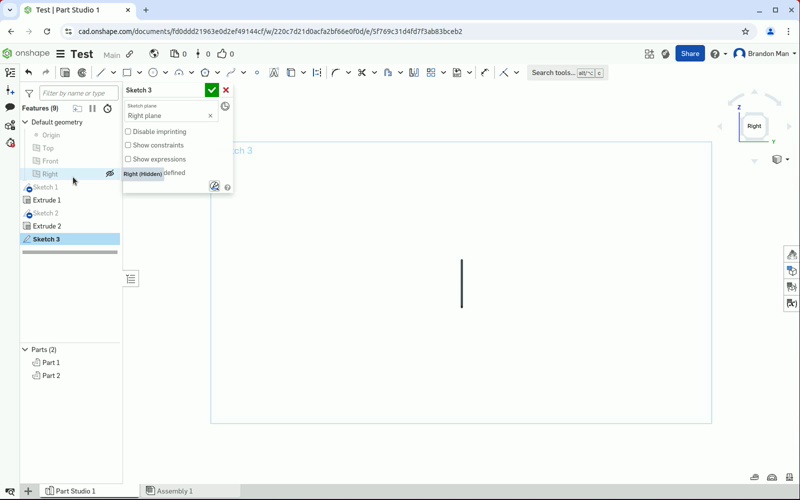
mouse_move(73, 352)
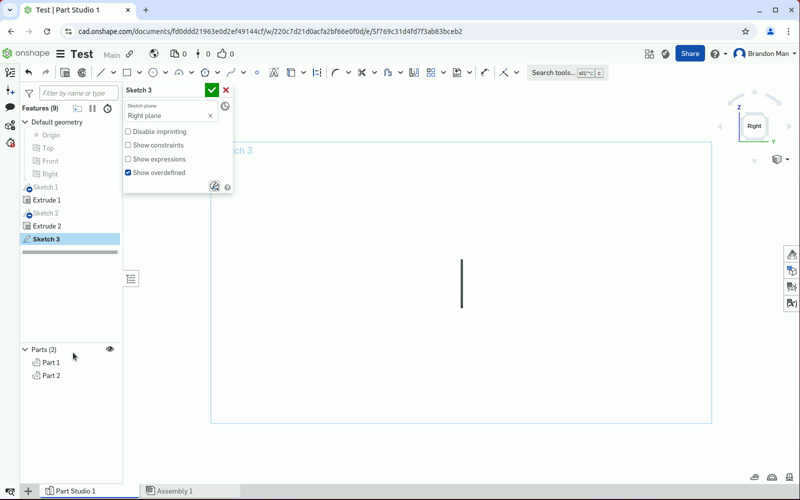
key(y)
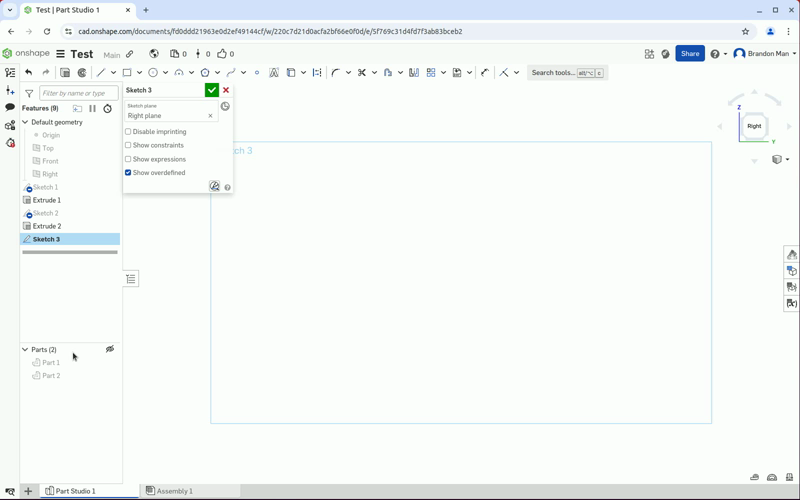
key(l)
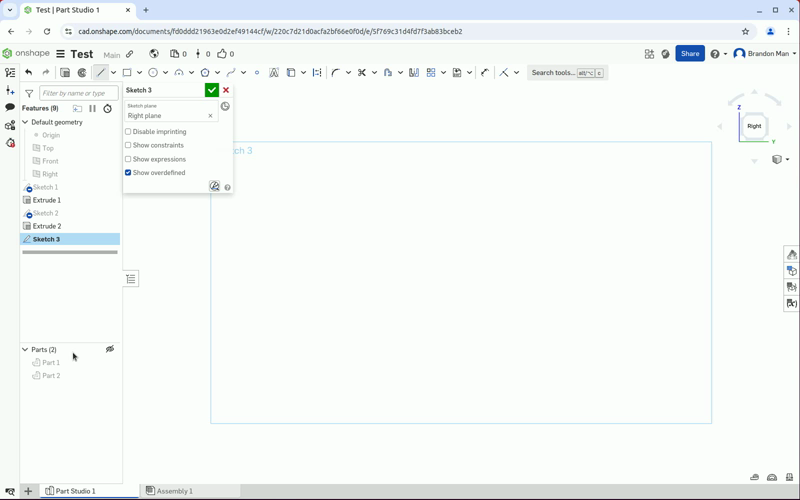
key_down(shift)
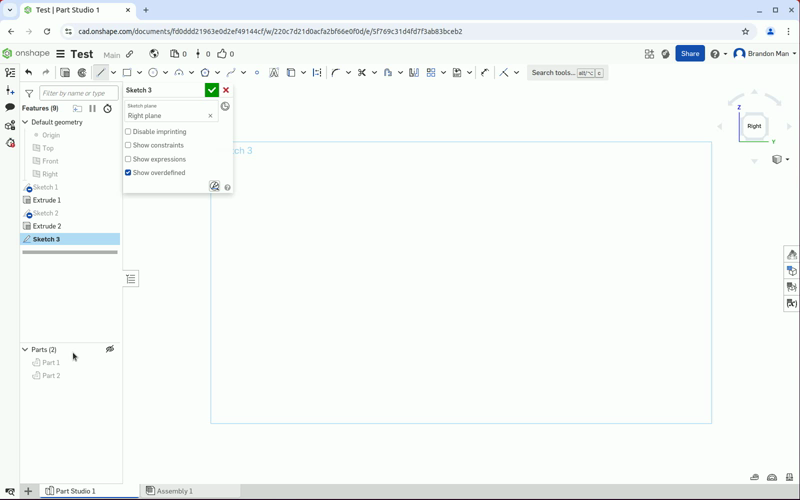
mouse_move(436, 307)
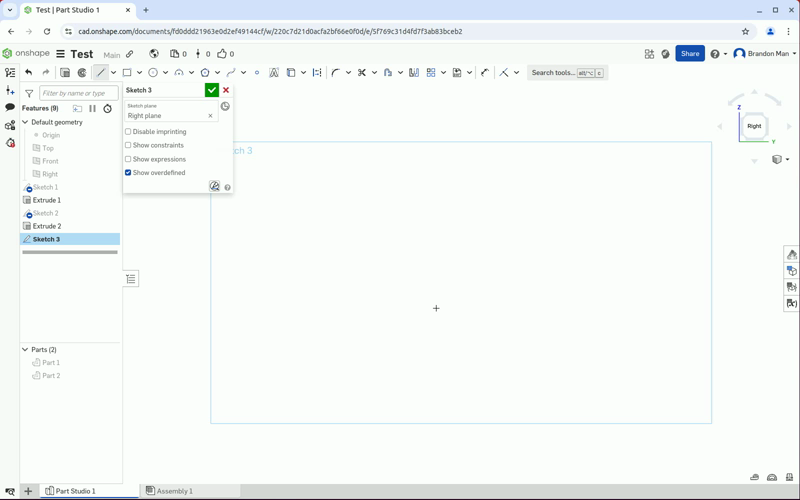
click(436, 307)
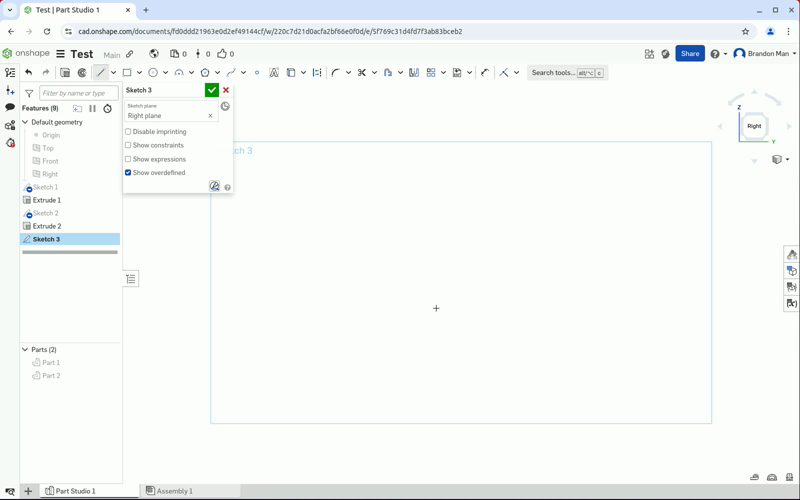
key_up(shift)
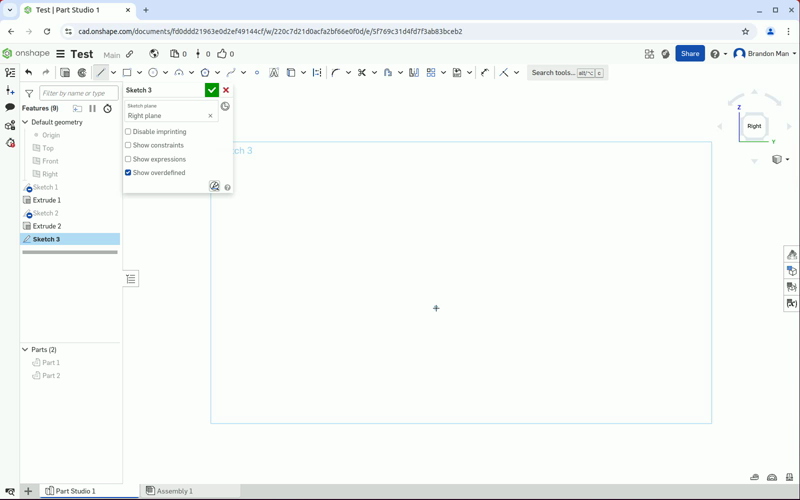
key_down(shift)
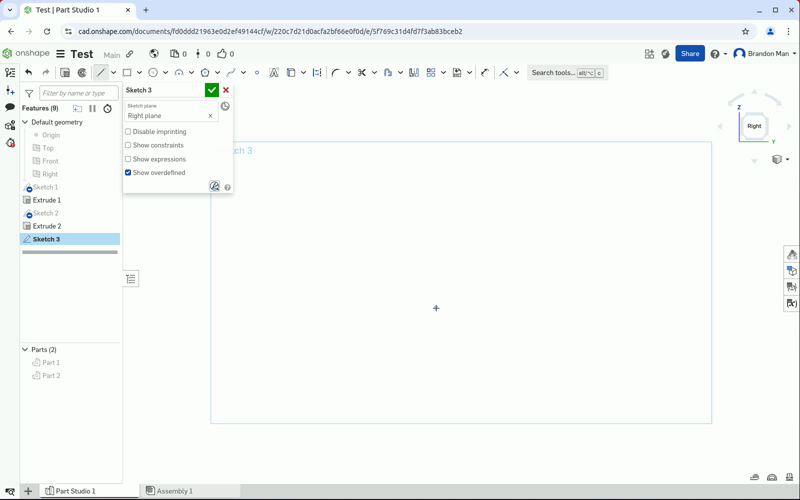
mouse_move(466, 307)
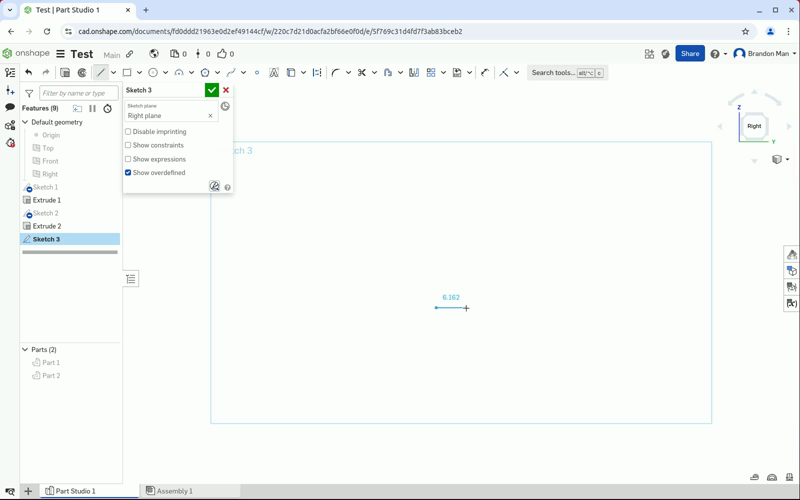
mouse_move(461, 307)
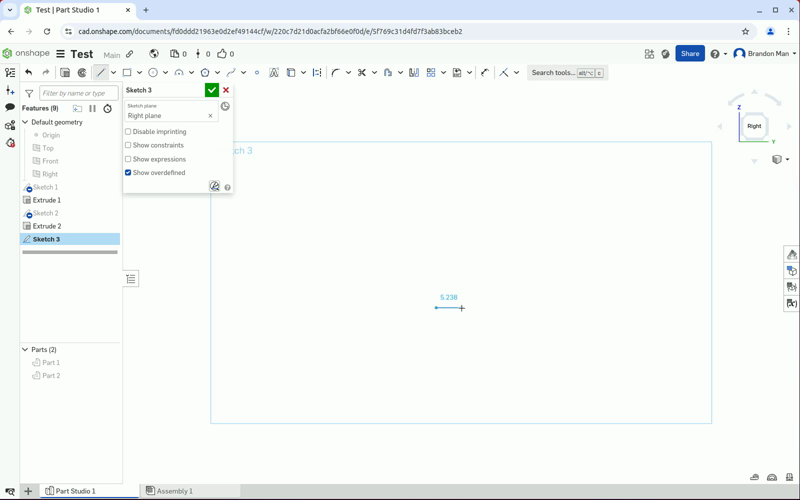
click(461, 307)
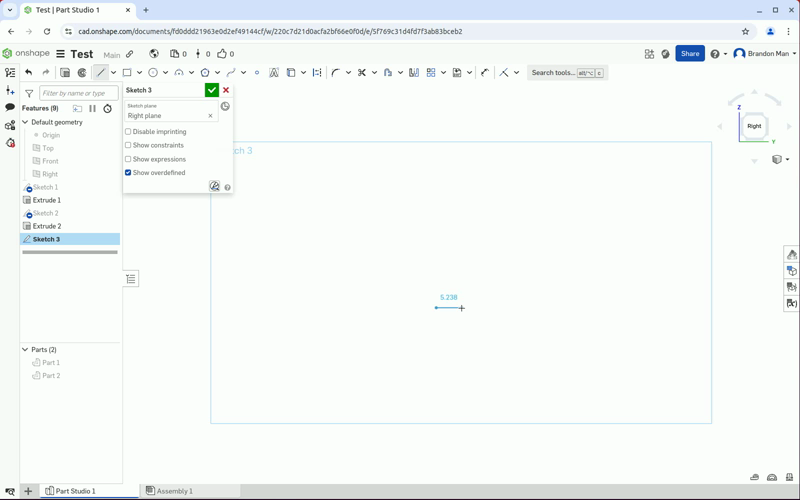
key_up(shift)
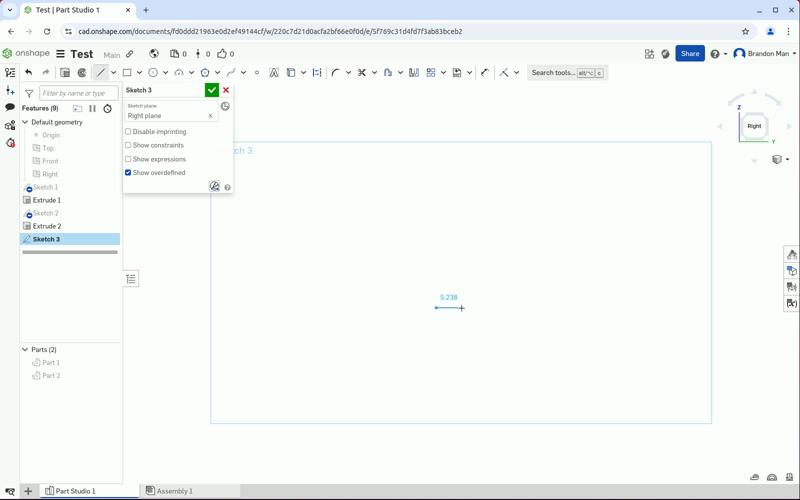
key_down(shift)
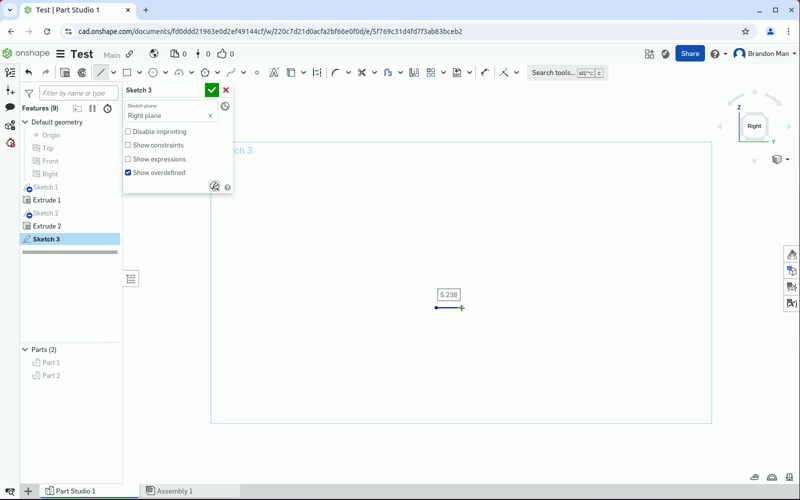
mouse_move(491, 307)
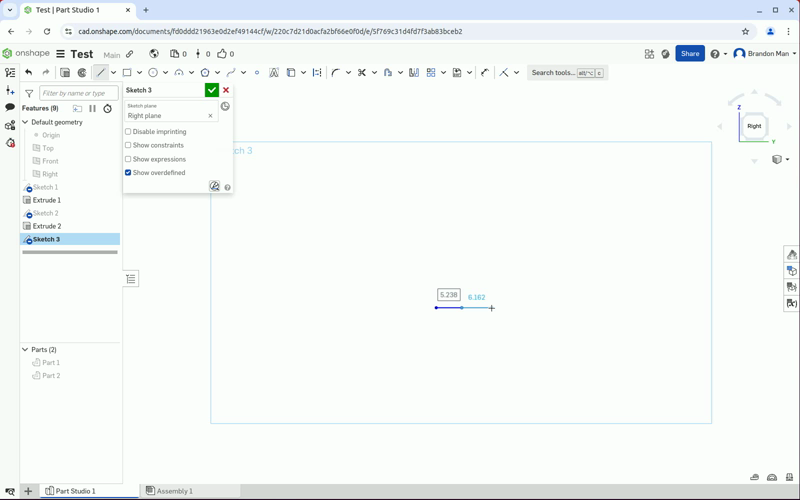
mouse_move(461, 306)
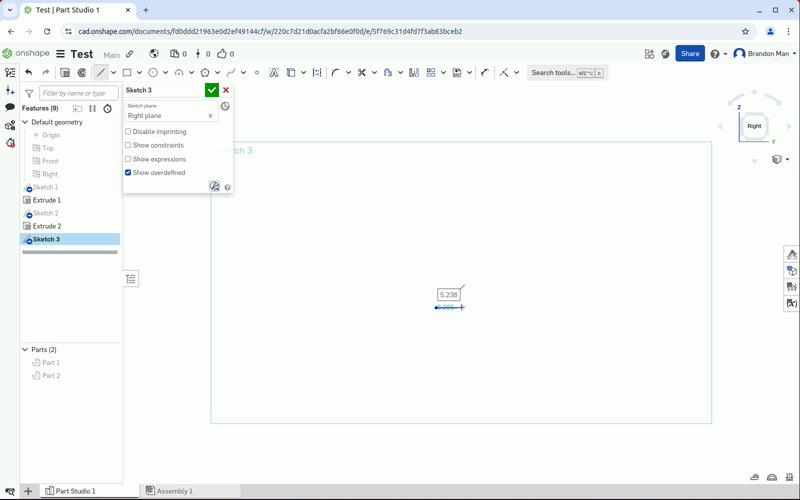
scroll(6)
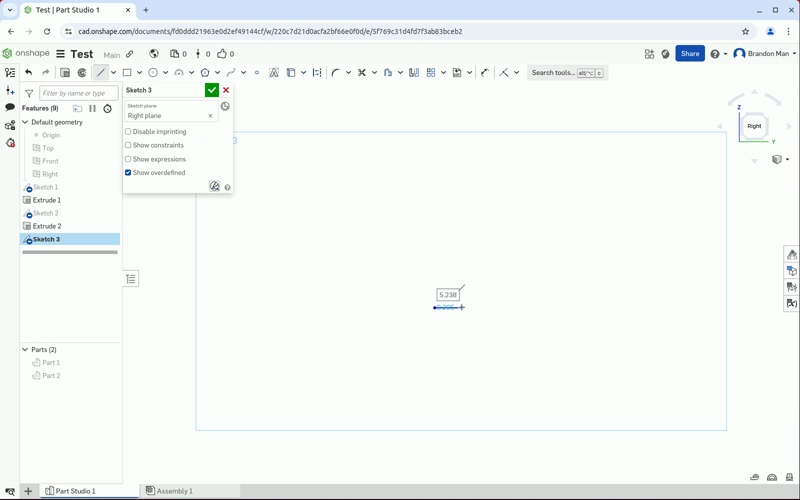
scroll(6)
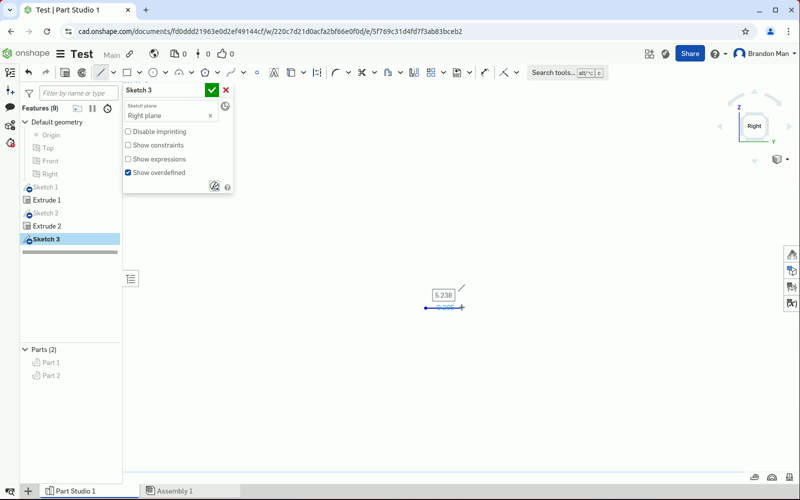
scroll(6)
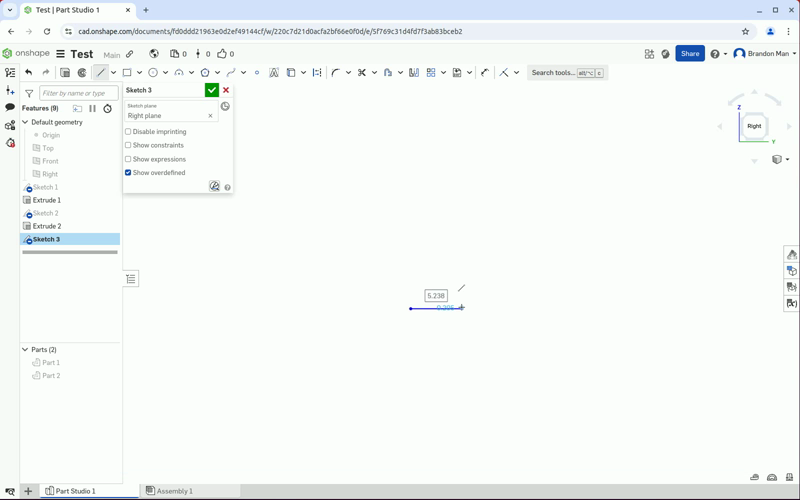
scroll(6)
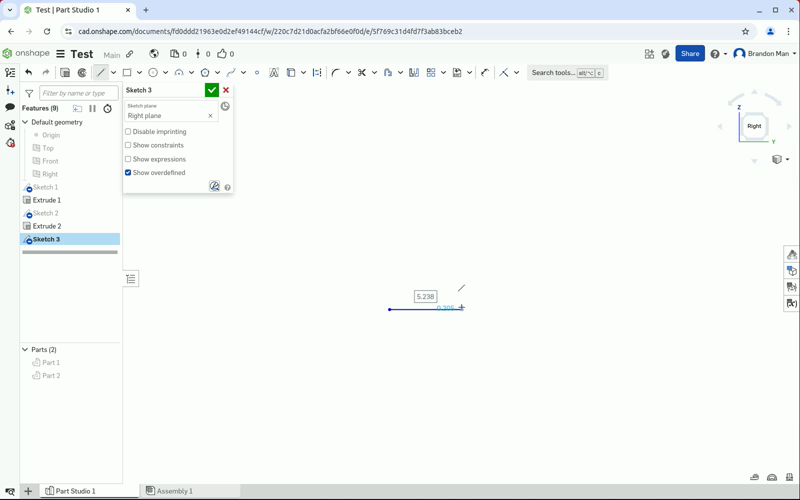
scroll(6)
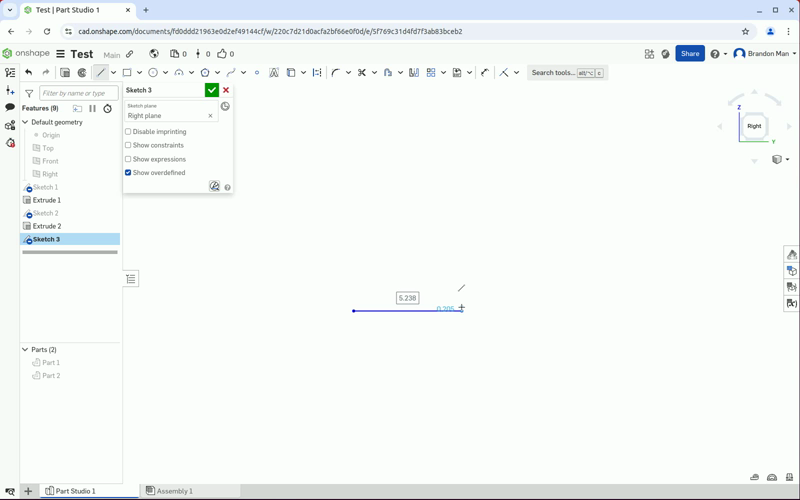
scroll(6)
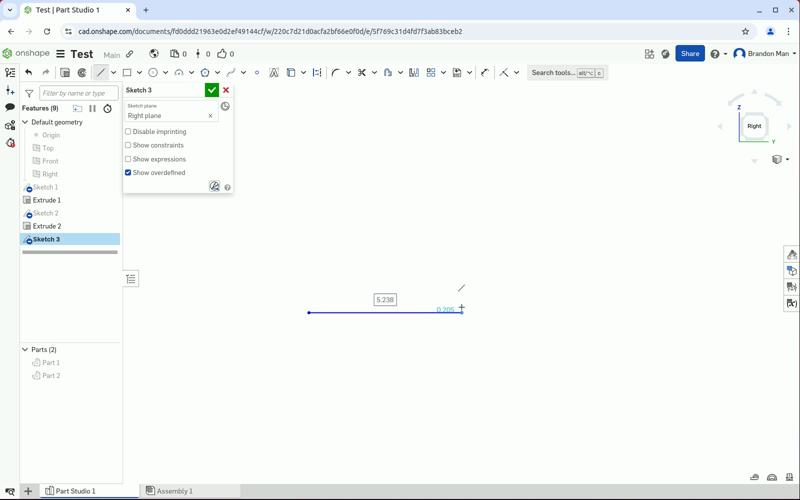
scroll(6)
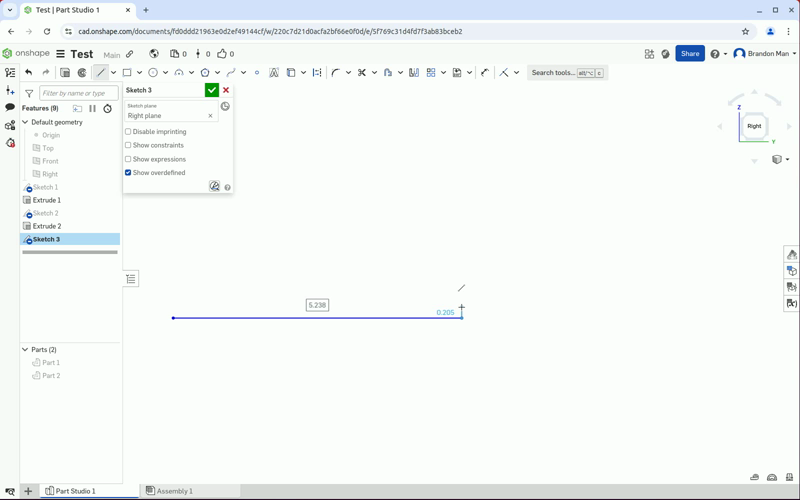
click(461, 306)
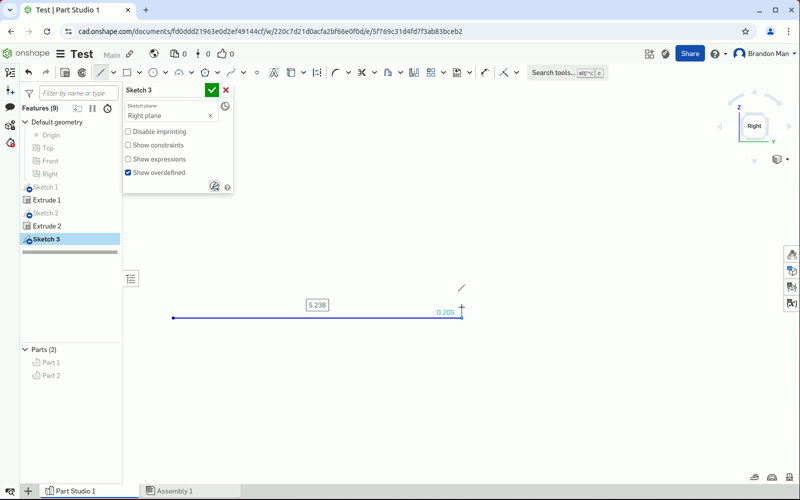
scroll(-6)
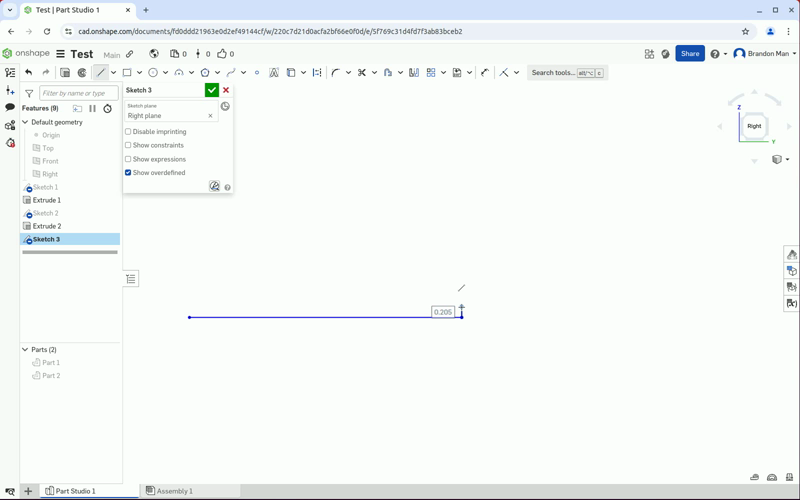
scroll(-6)
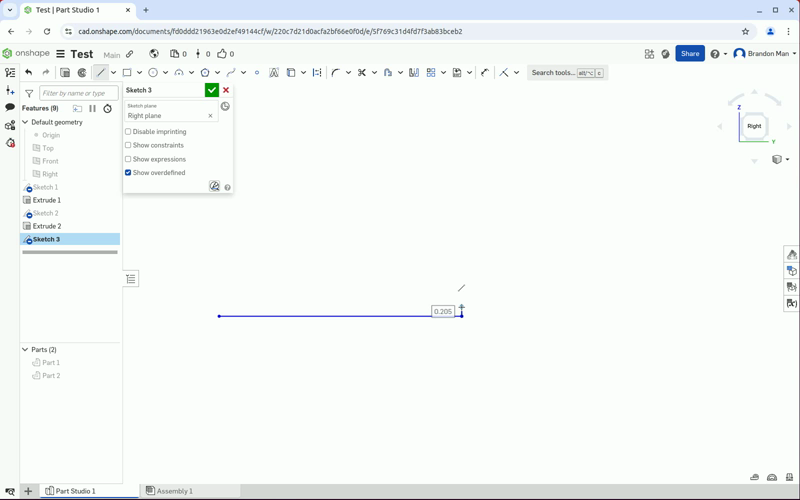
scroll(-6)
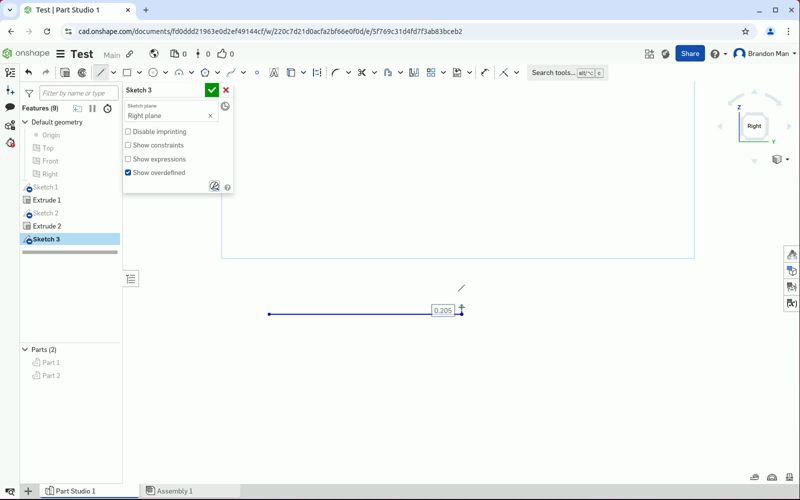
scroll(-6)
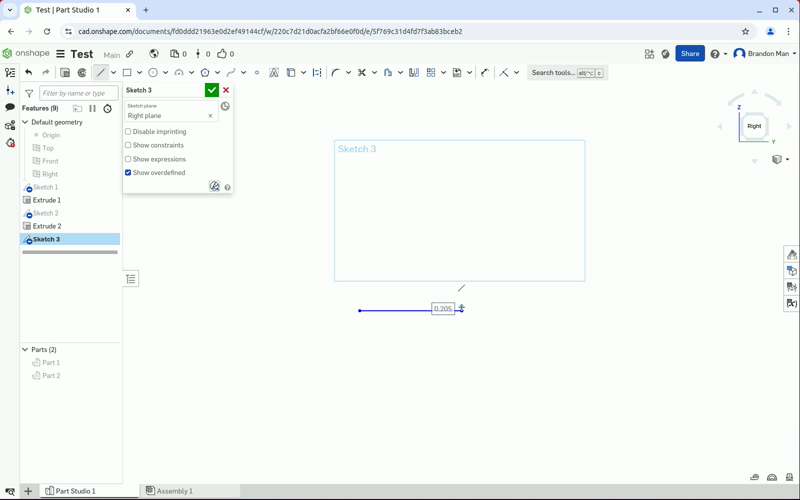
scroll(-6)
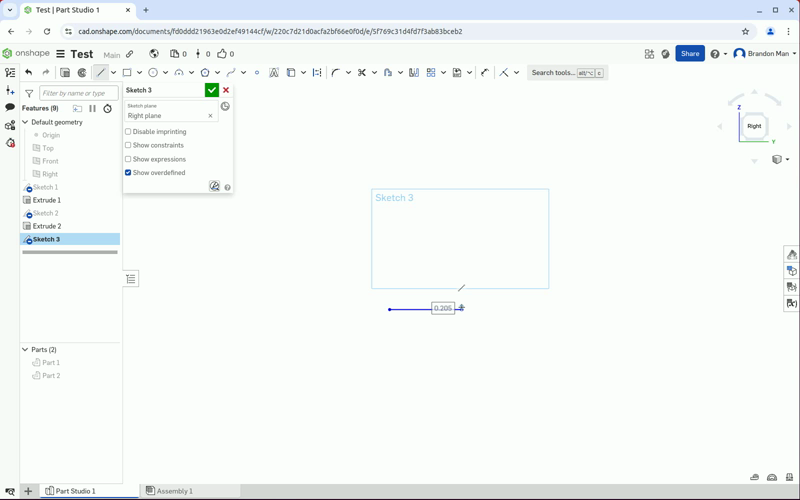
scroll(-6)
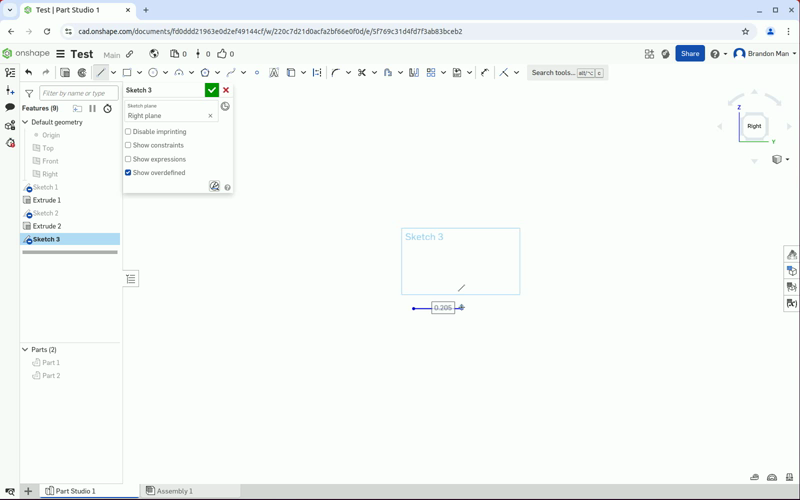
scroll(-6)
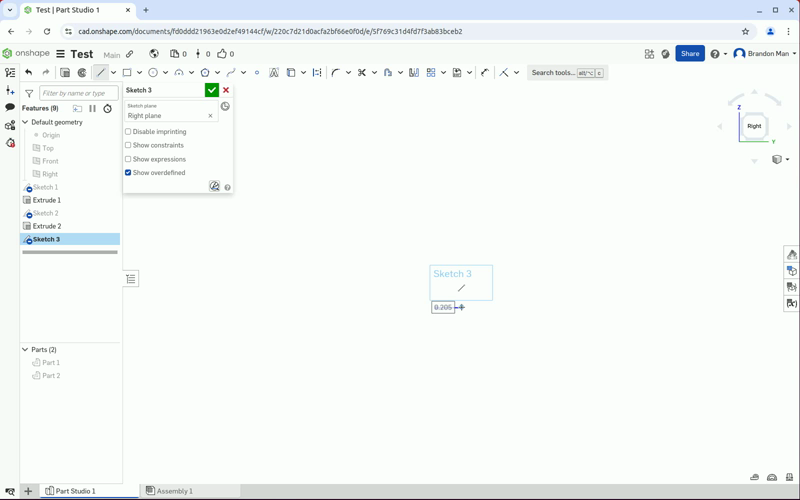
key_up(shift)
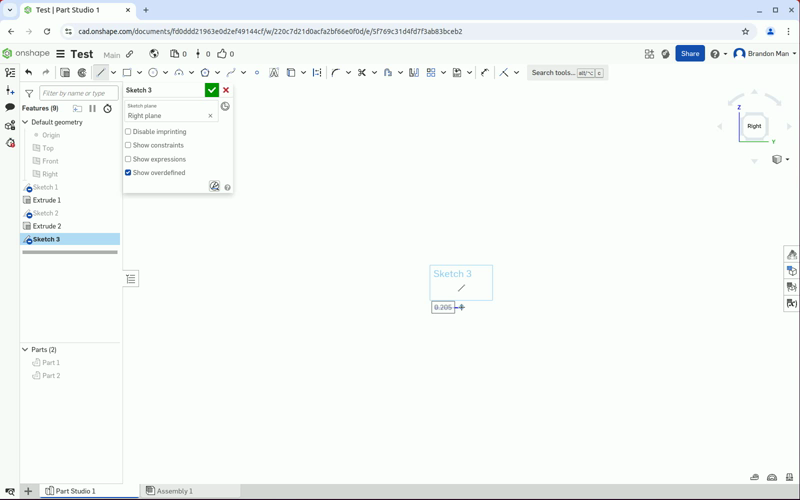
key_down(shift)
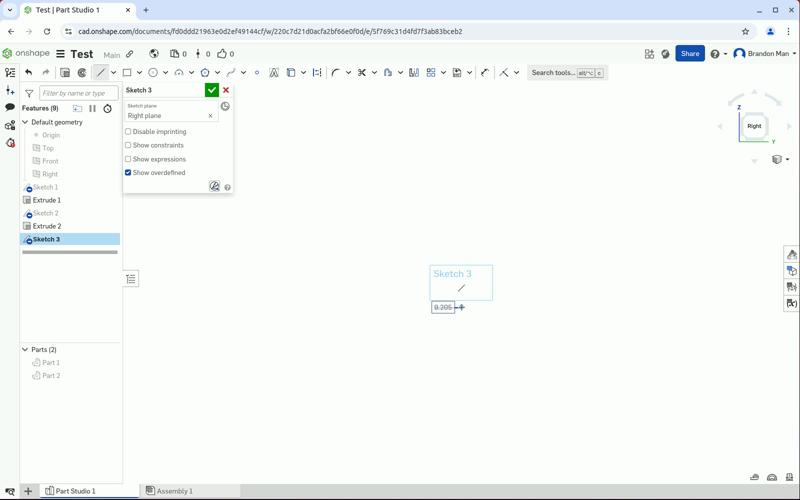
mouse_move(491, 306)
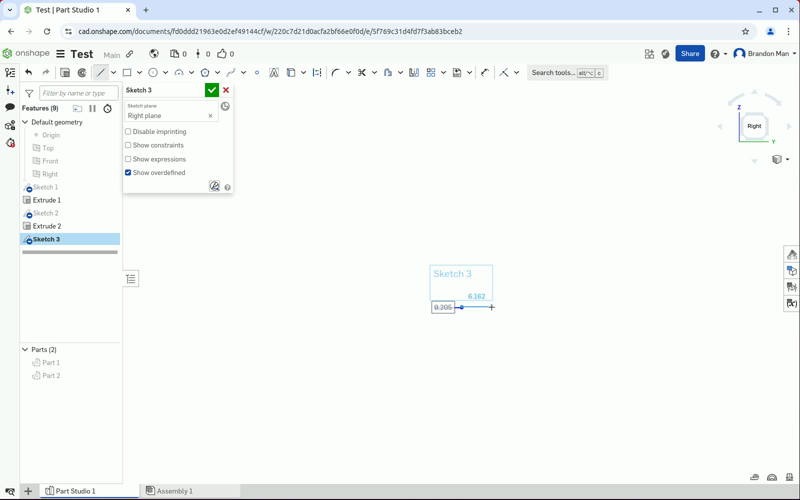
mouse_move(436, 306)
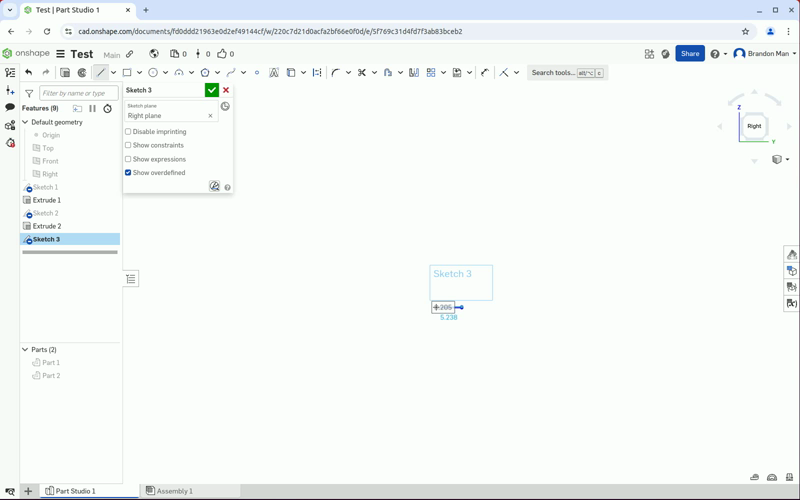
scroll(6)
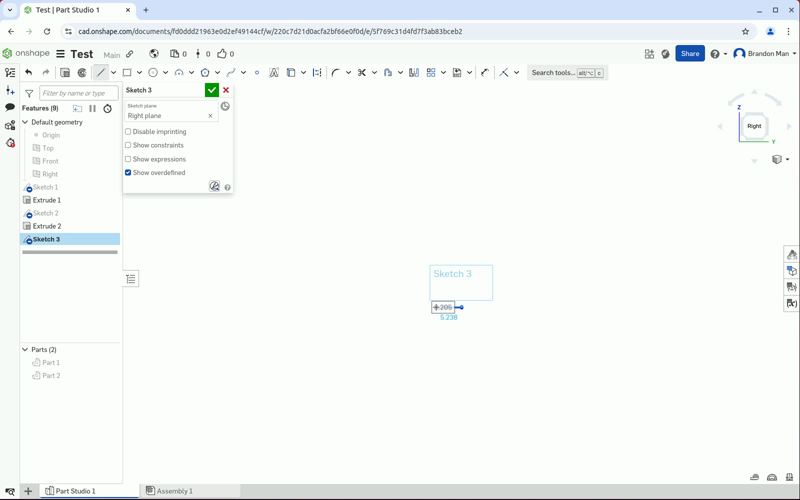
scroll(6)
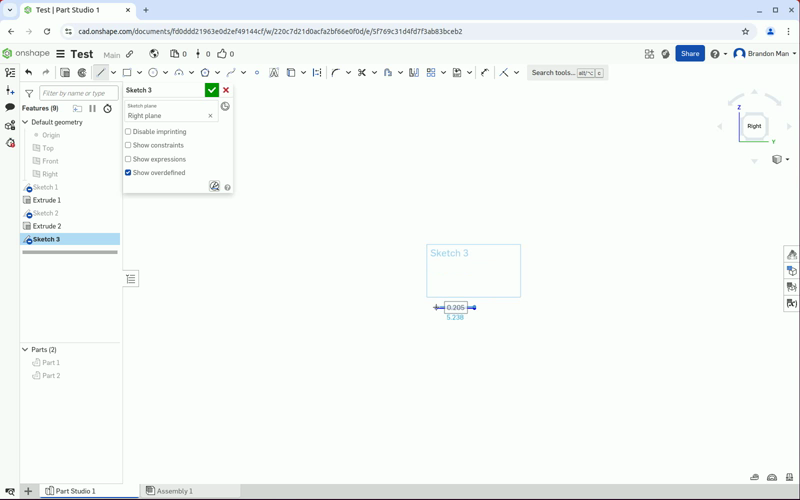
scroll(6)
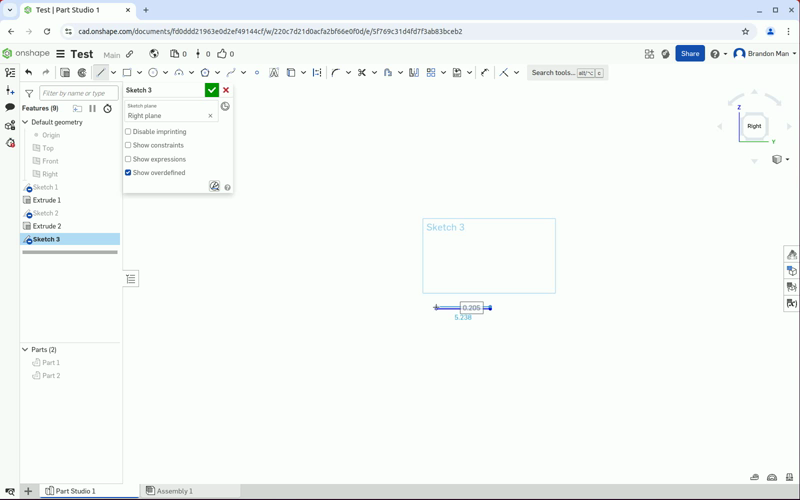
scroll(6)
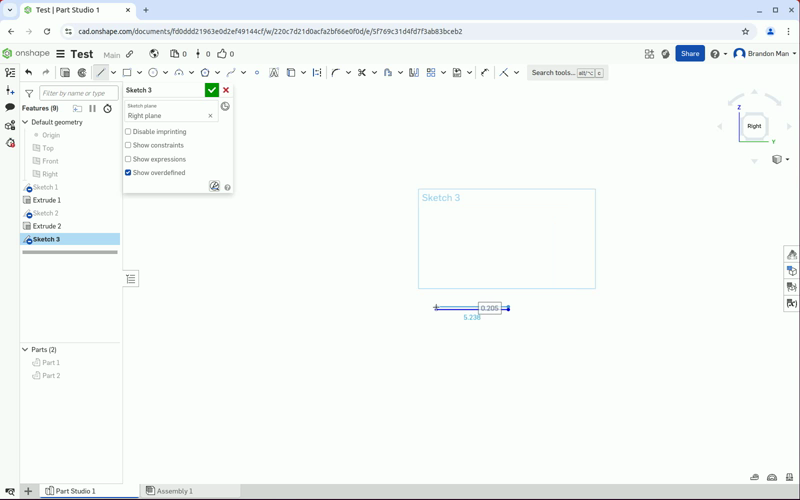
scroll(6)
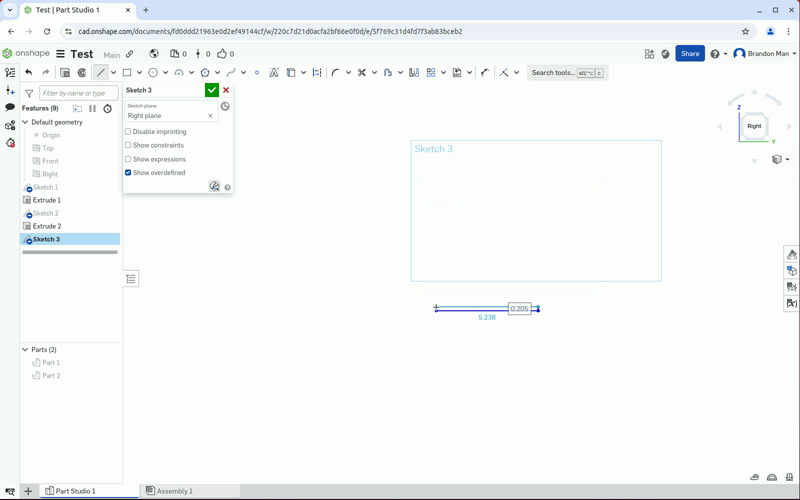
scroll(6)
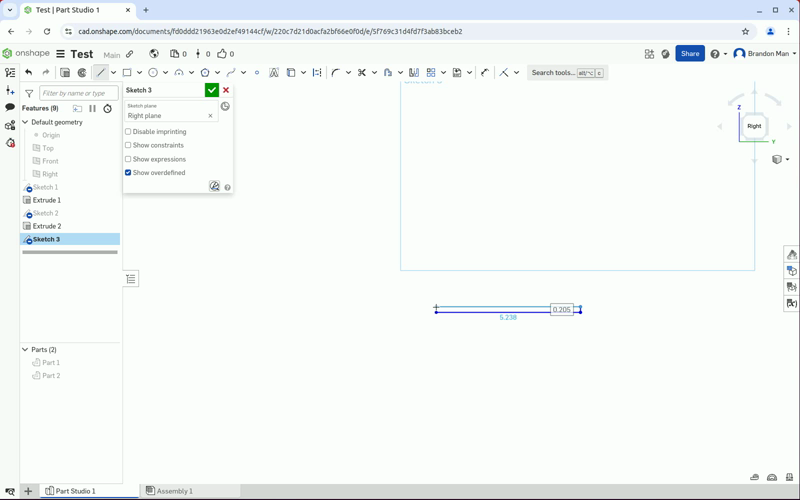
scroll(6)
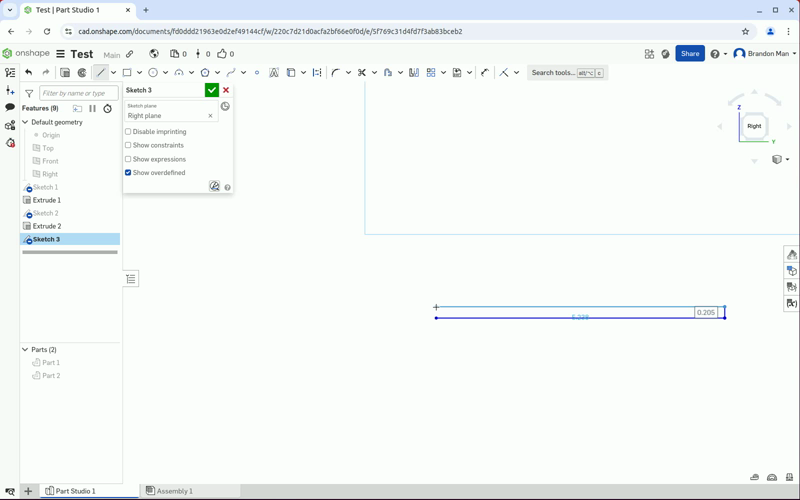
click(436, 306)
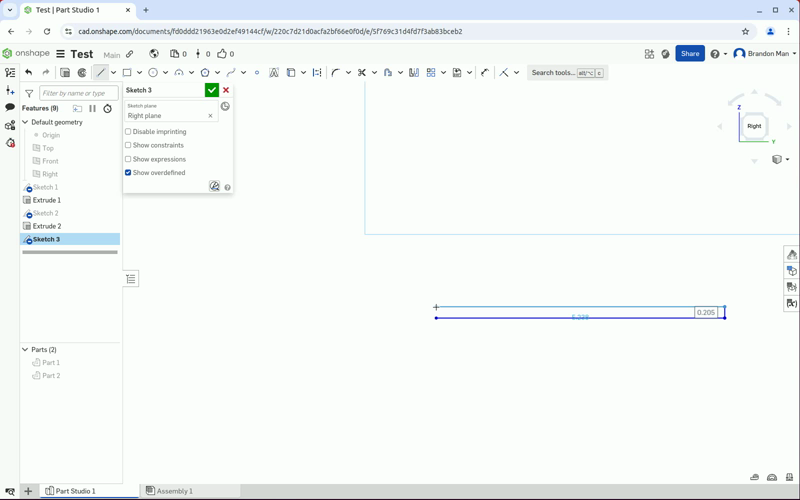
scroll(-6)
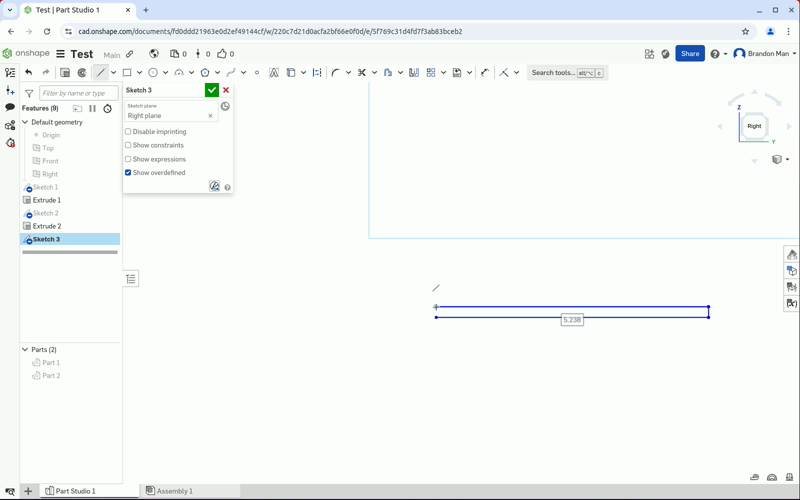
scroll(-6)
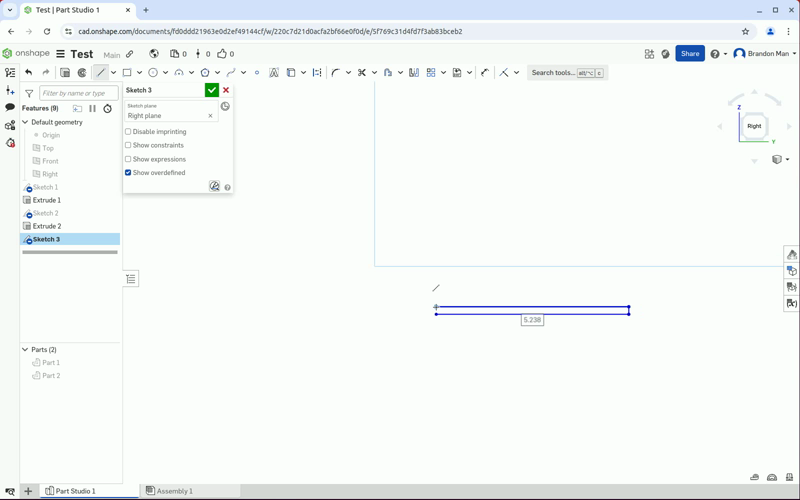
scroll(-6)
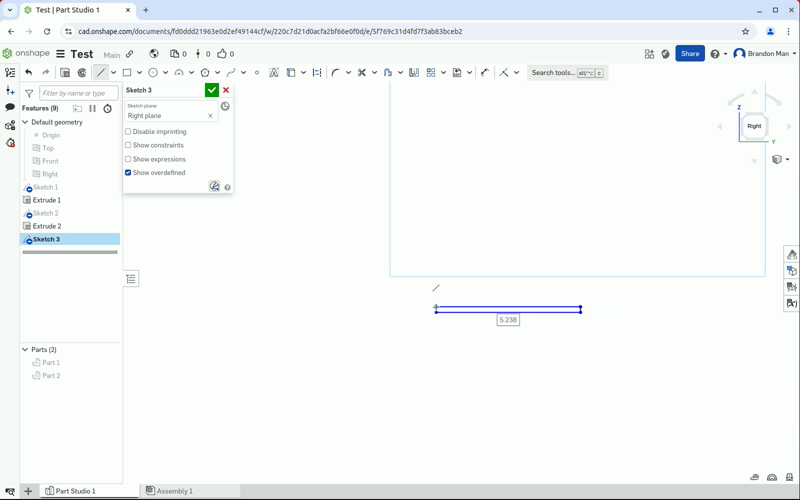
scroll(-6)
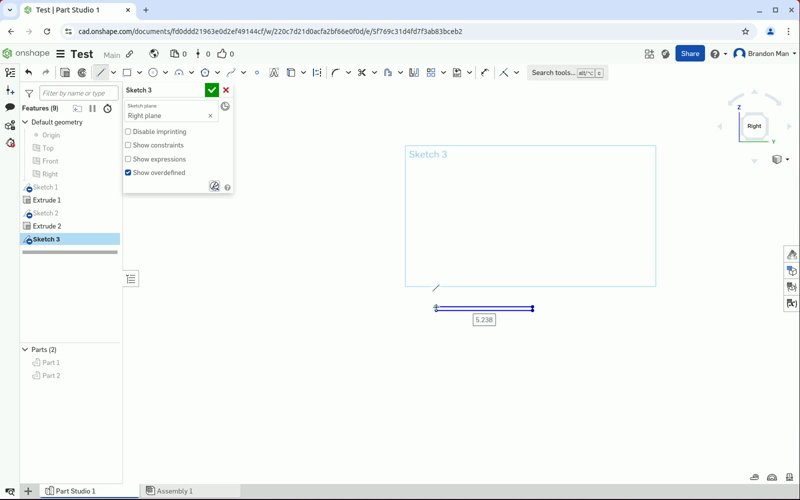
scroll(-6)
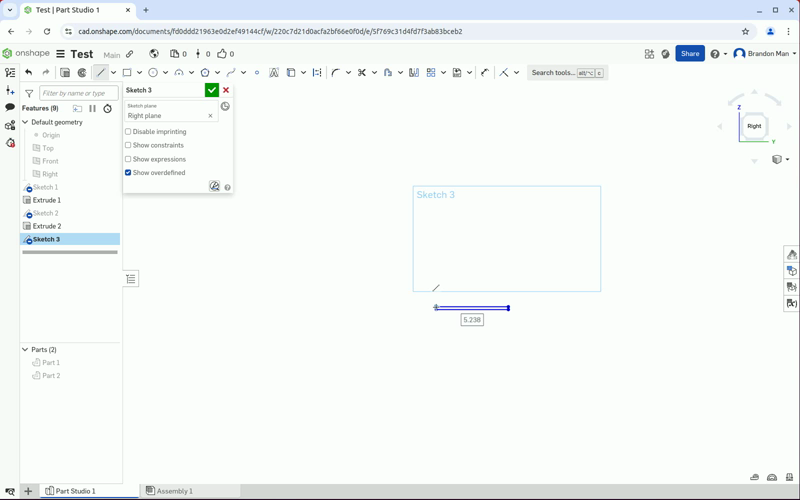
scroll(-6)
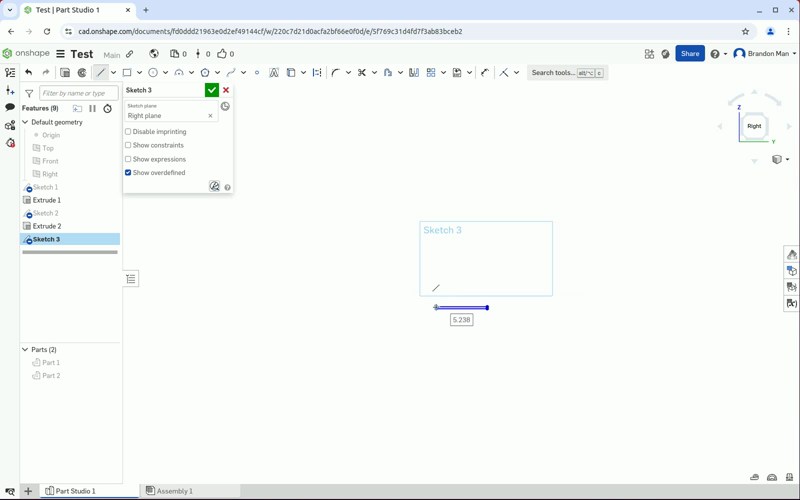
scroll(-6)
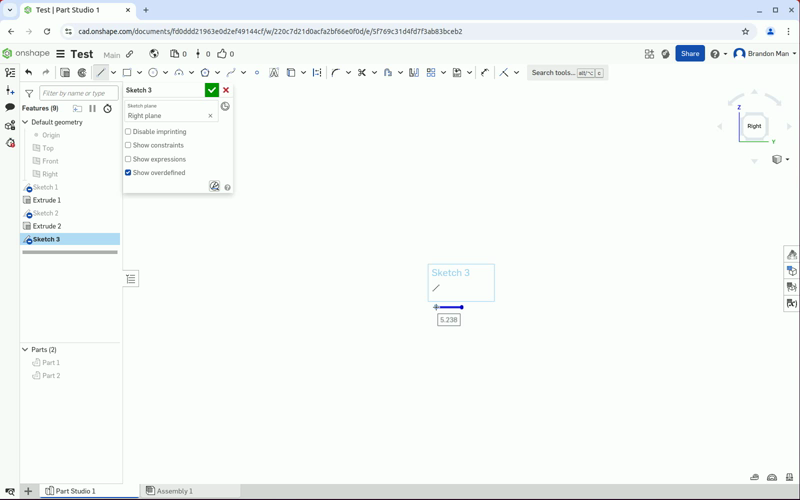
key_up(shift)
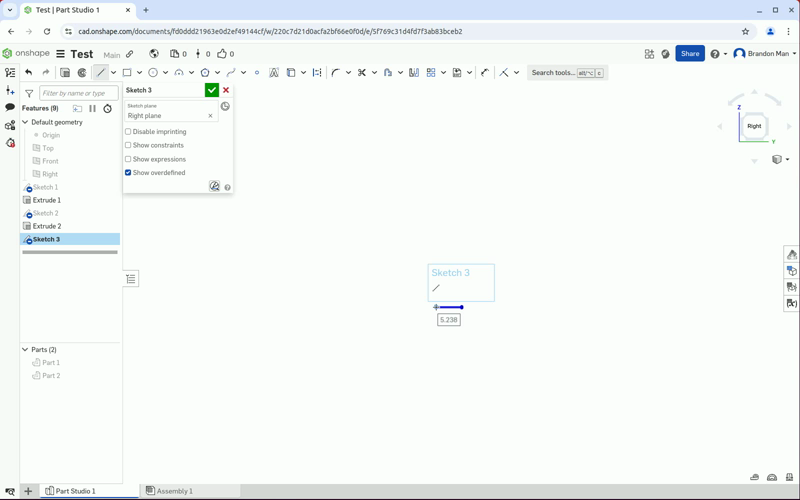
mouse_move(466, 306)
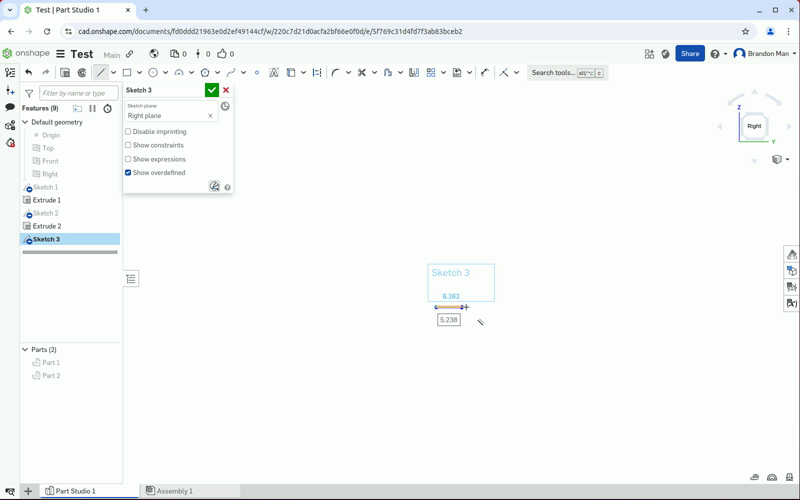
key_down(shift)
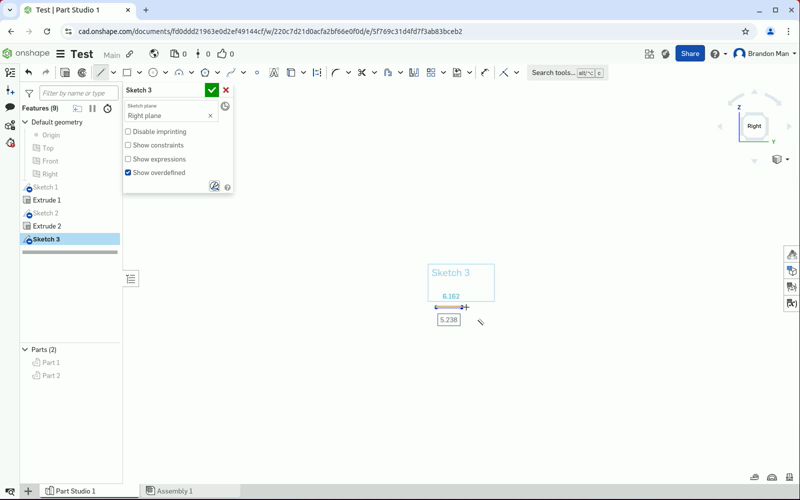
mouse_move(436, 307)
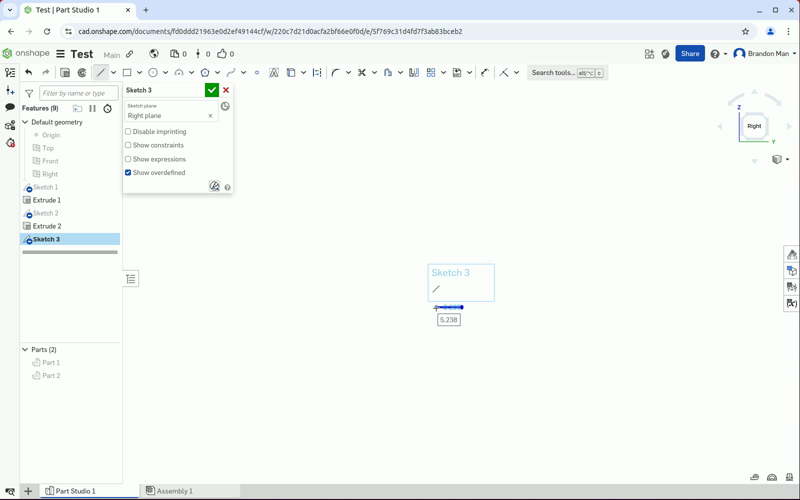
scroll(6)
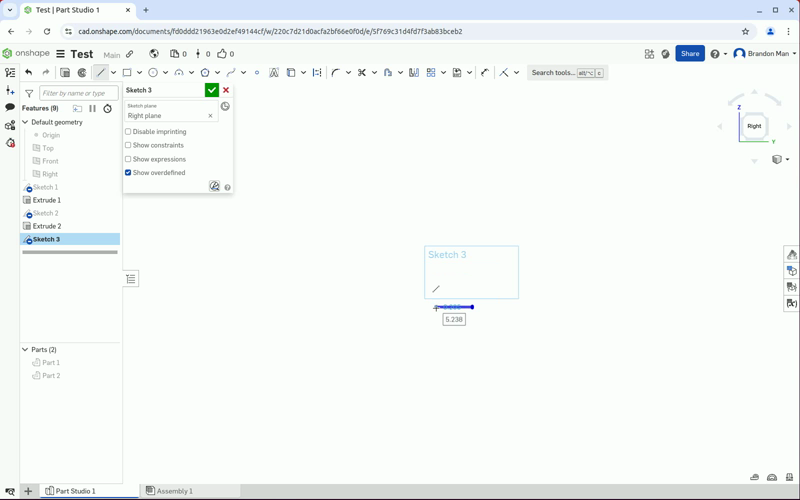
scroll(6)
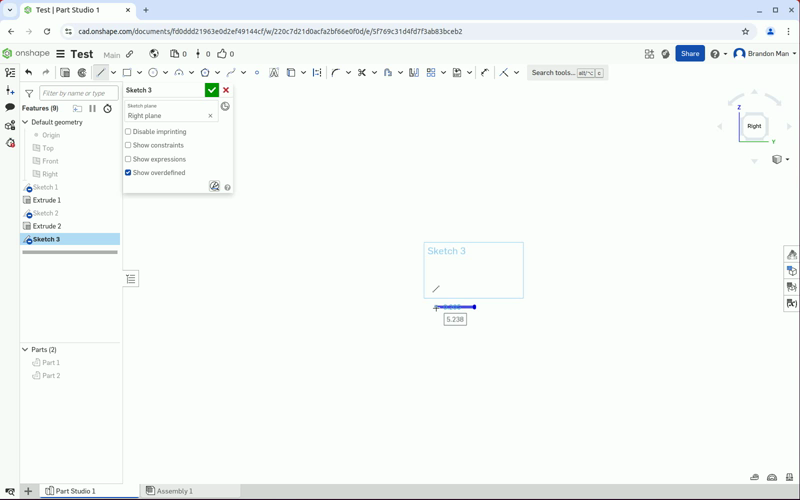
scroll(6)
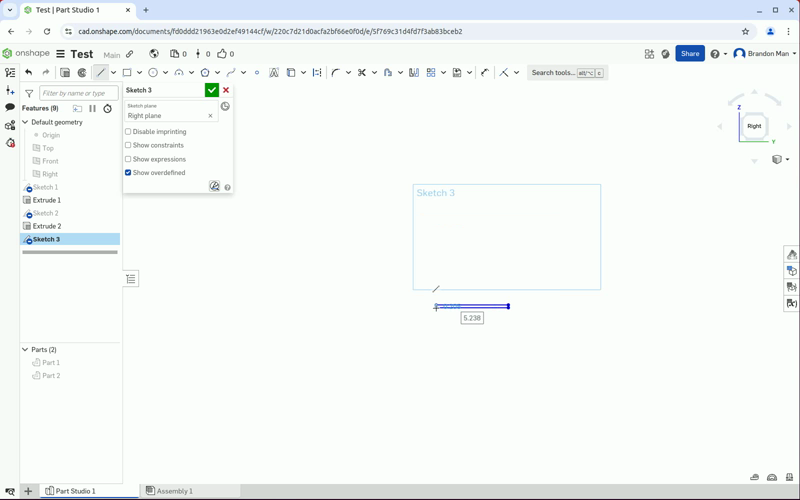
scroll(6)
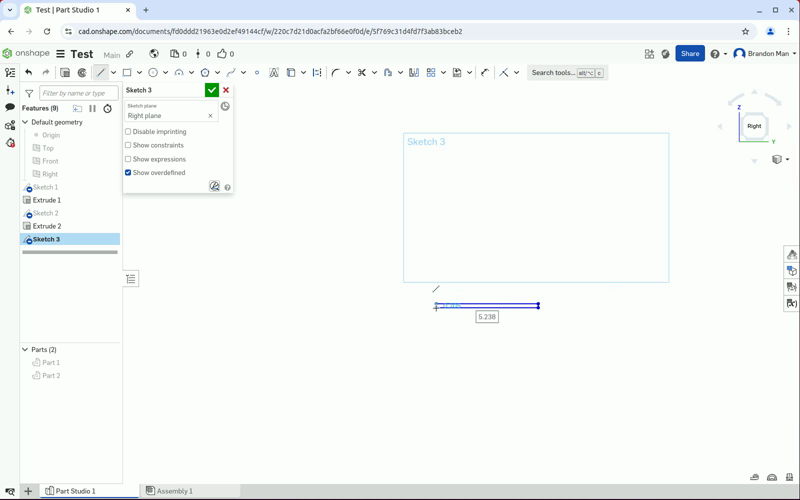
scroll(6)
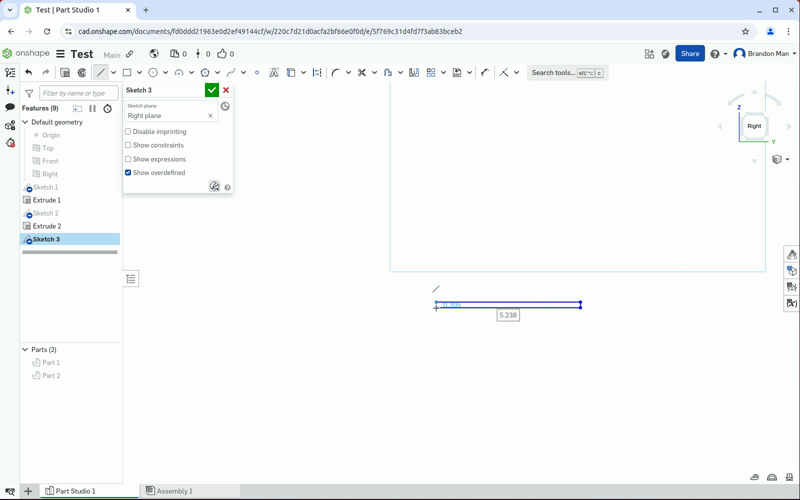
scroll(6)
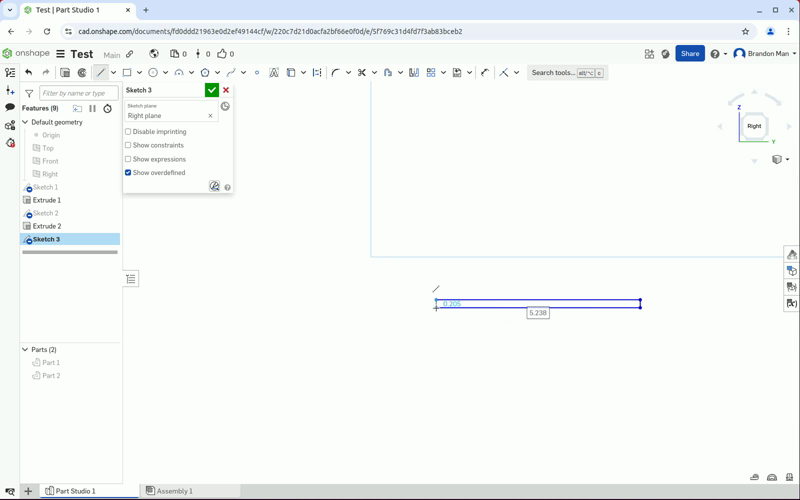
scroll(6)
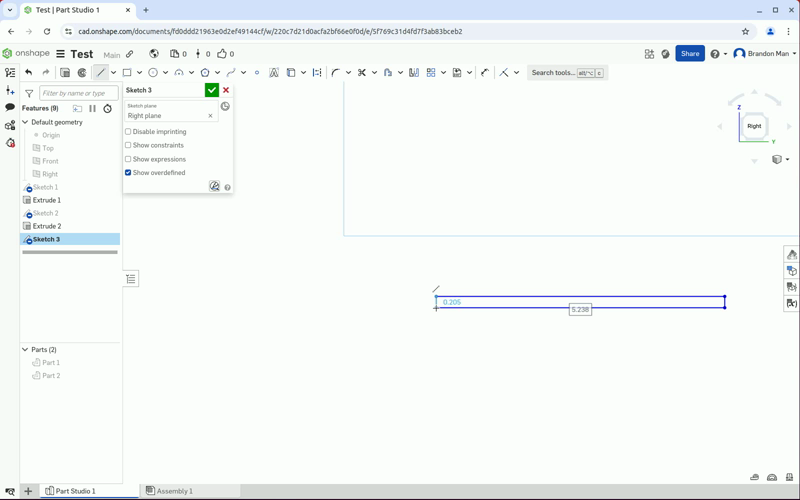
key_up(shift)
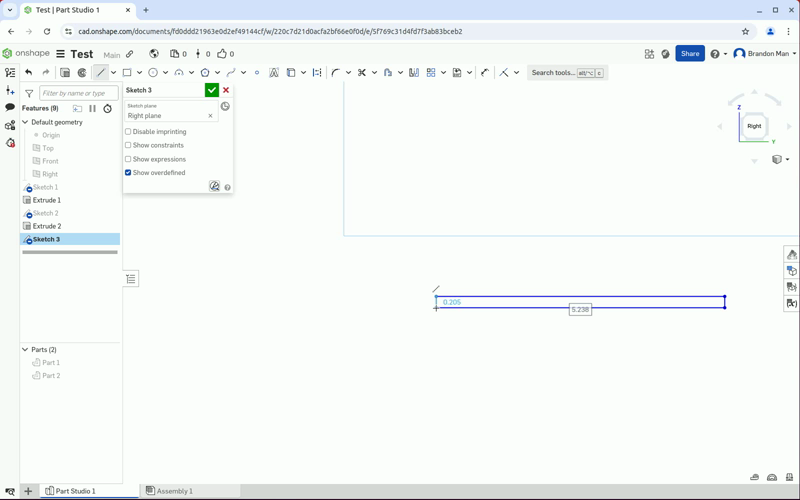
click(436, 307)
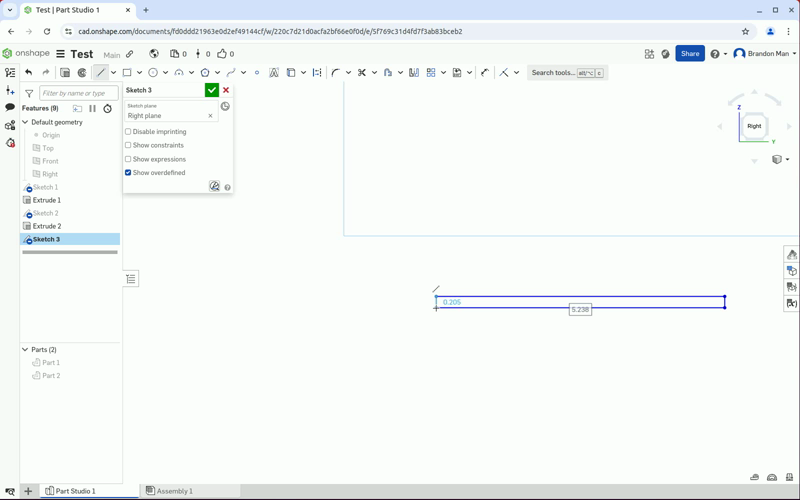
scroll(-6)
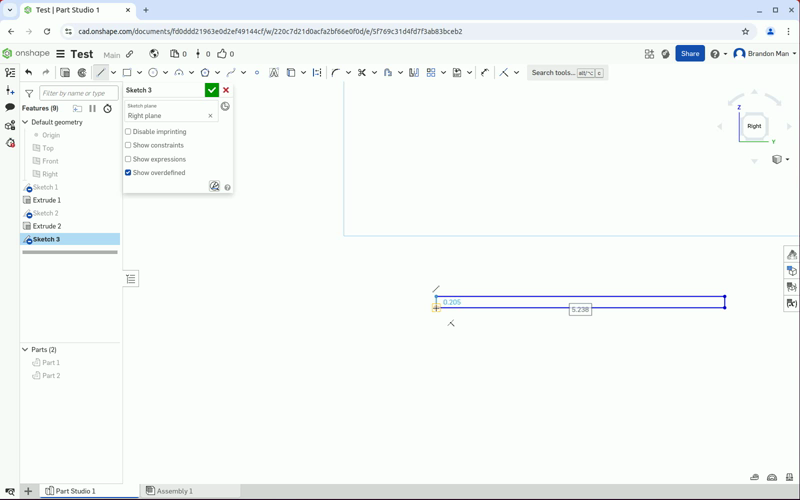
scroll(-6)
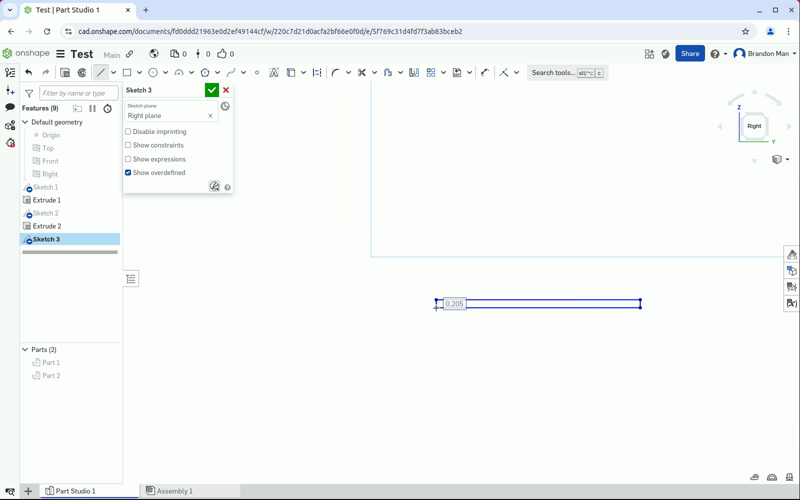
scroll(-6)
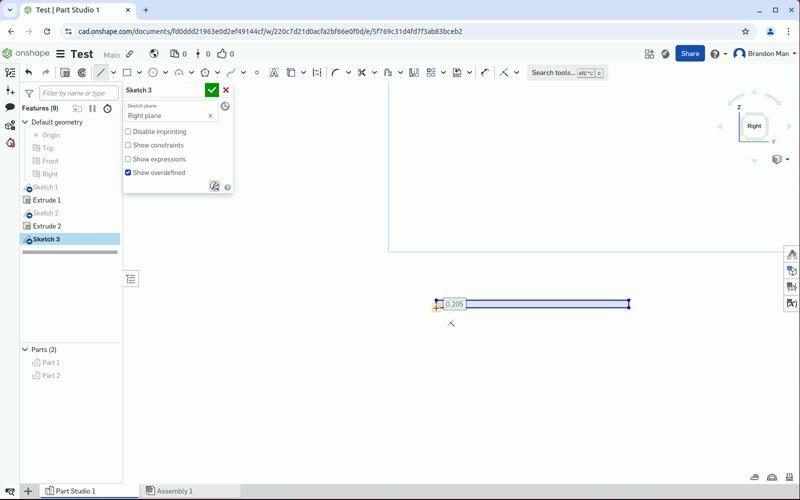
scroll(-6)
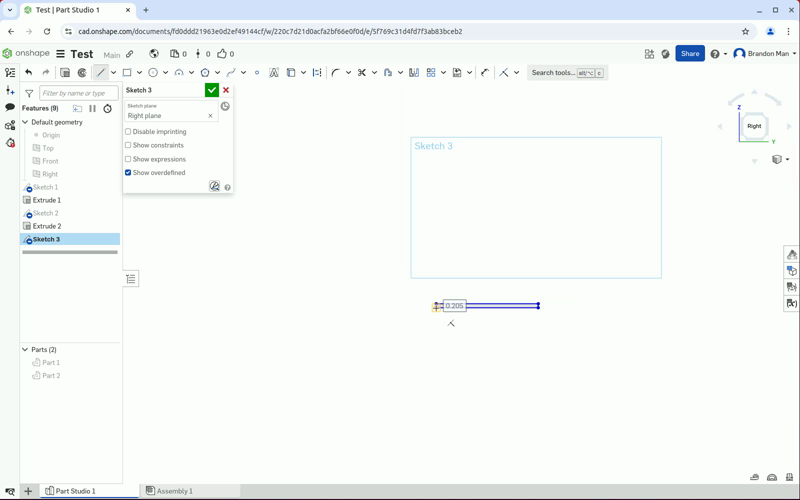
scroll(-6)
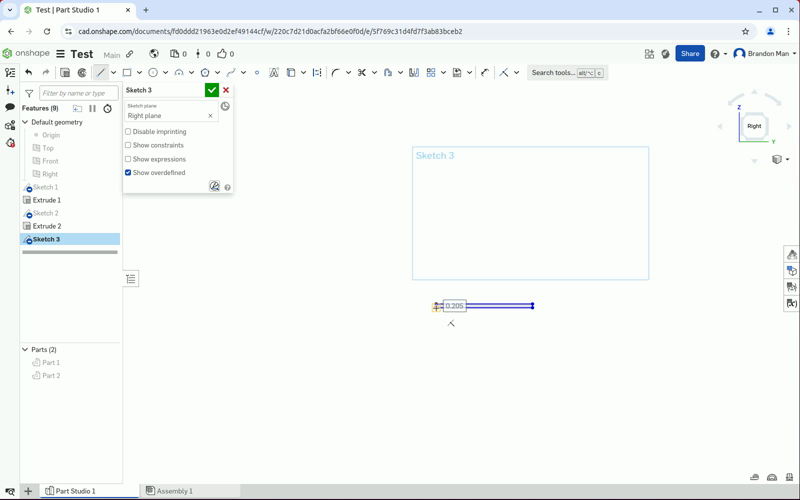
scroll(-6)
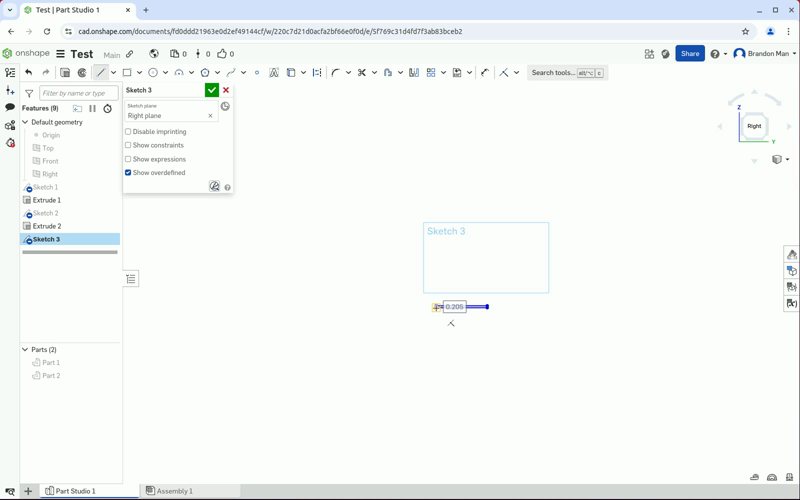
scroll(-6)
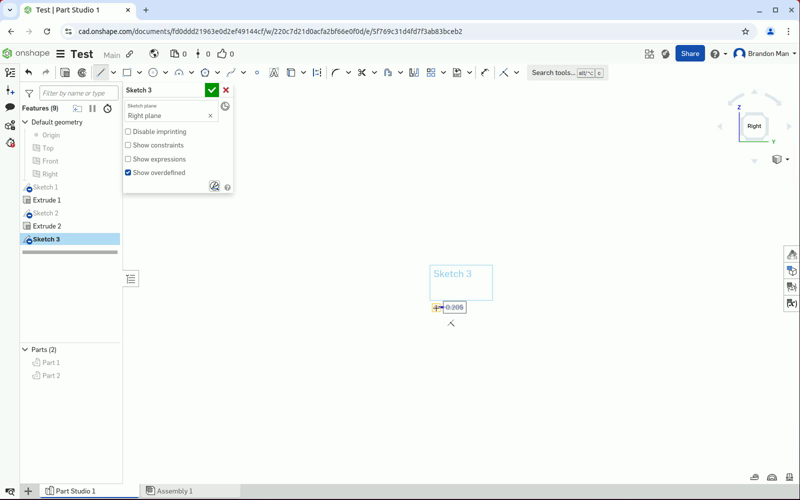
key(esc)
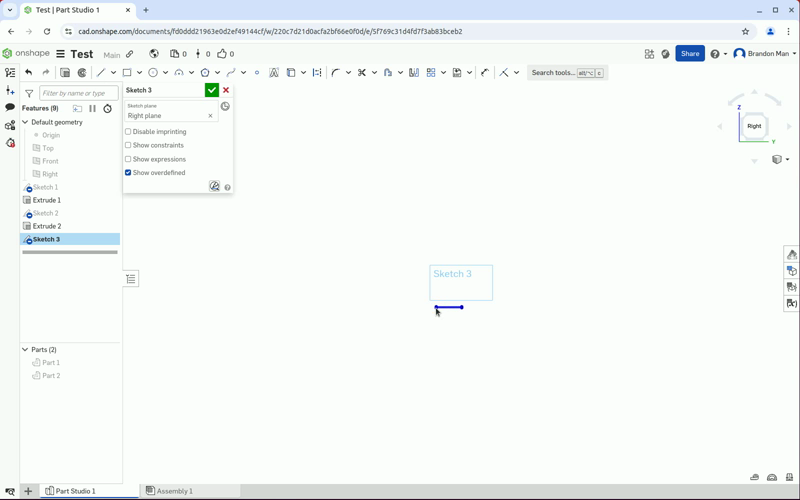
mouse_move(437, 307)
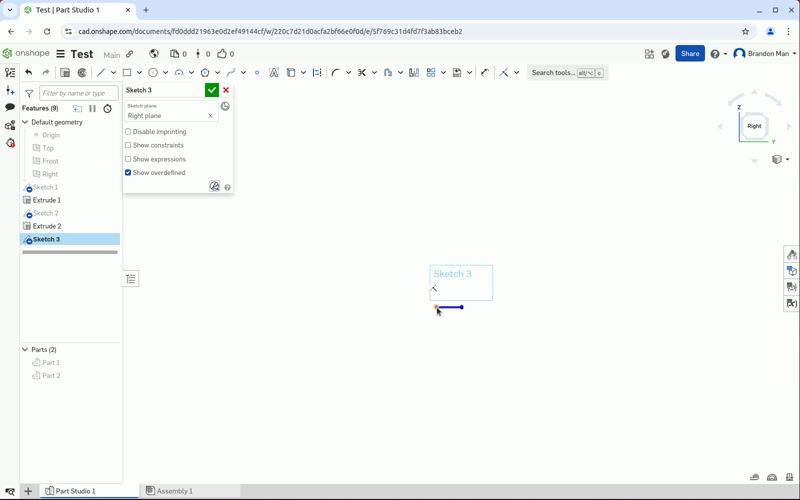
scroll(6)
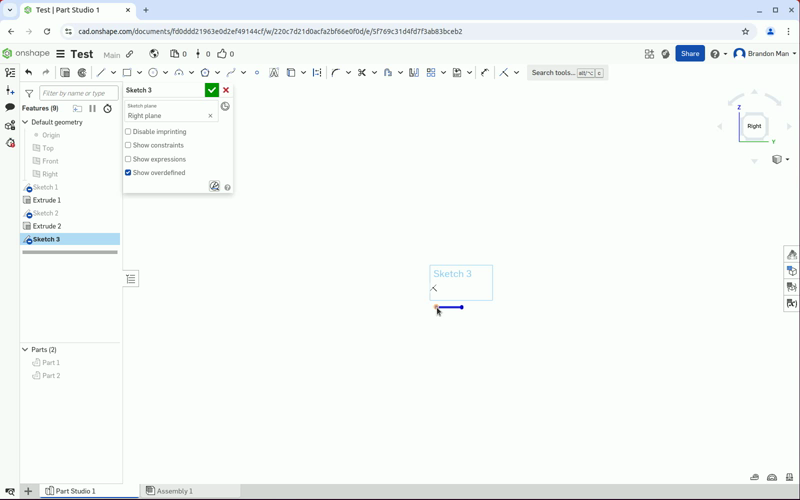
scroll(6)
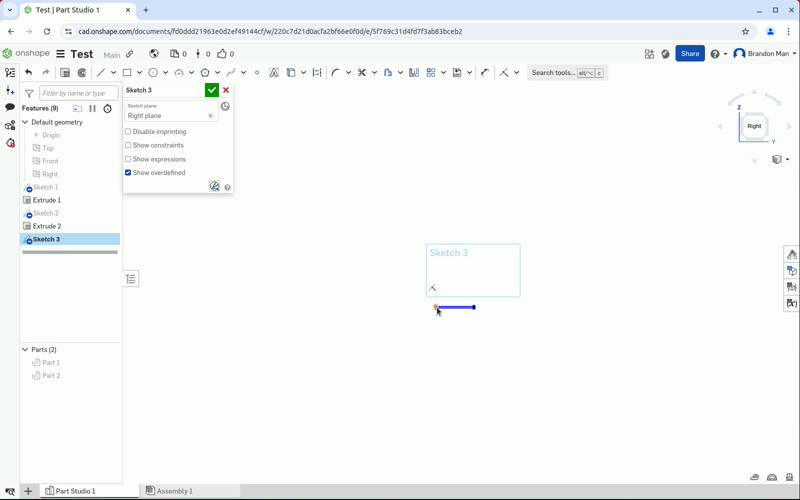
scroll(6)
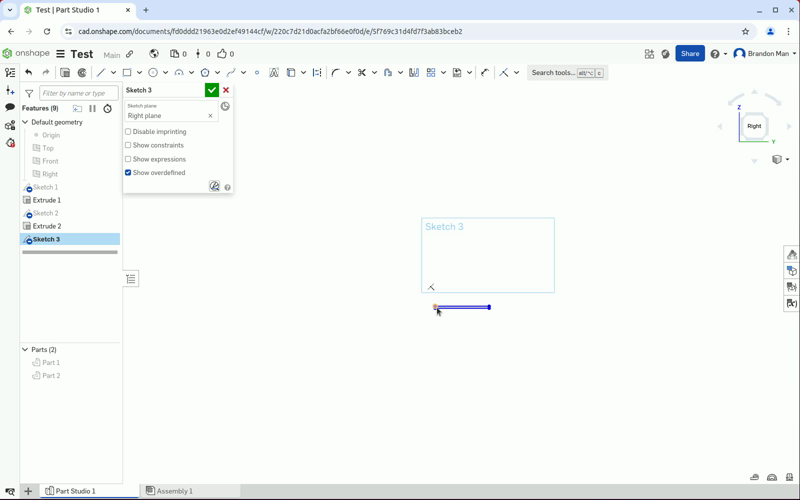
scroll(6)
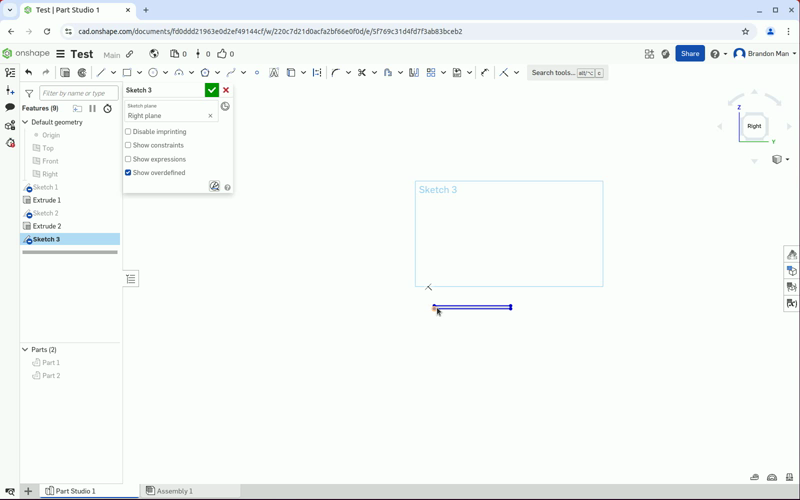
scroll(6)
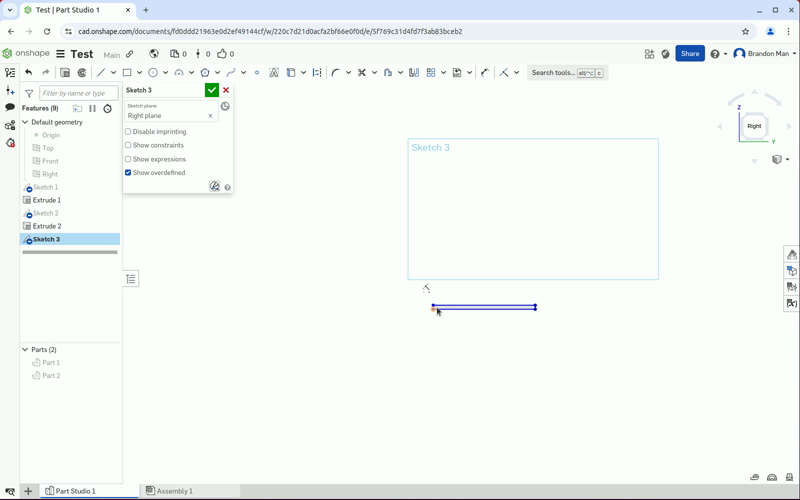
scroll(6)
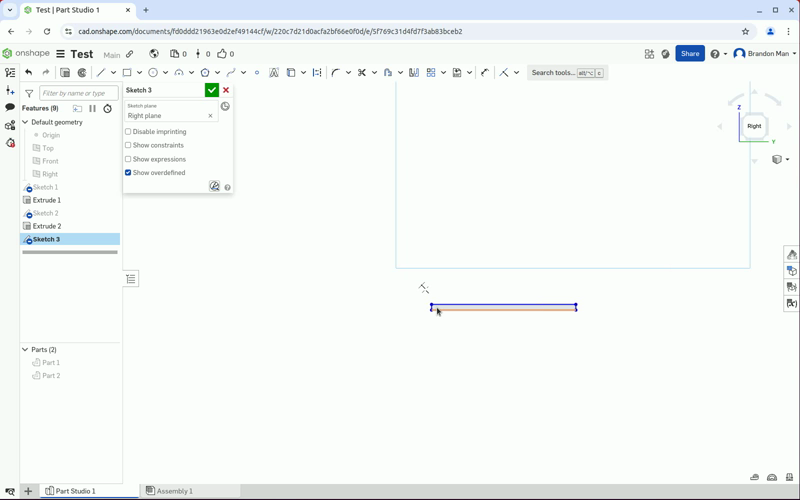
scroll(6)
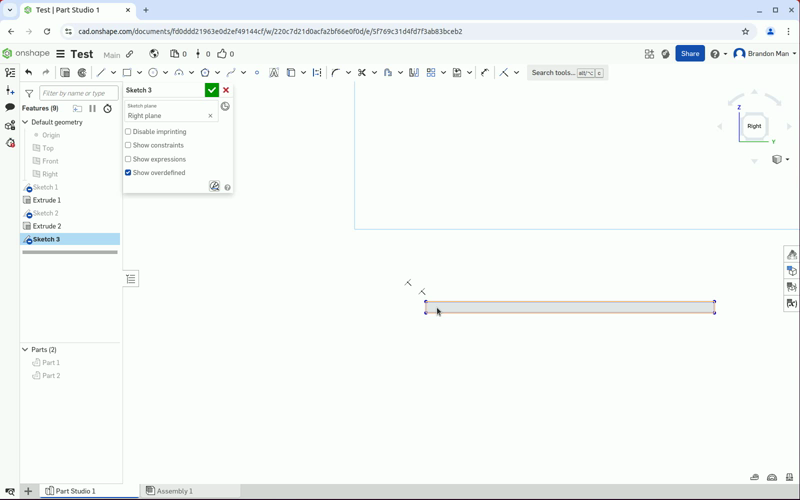
click(437, 307)
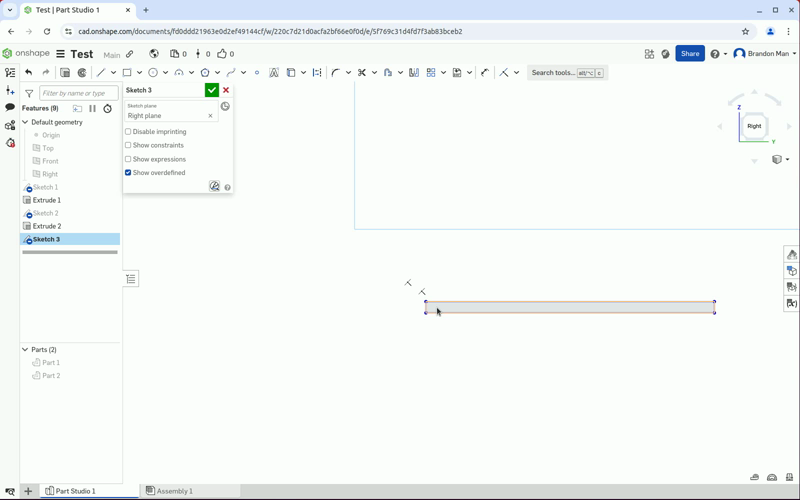
scroll(-6)
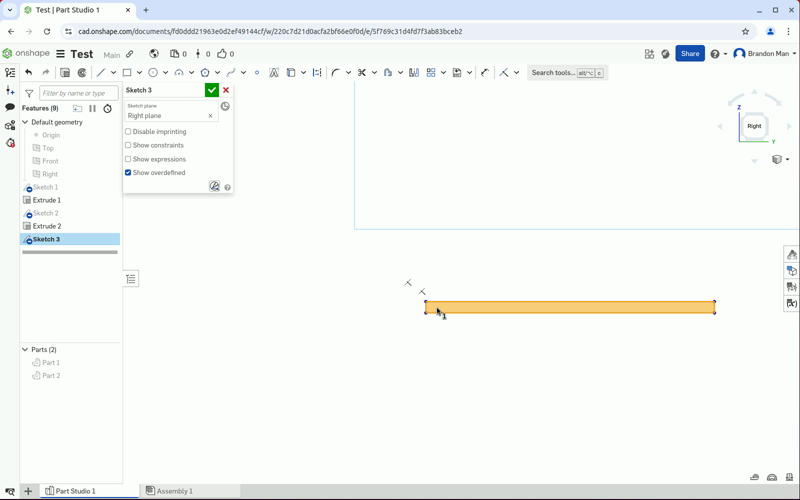
scroll(-6)
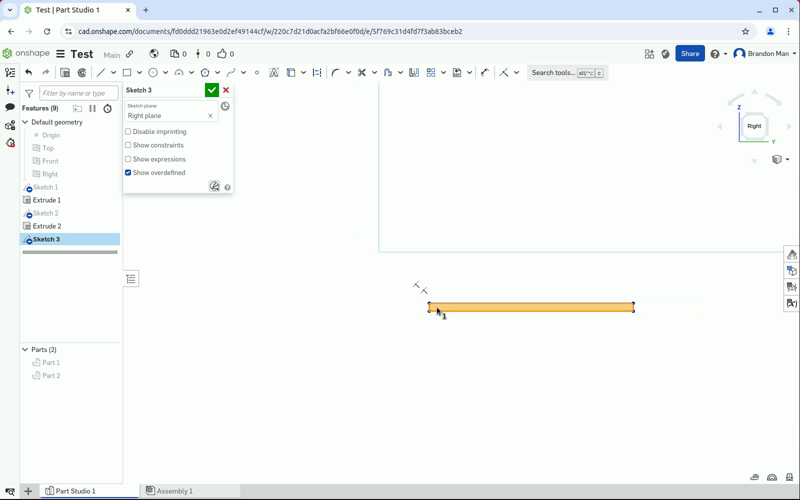
scroll(-6)
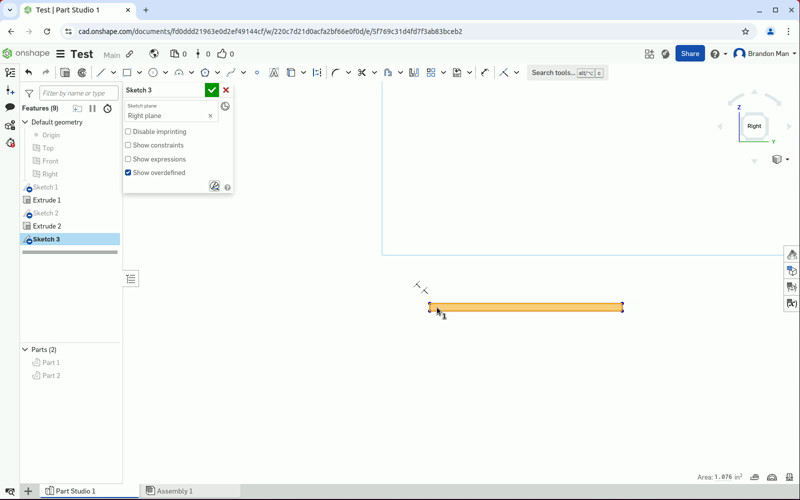
scroll(-6)
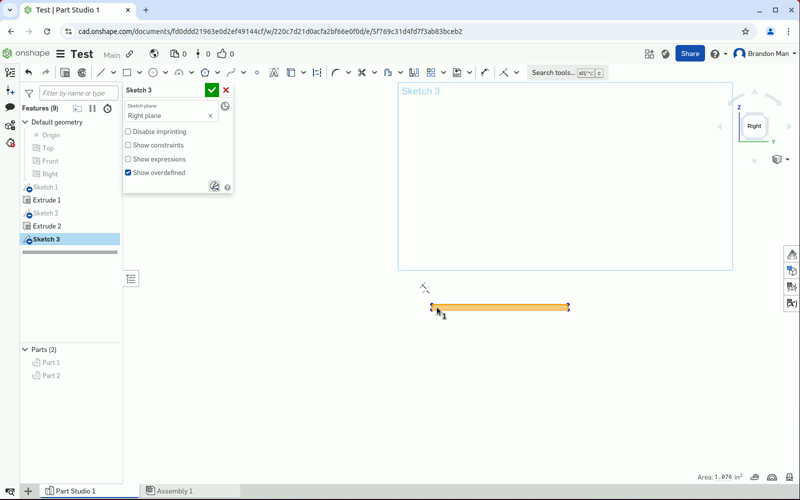
scroll(-6)
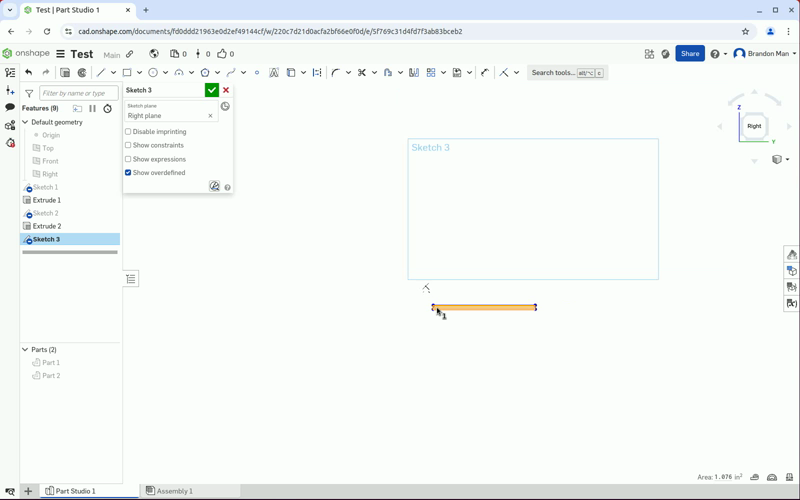
scroll(-6)
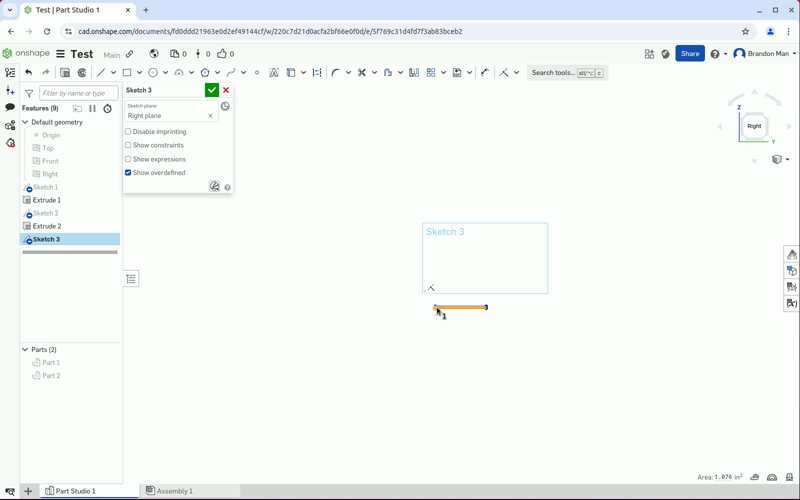
scroll(-6)
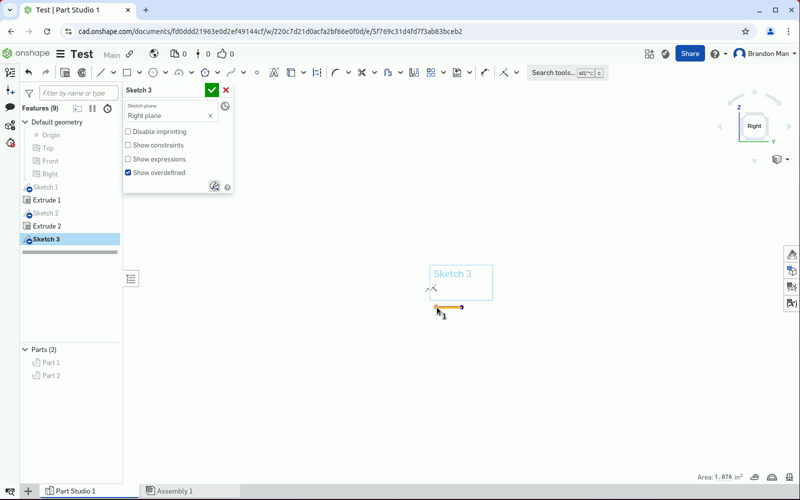
mouse_move(73, 352)
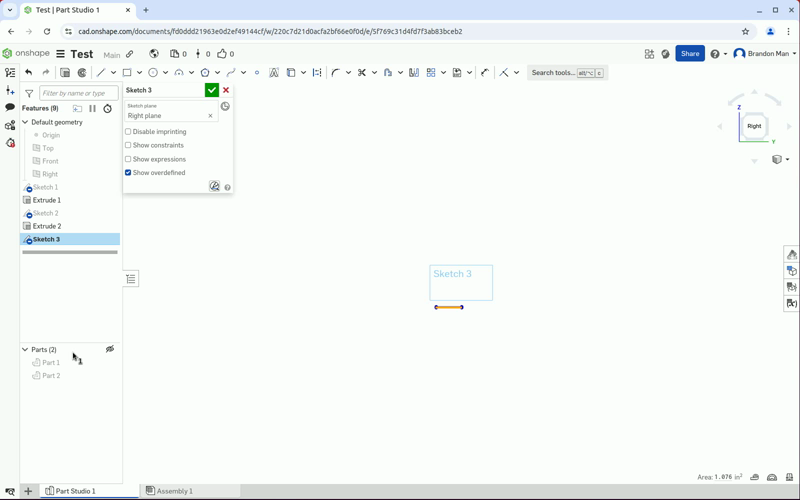
key(shift+y)
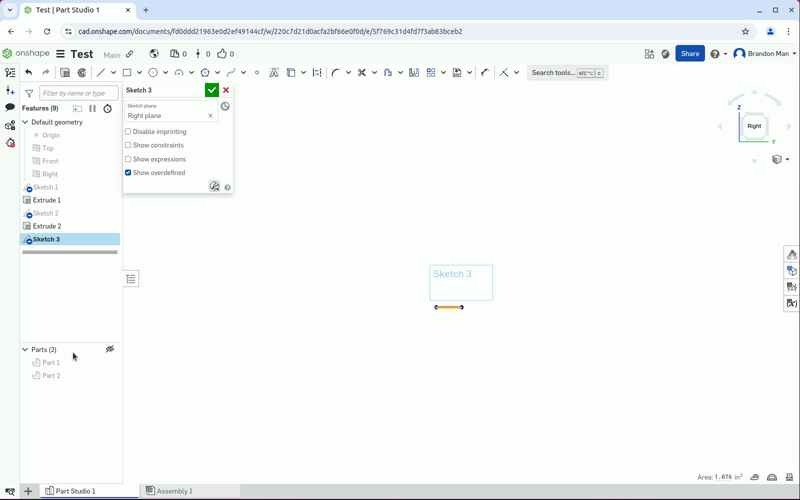
key(shift+e)
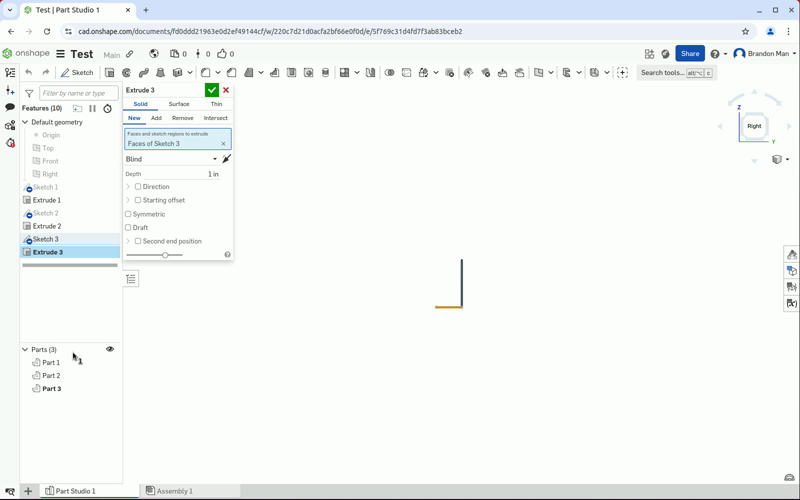
mouse_move(143, 106)
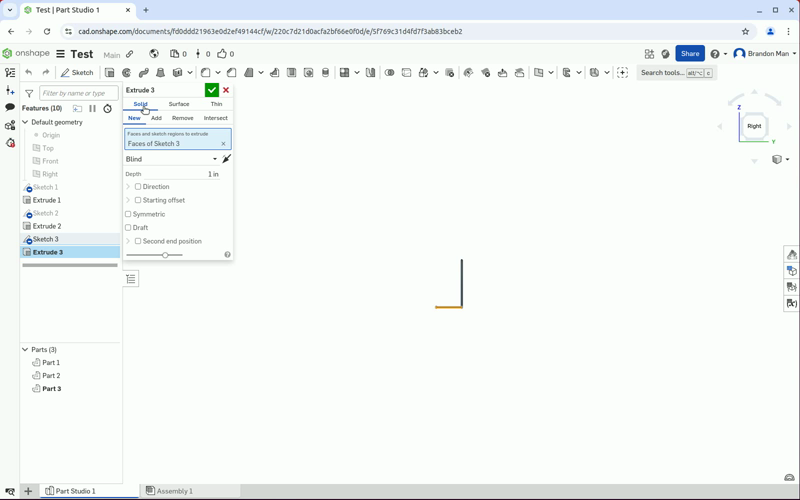
click(143, 106)
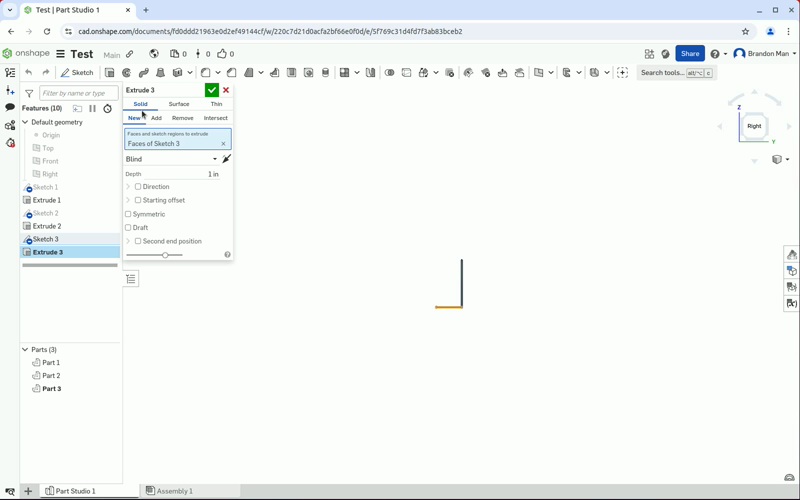
mouse_move(137, 120)
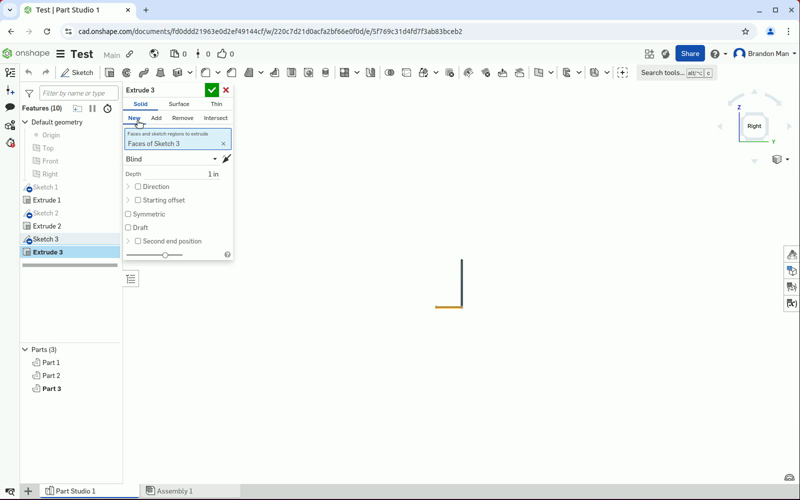
click(137, 120)
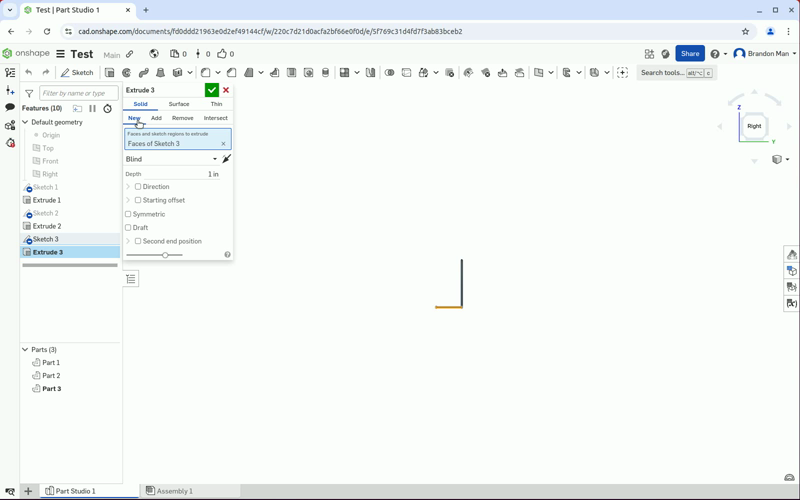
key(tab, 4)
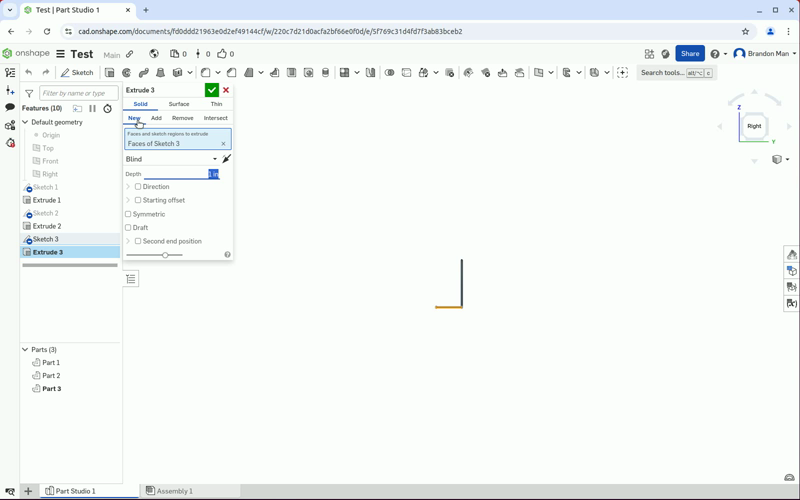
text(-0.241)
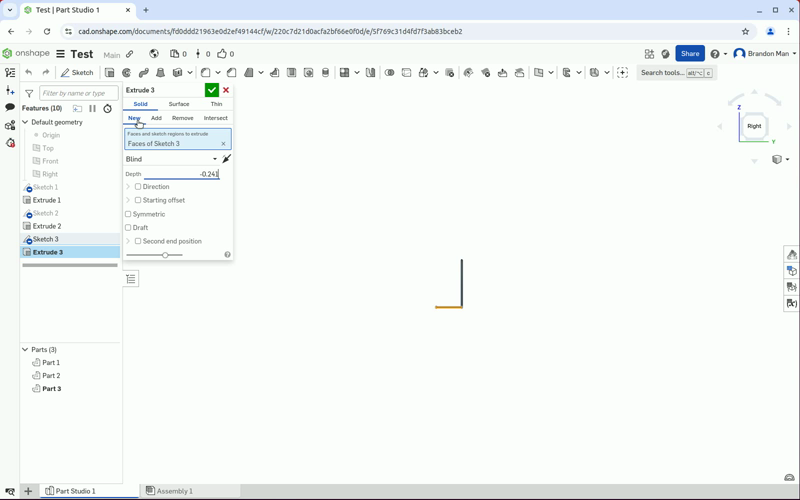
key(enter)
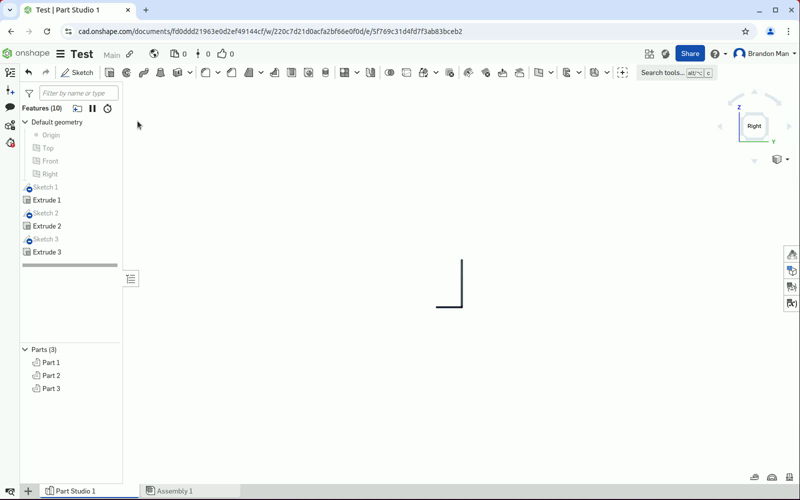
key(shift+h)
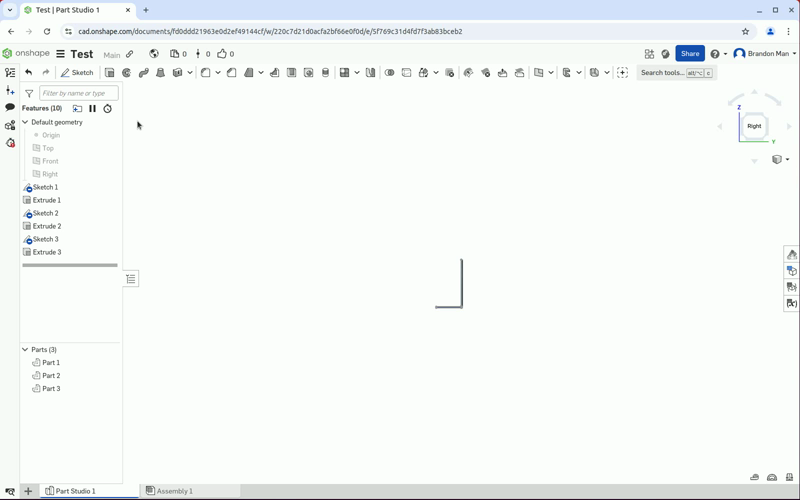
key(shift+h)
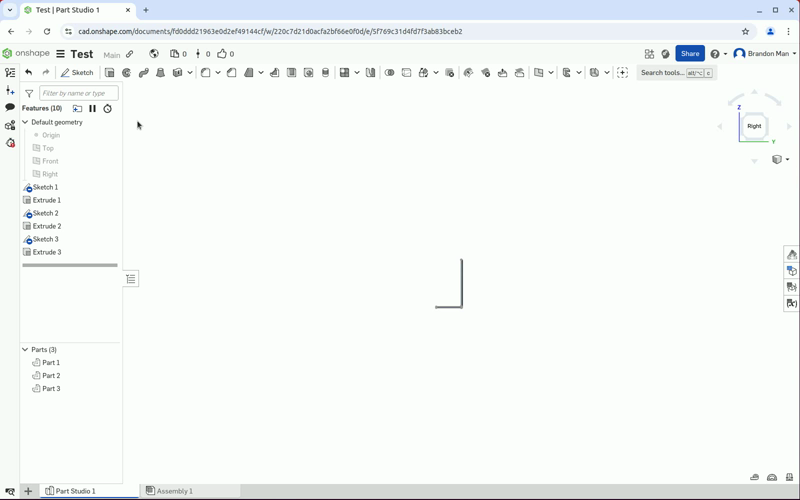
key(shift+7)
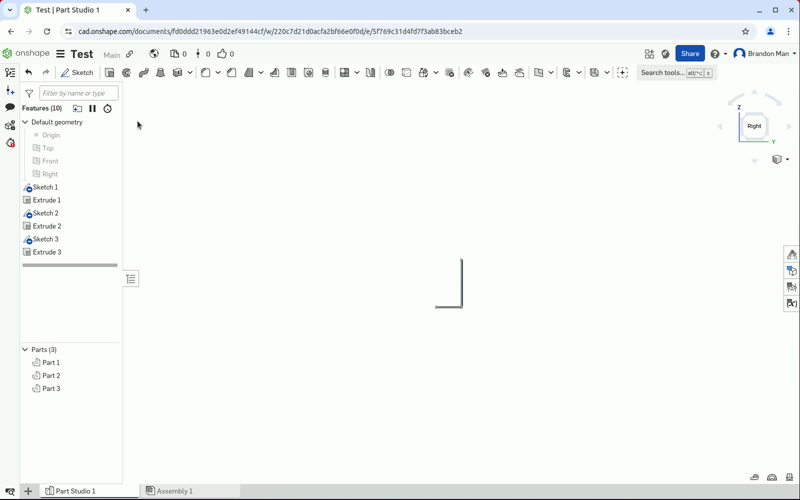
key(right, 2)
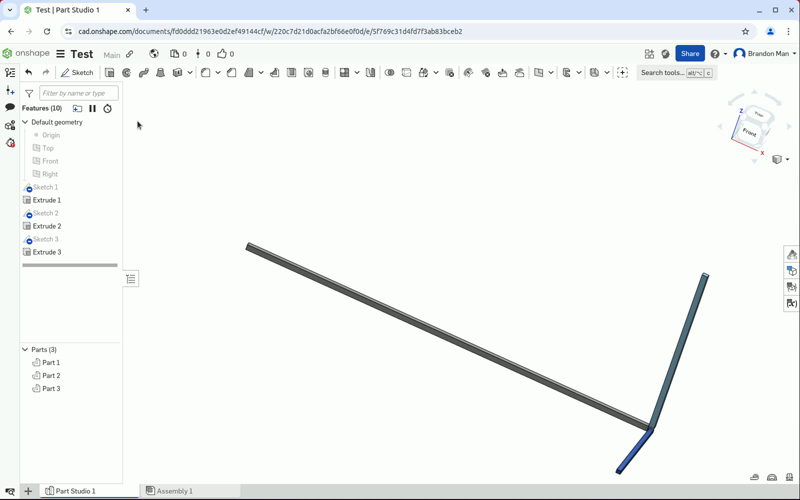
key(down, 2)
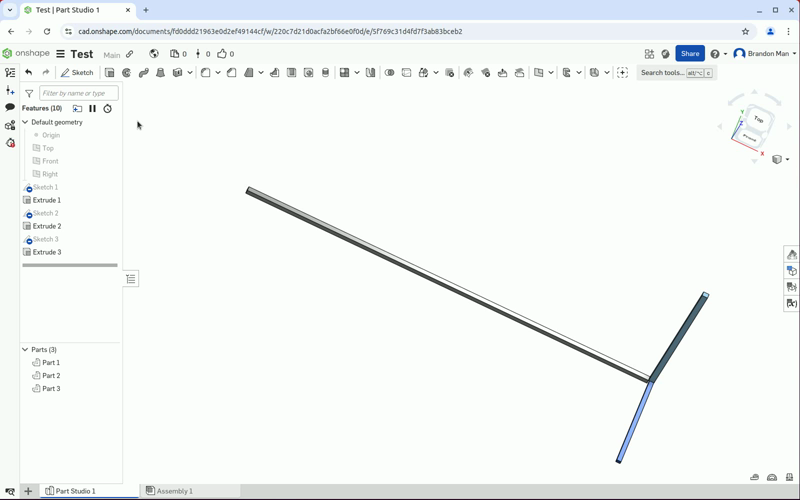
key(up, 2)
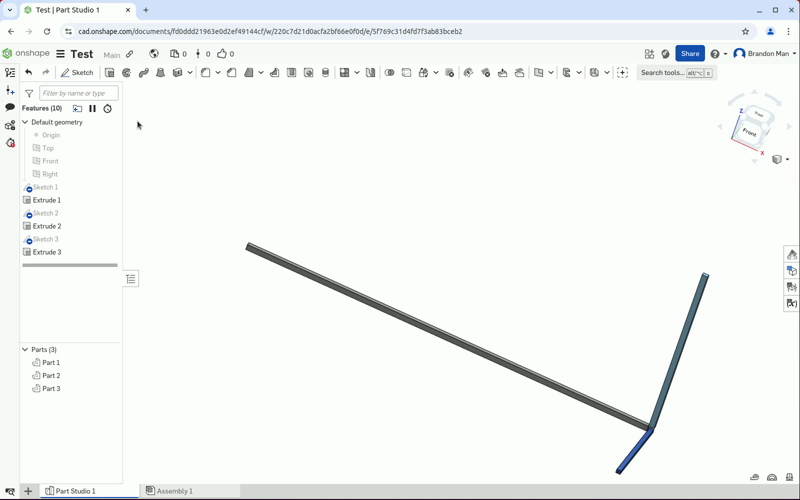
key(left, 2)
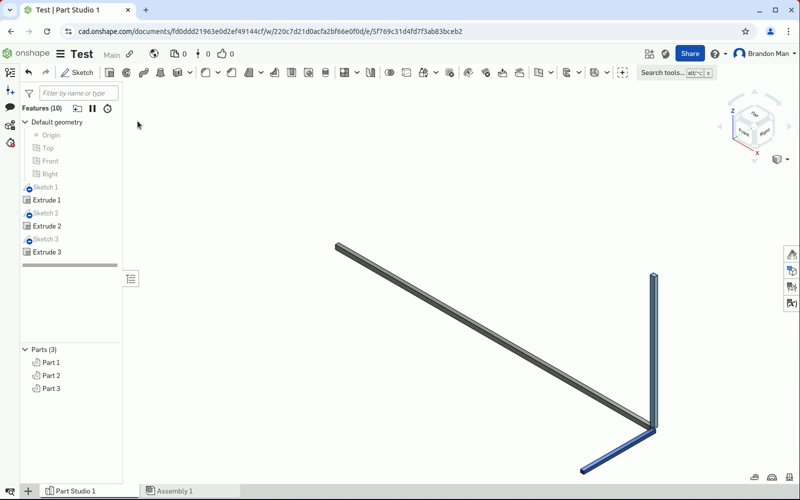
mouse_move(73, 189)
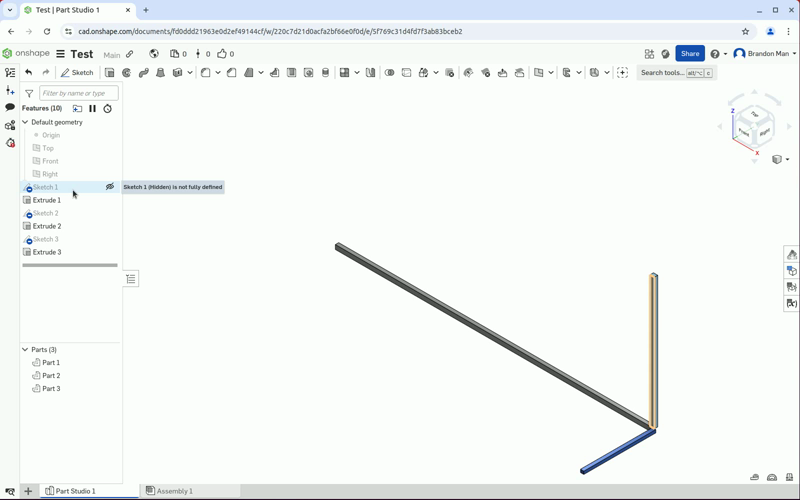
click(73, 189)